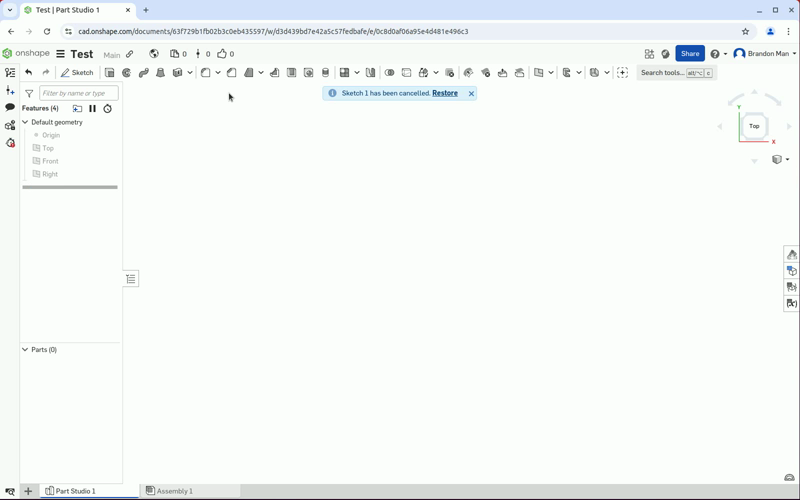
key(shift+h)
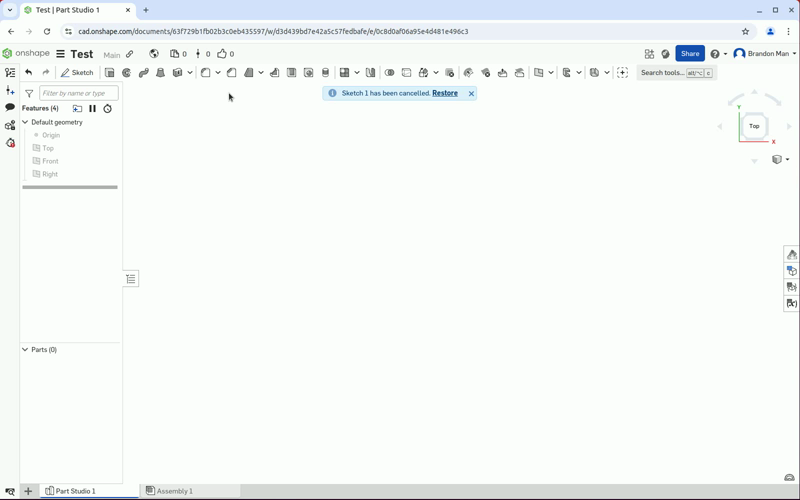
key(shift+s)
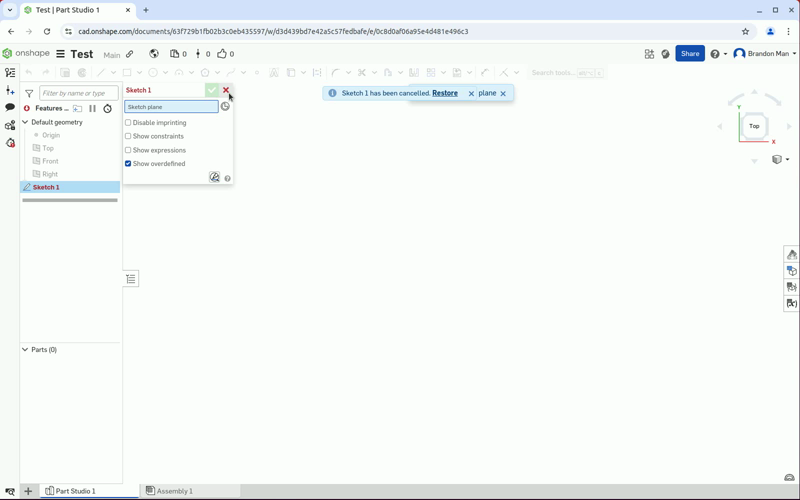
mouse_move(73, 150)
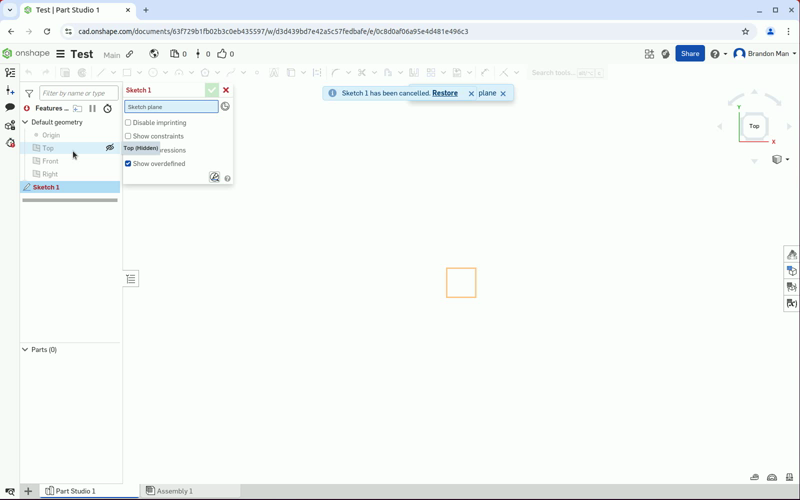
click(73, 150)
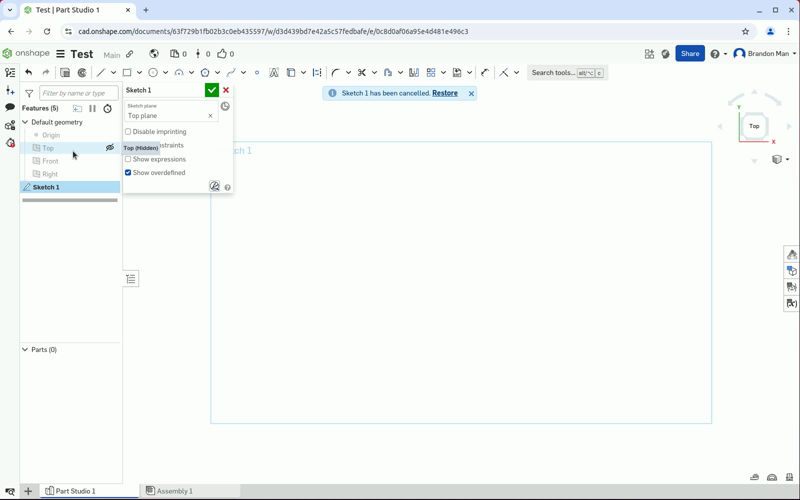
mouse_move(73, 352)
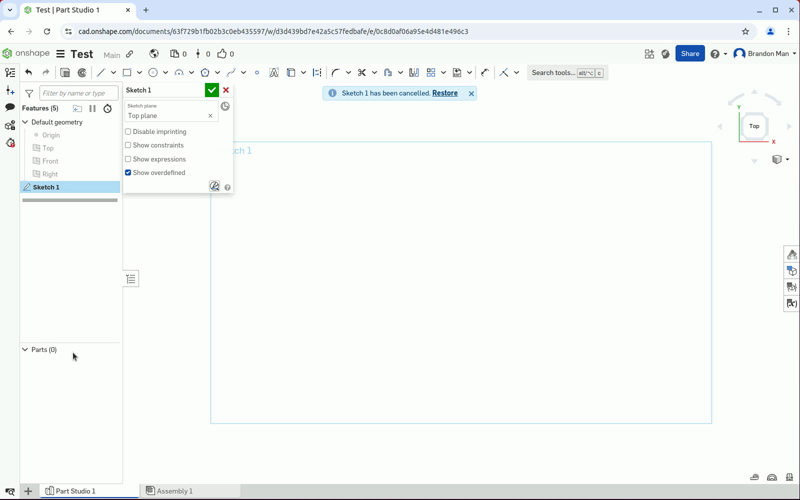
key(y)
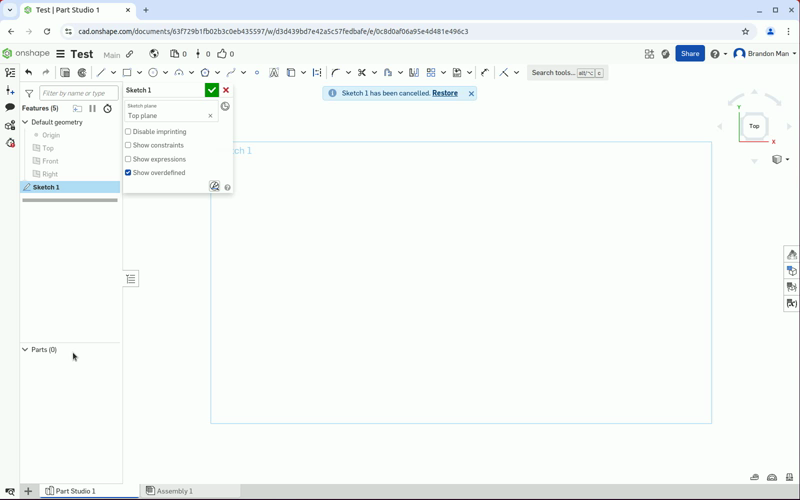
key(l)
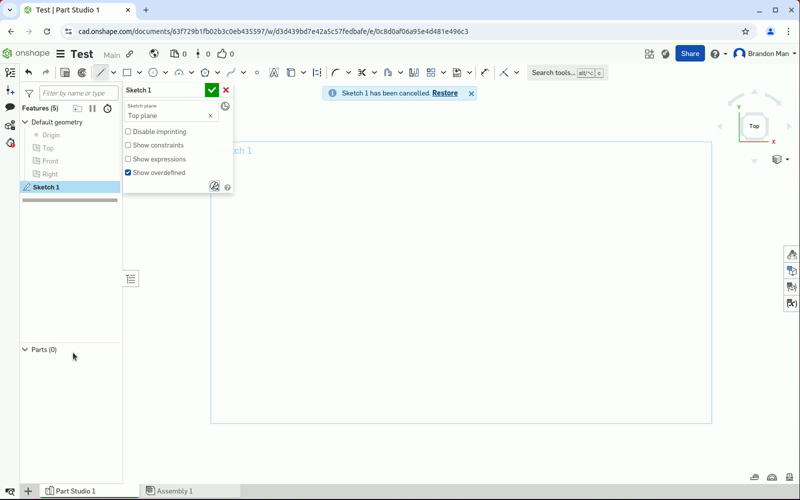
key_down(shift)
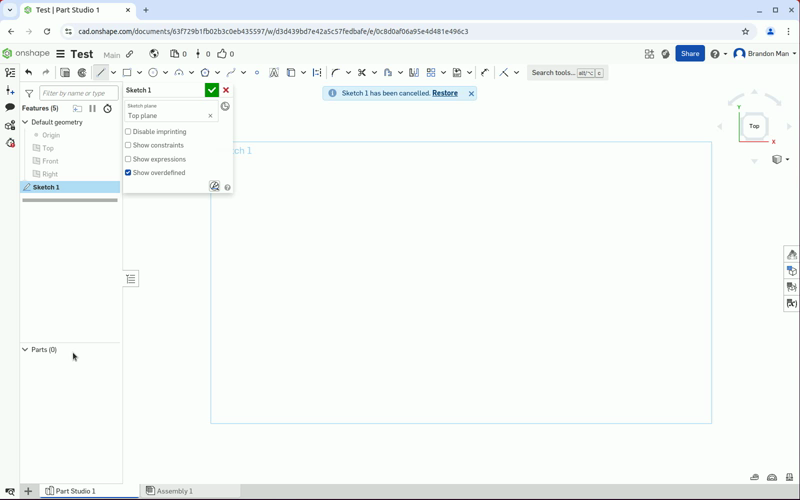
mouse_move(460, 288)
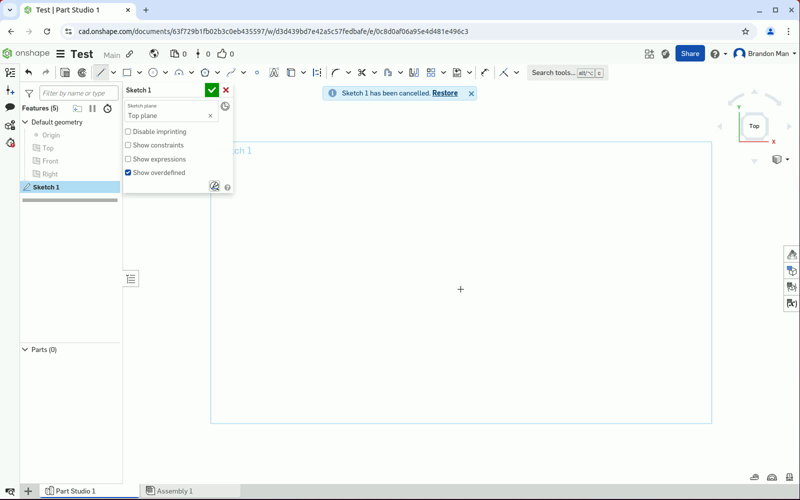
click(460, 288)
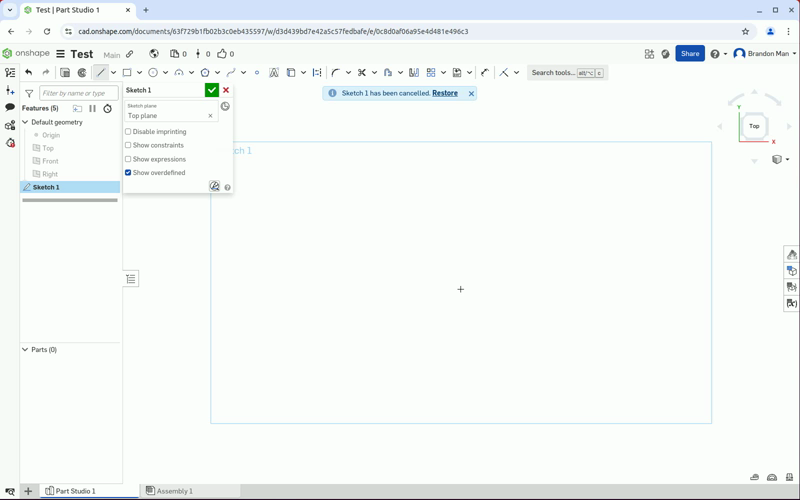
key_up(shift)
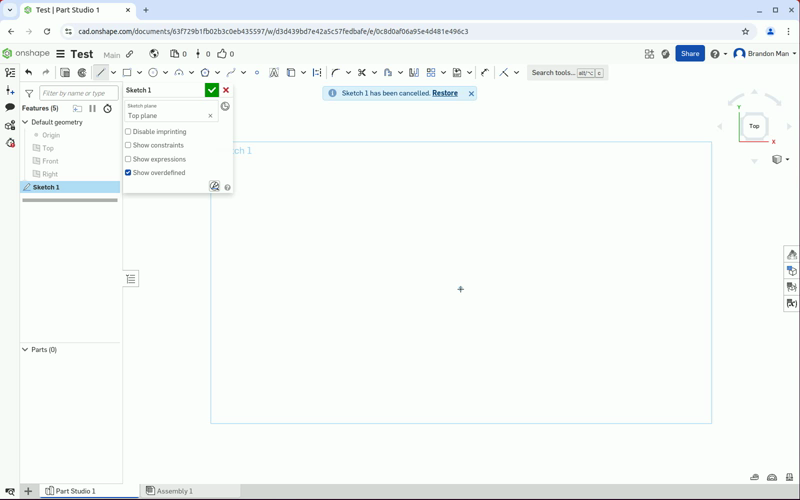
key_down(shift)
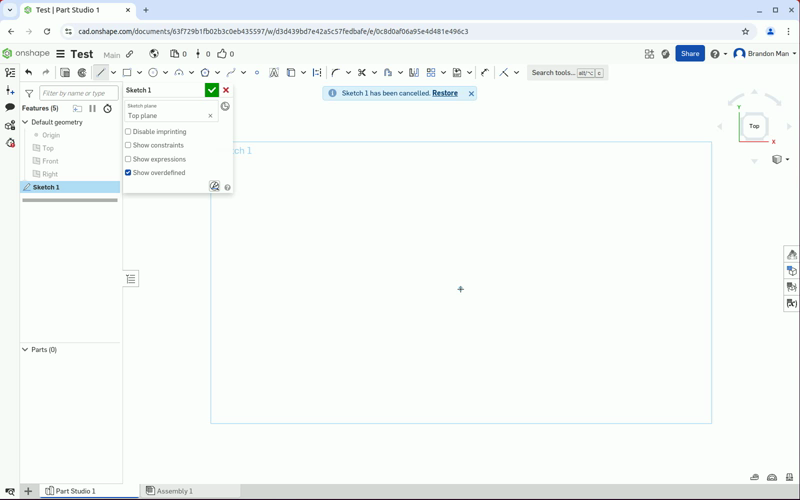
mouse_move(490, 288)
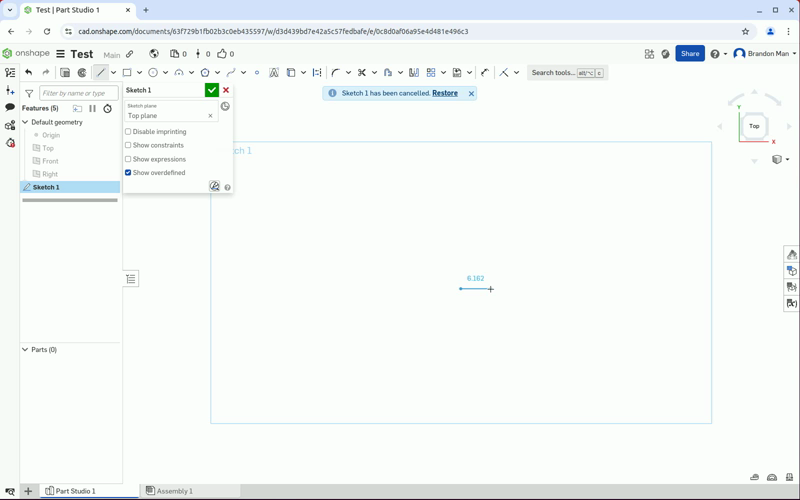
mouse_move(471, 288)
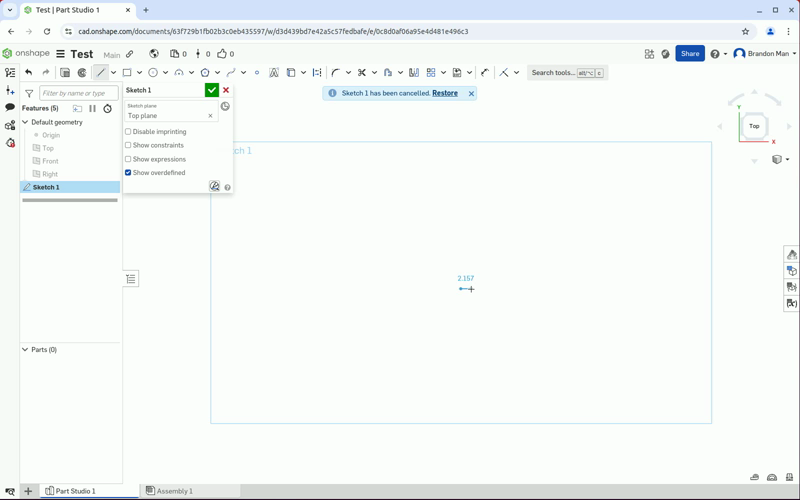
click(471, 288)
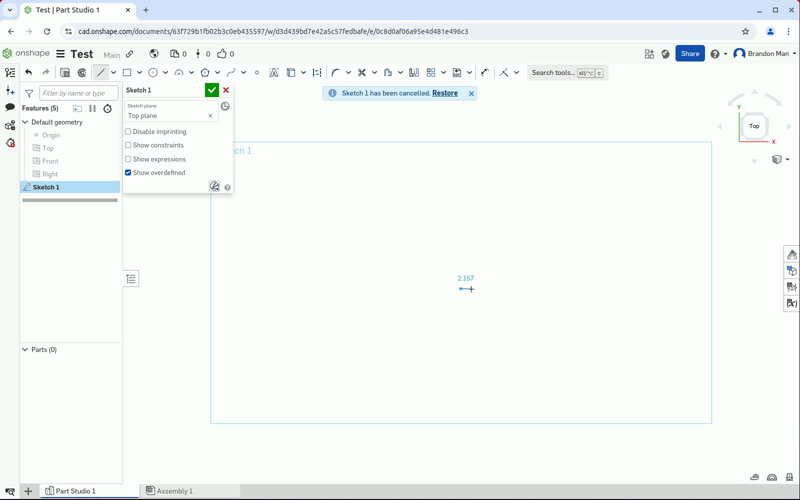
key_up(shift)
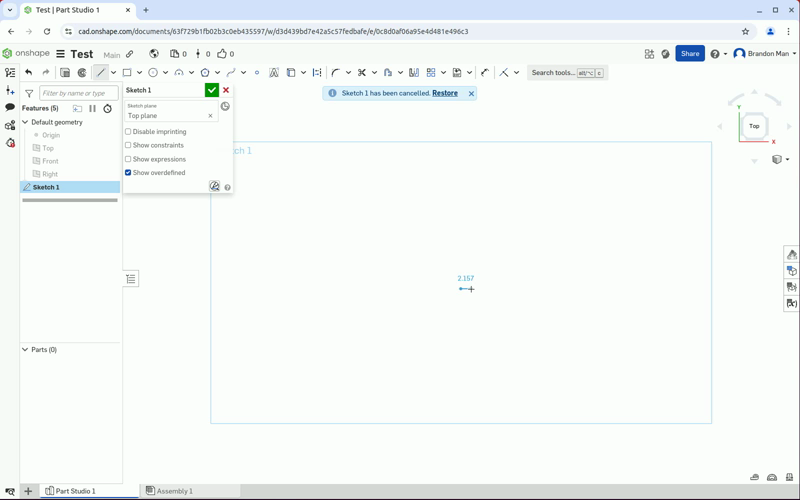
key_down(shift)
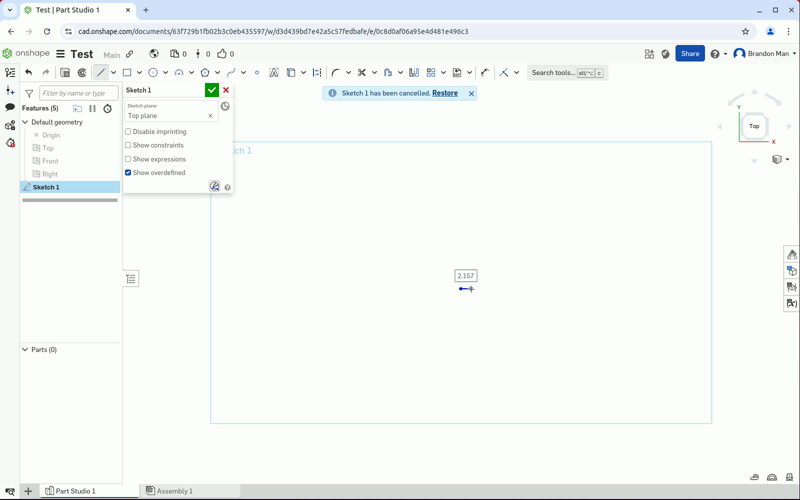
mouse_move(501, 288)
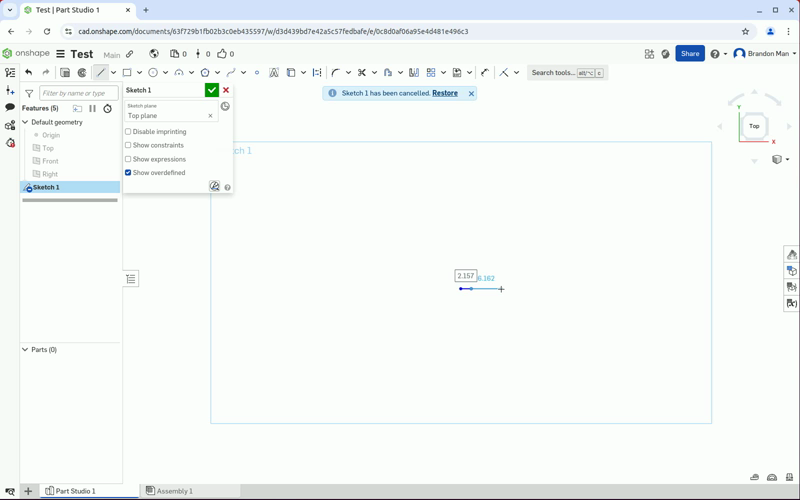
mouse_move(471, 282)
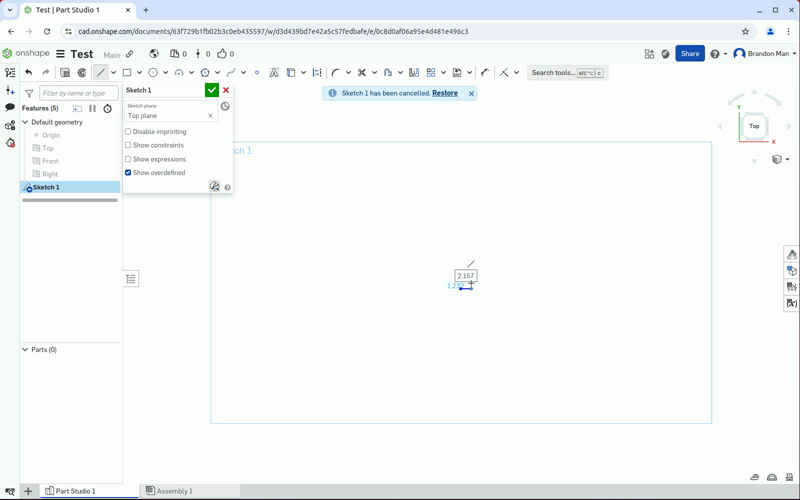
scroll(6)
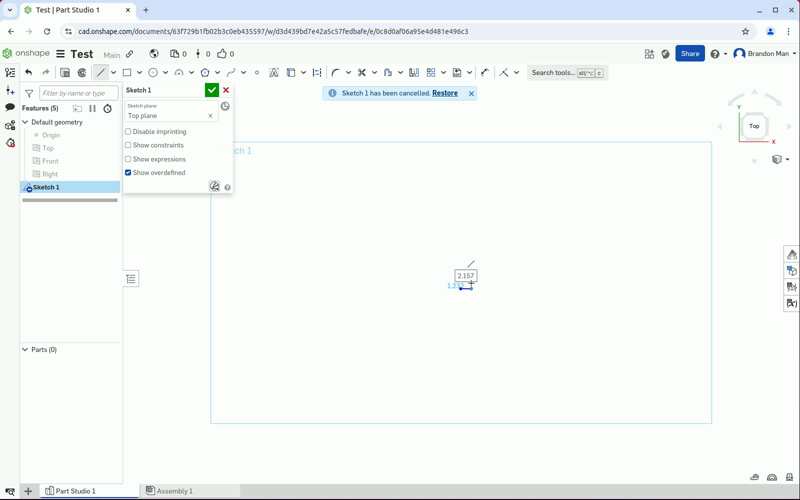
scroll(6)
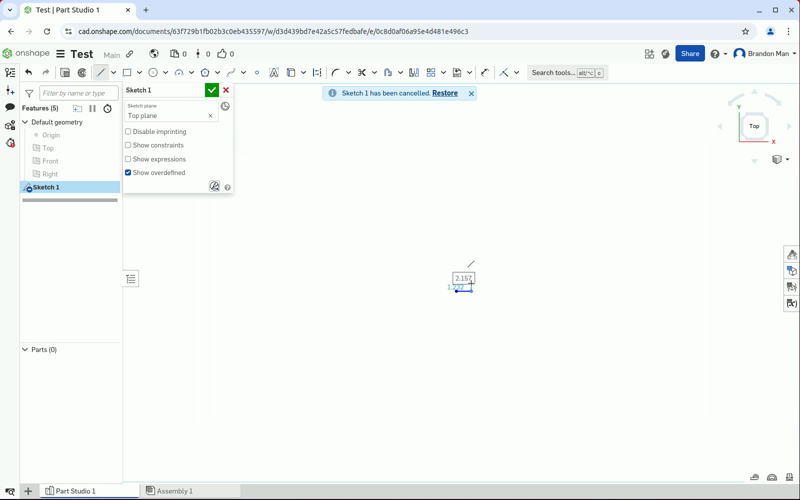
scroll(6)
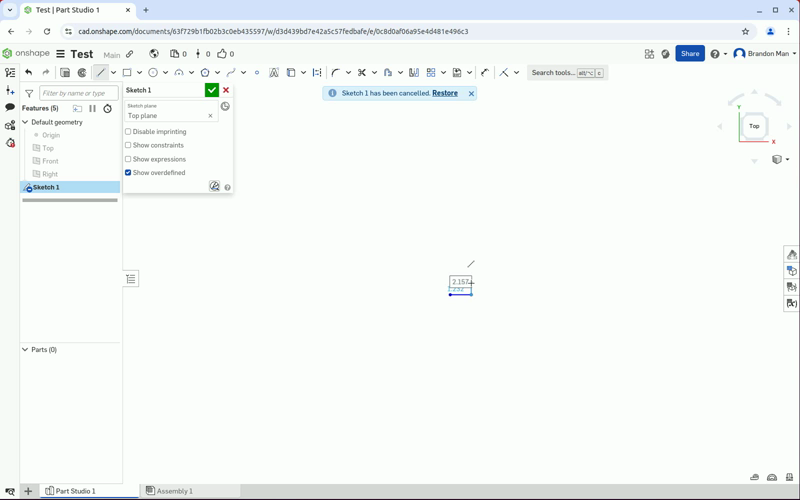
scroll(6)
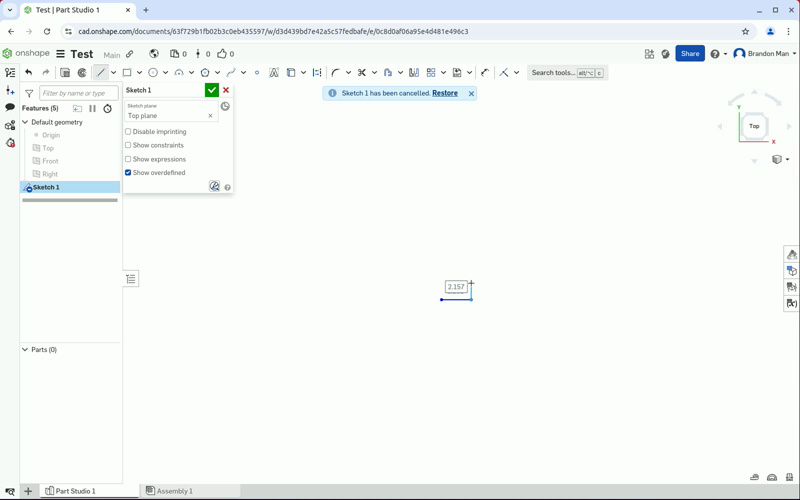
scroll(6)
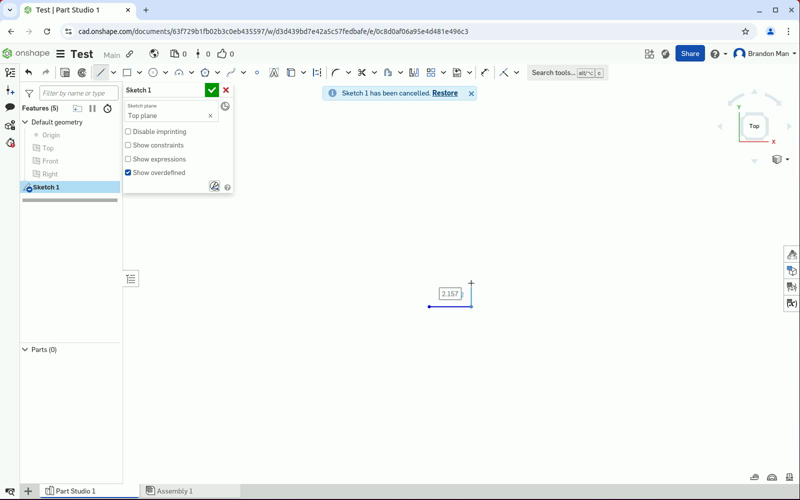
scroll(6)
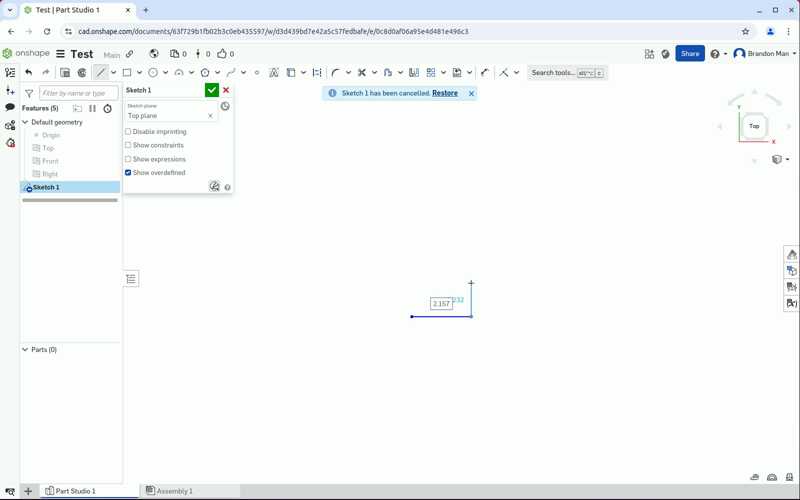
scroll(6)
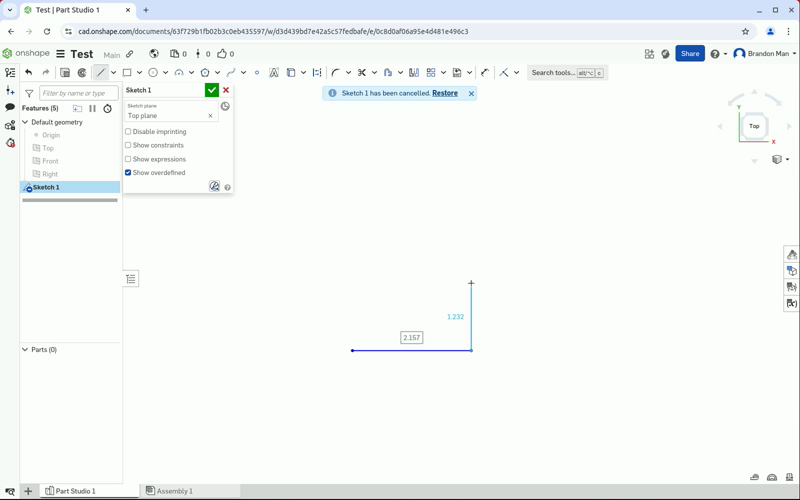
click(471, 282)
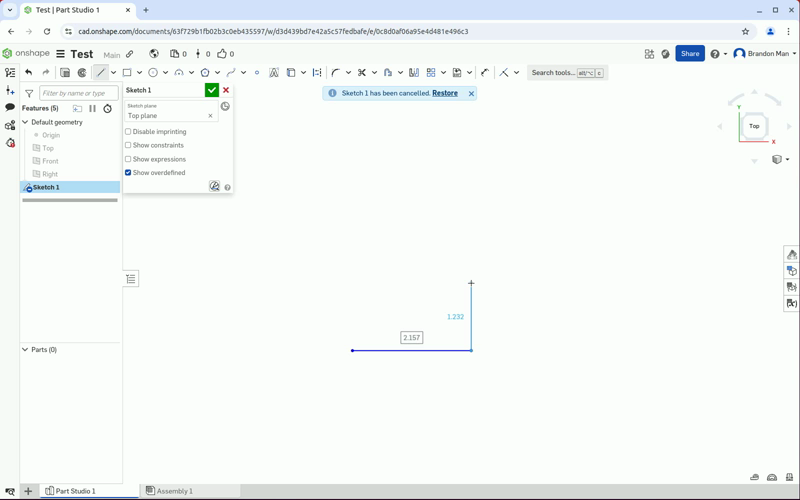
scroll(-6)
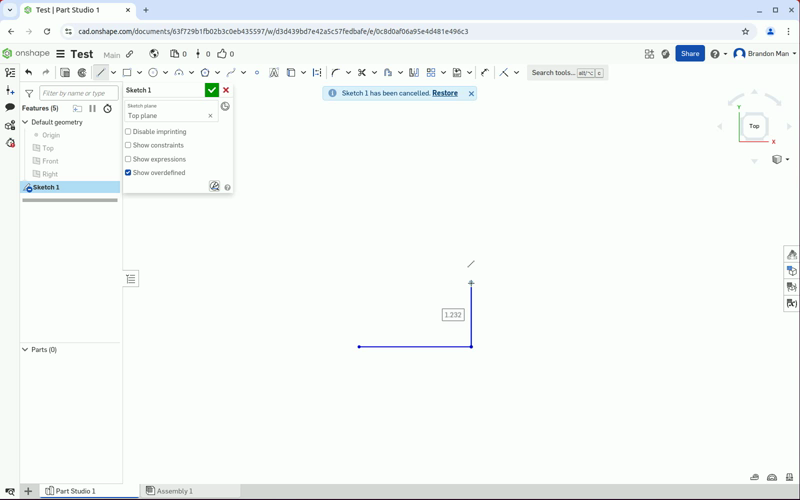
scroll(-6)
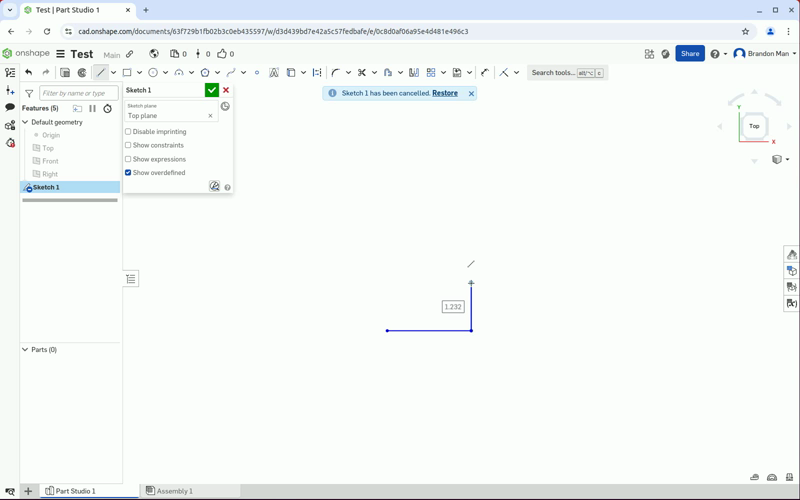
scroll(-6)
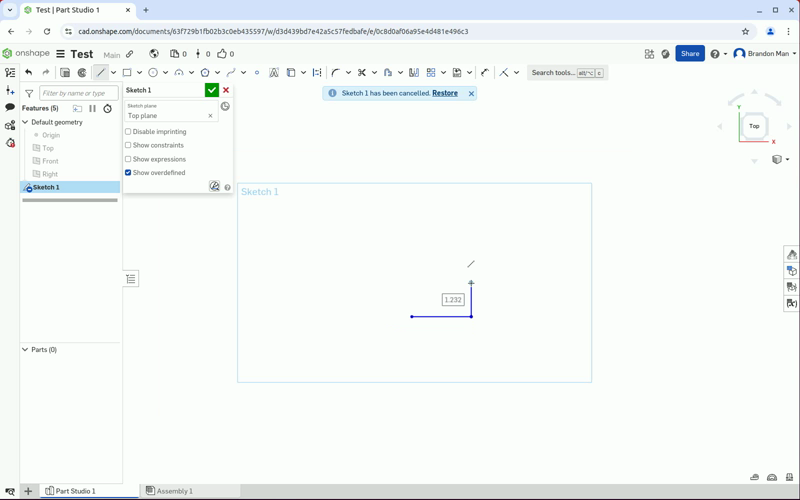
scroll(-6)
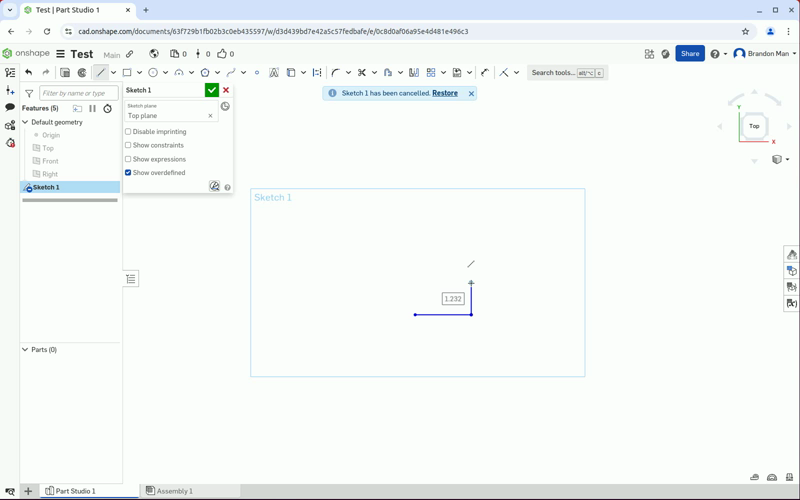
scroll(-6)
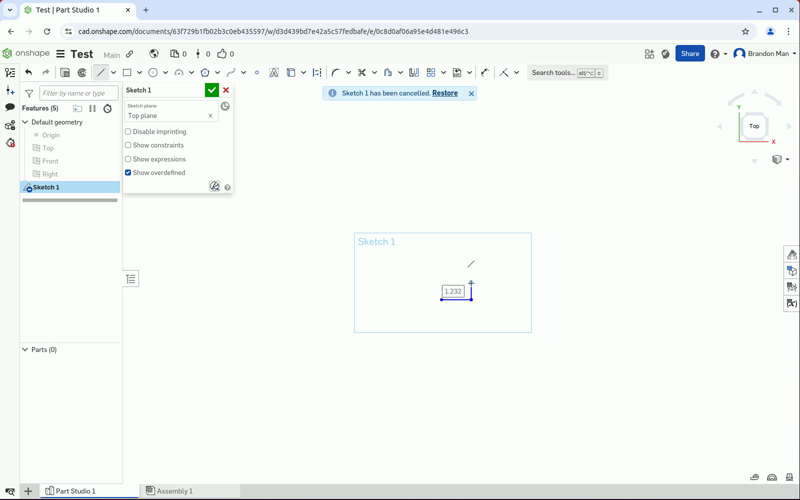
scroll(-6)
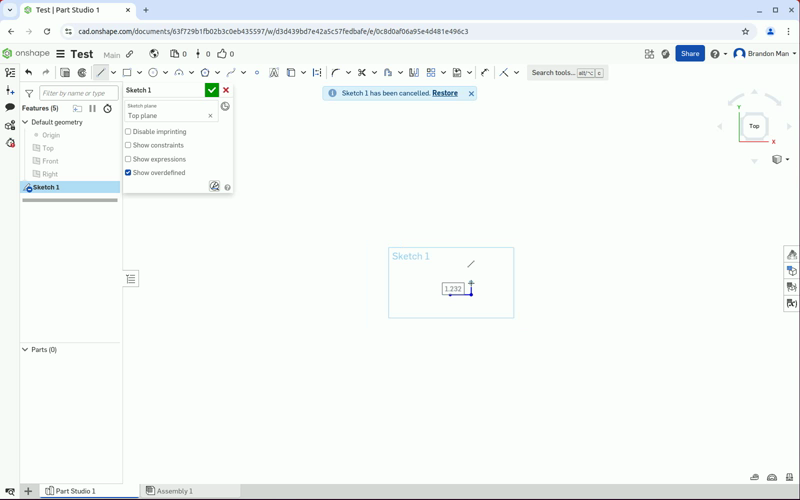
scroll(-6)
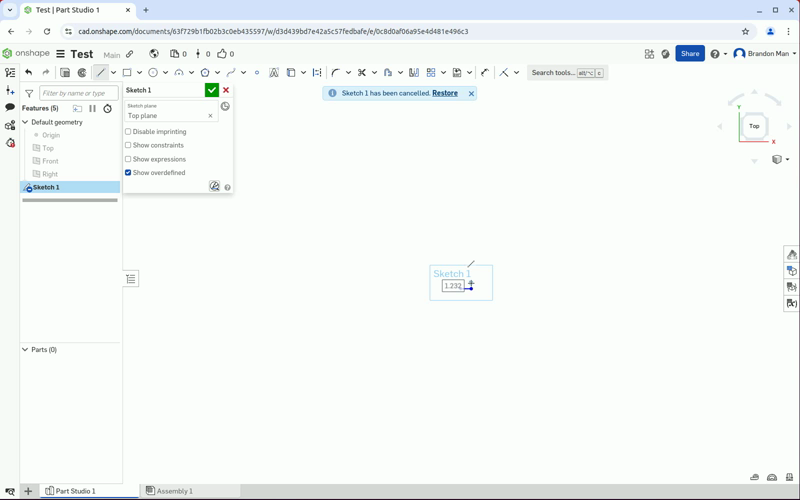
key_up(shift)
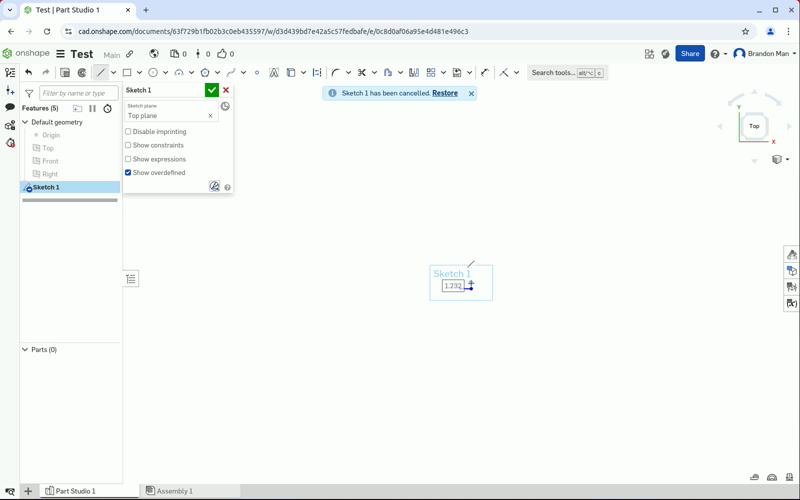
key_down(shift)
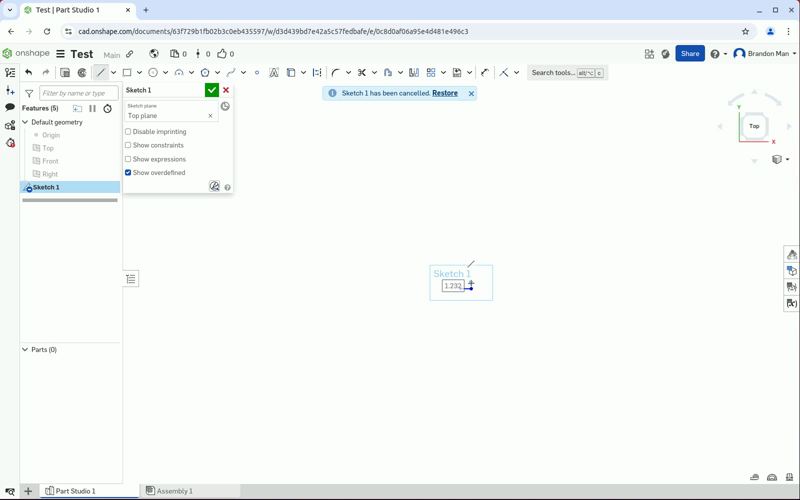
mouse_move(501, 282)
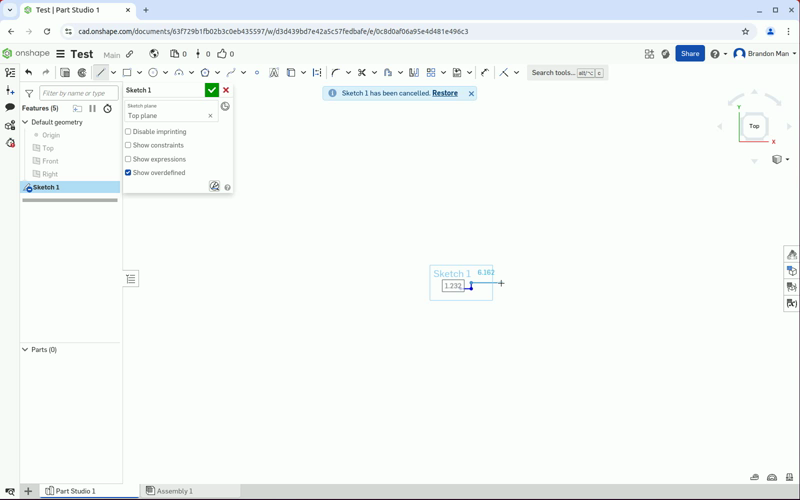
mouse_move(464, 282)
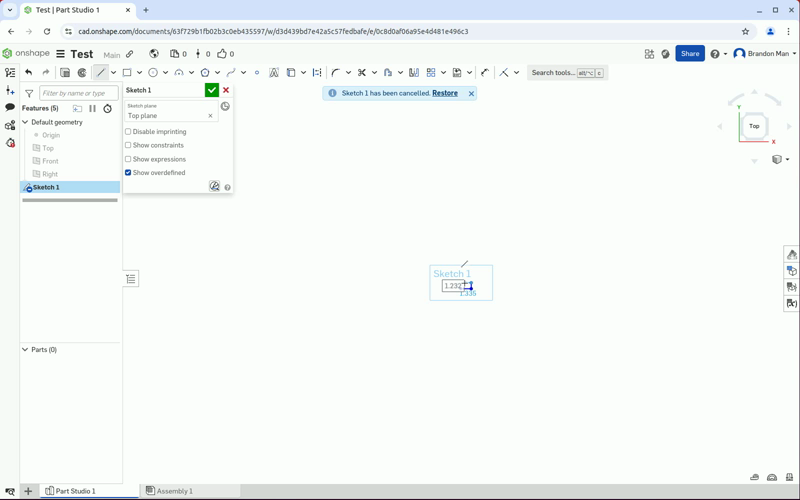
scroll(6)
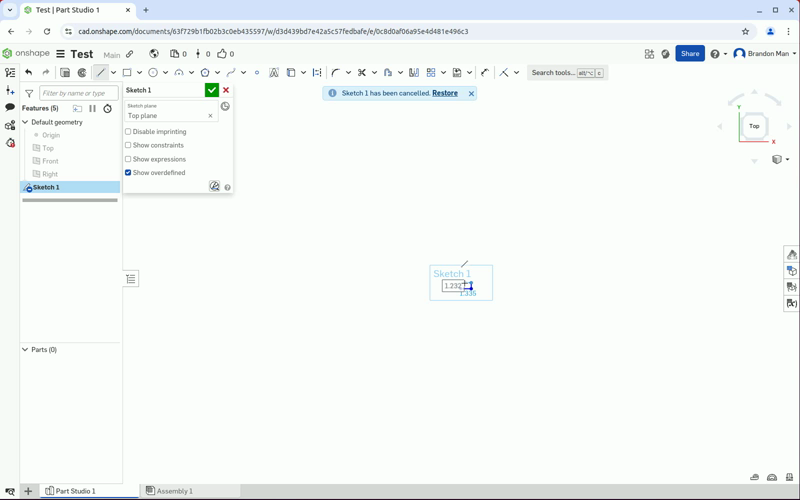
scroll(6)
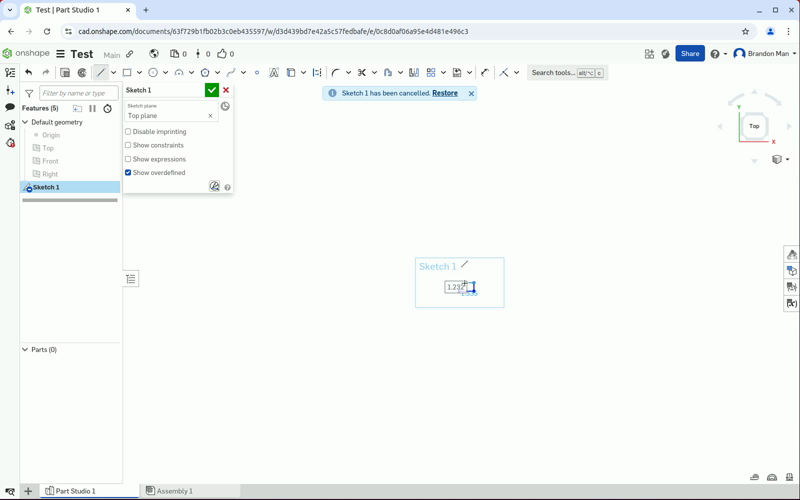
scroll(6)
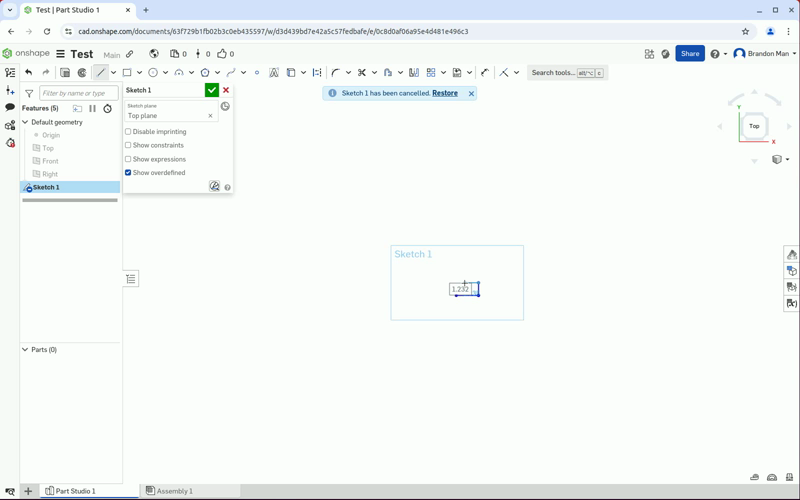
scroll(6)
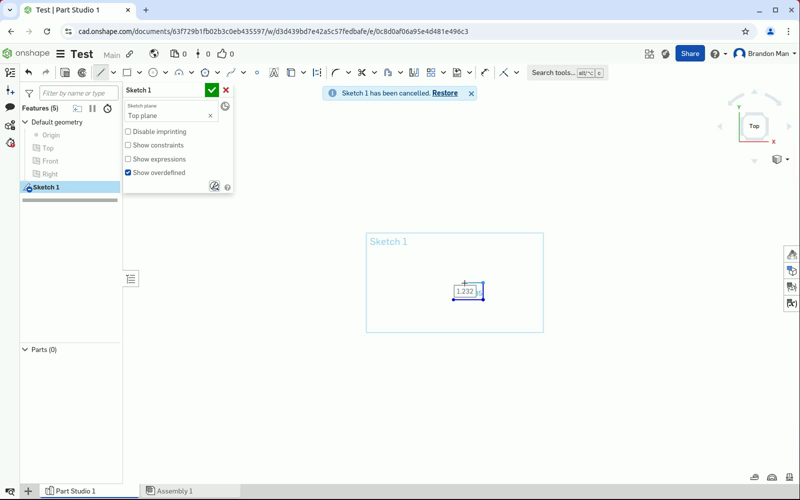
scroll(6)
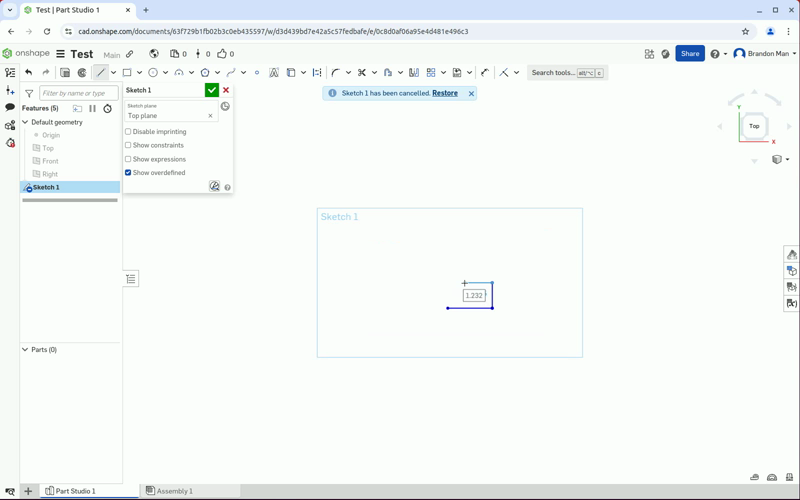
scroll(6)
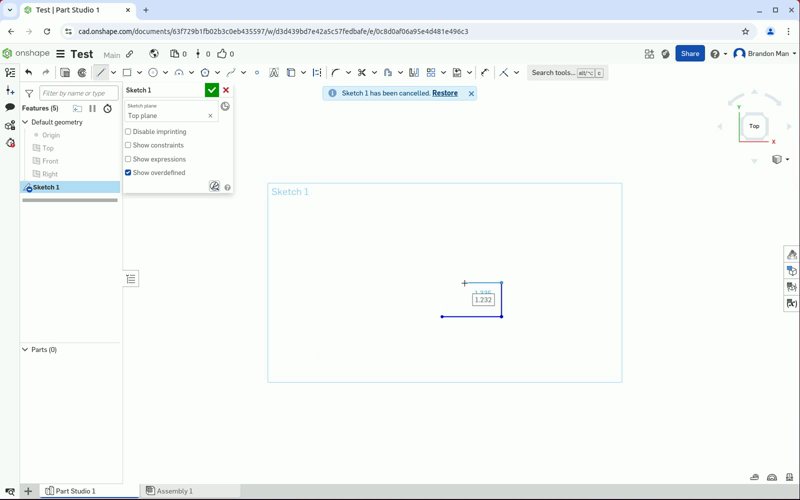
scroll(6)
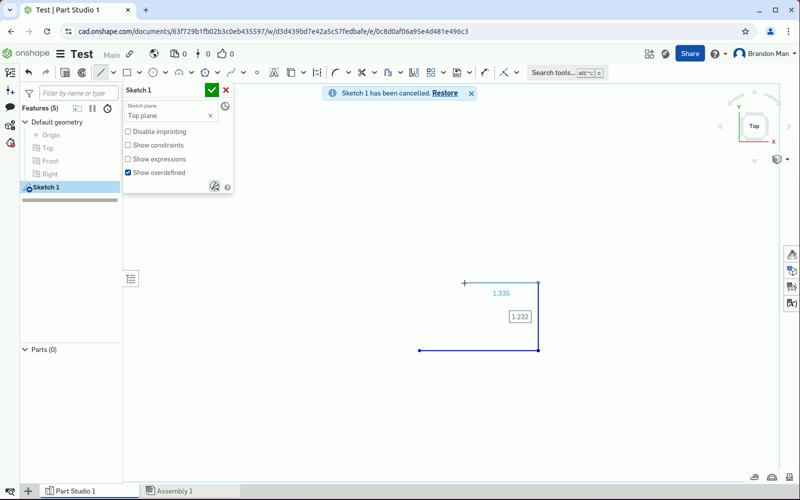
click(464, 282)
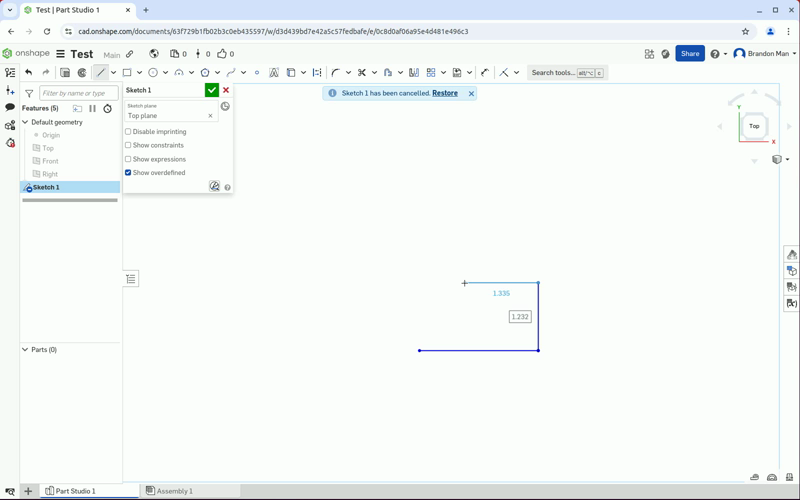
scroll(-6)
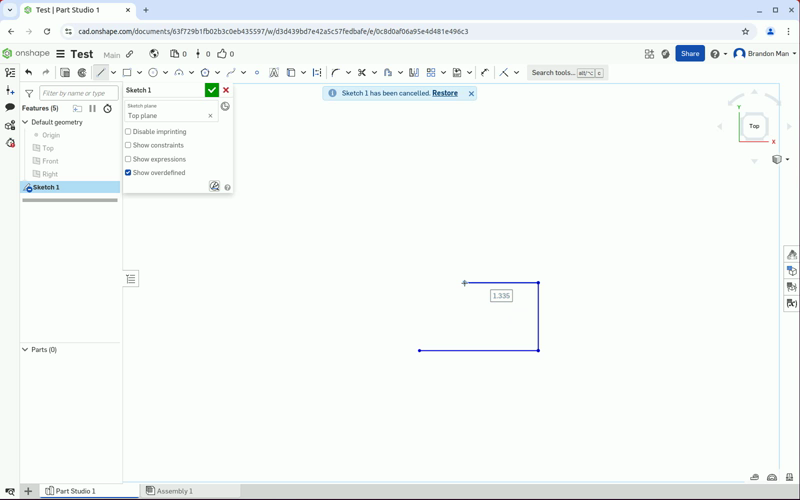
scroll(-6)
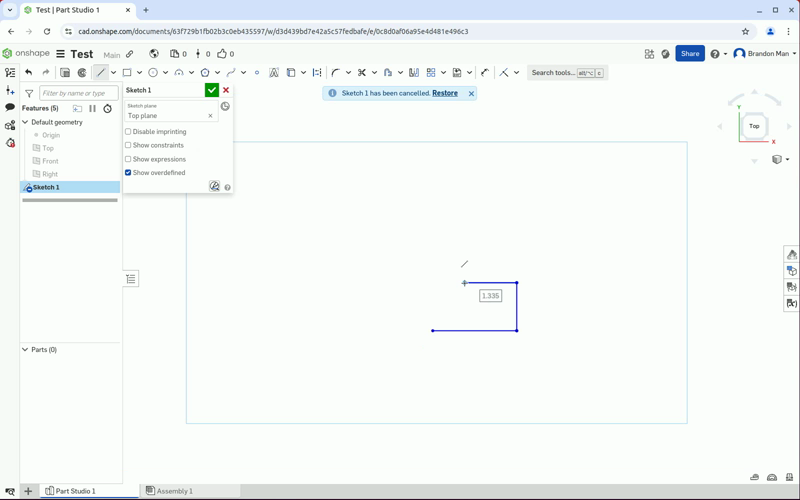
scroll(-6)
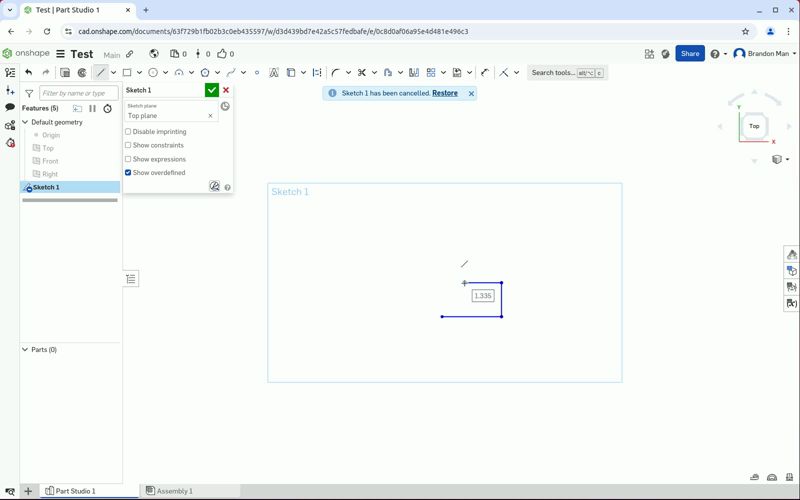
scroll(-6)
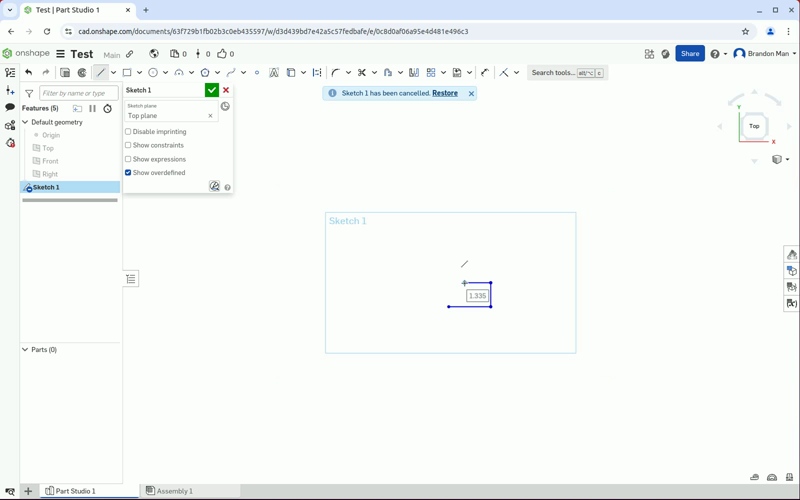
scroll(-6)
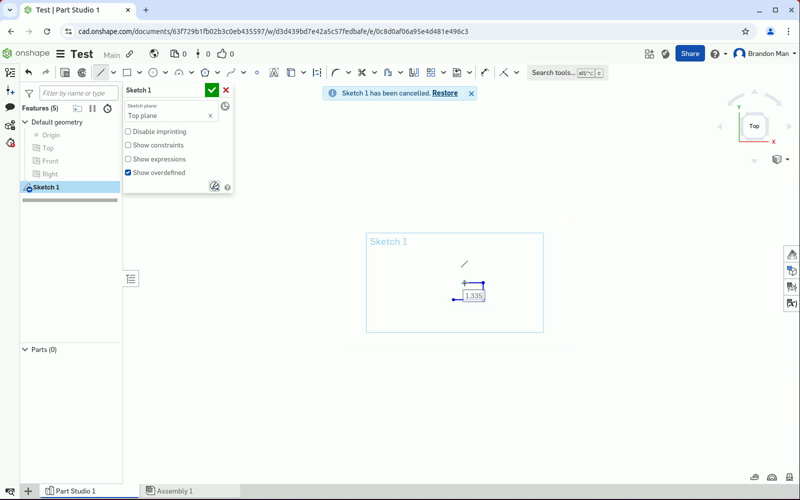
scroll(-6)
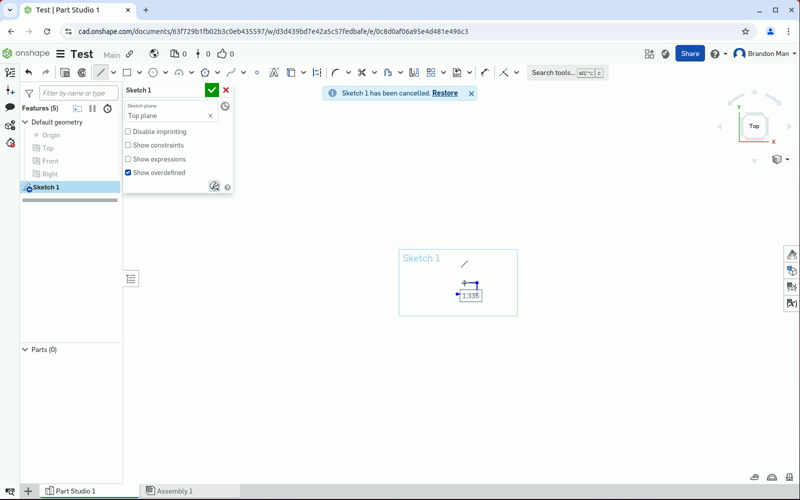
scroll(-6)
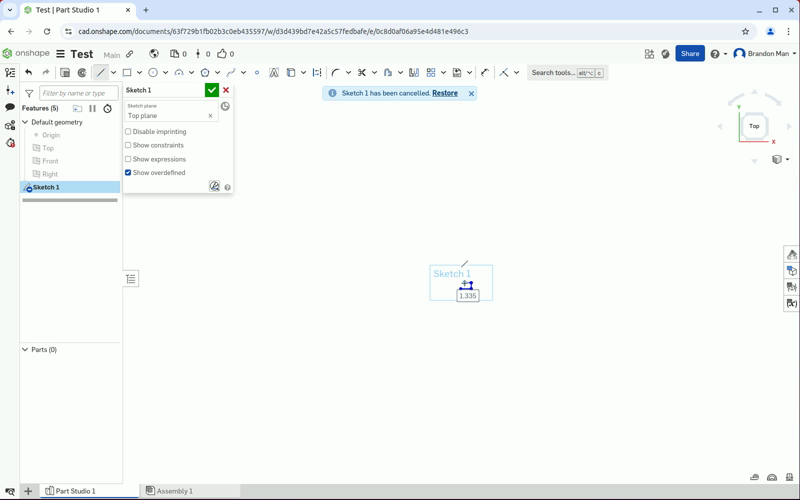
key_up(shift)
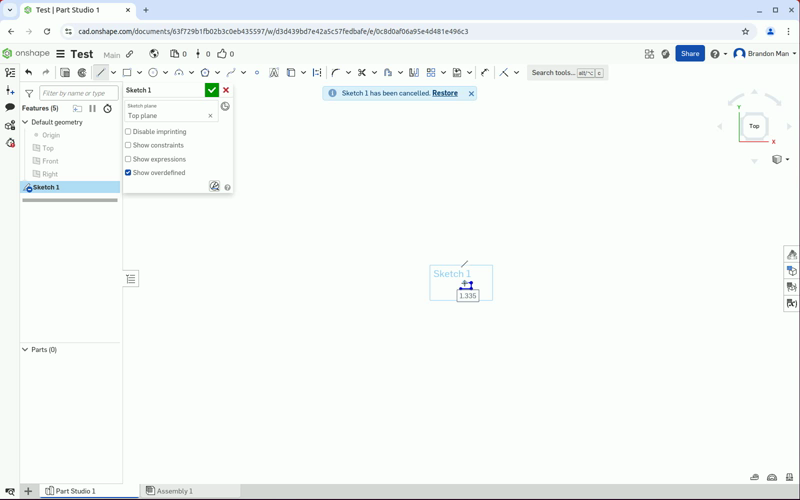
mouse_move(495, 282)
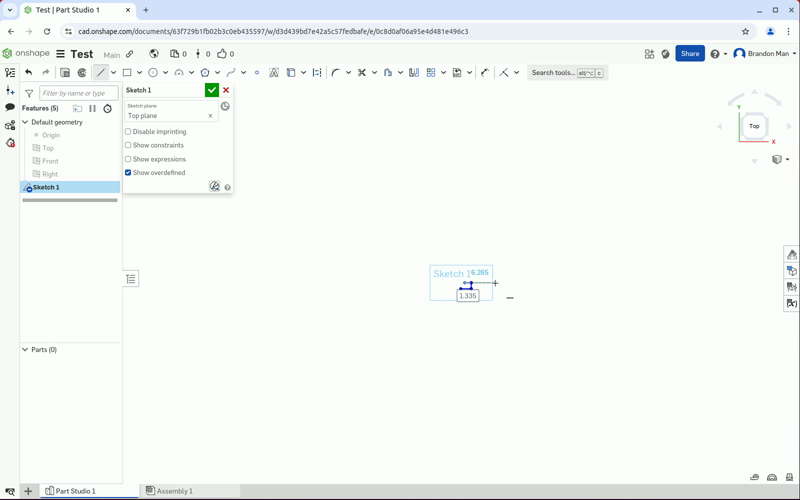
key_down(shift)
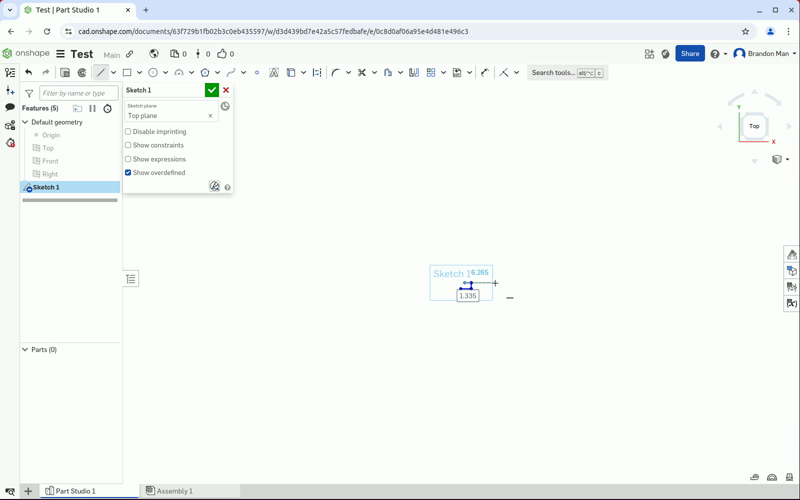
mouse_move(460, 288)
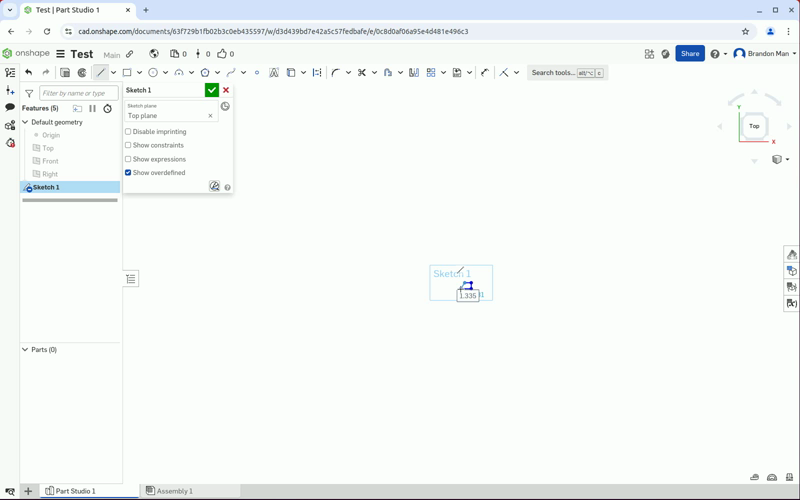
key_up(shift)
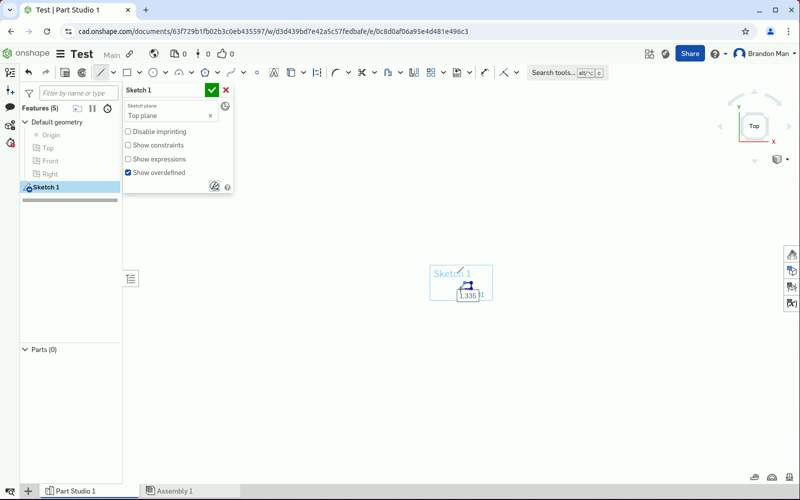
click(460, 288)
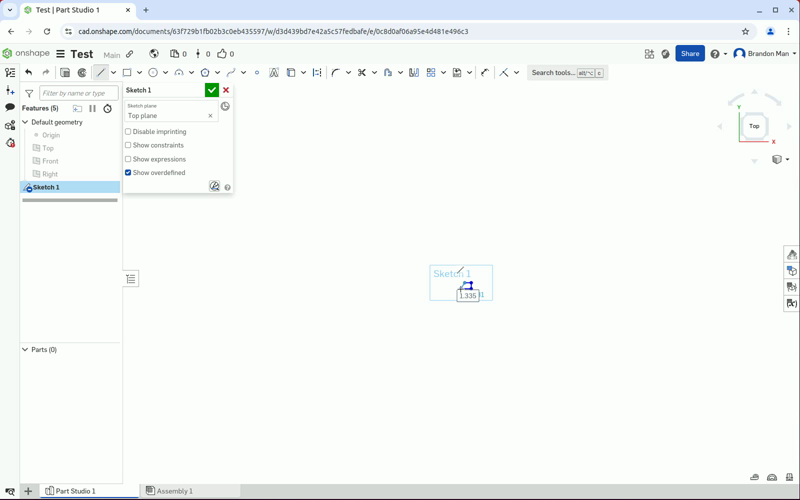
key(esc)
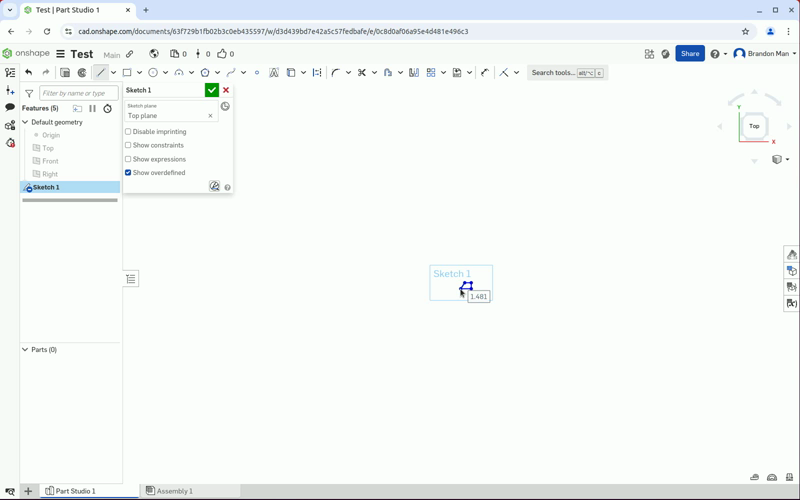
mouse_move(470, 288)
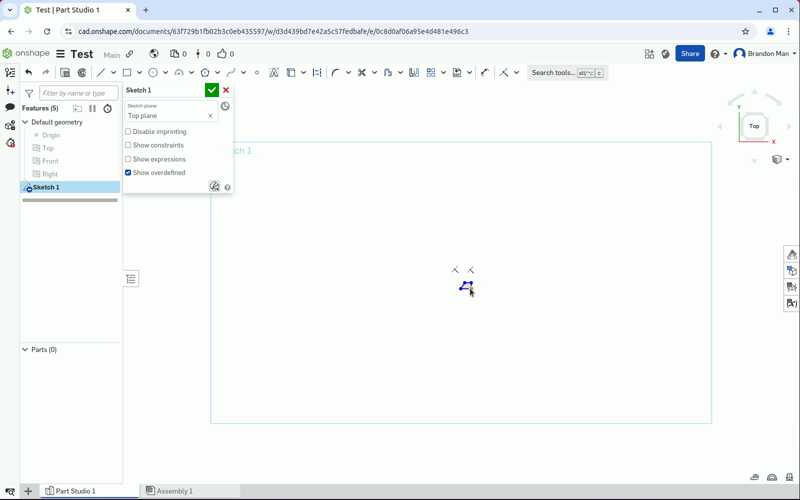
scroll(6)
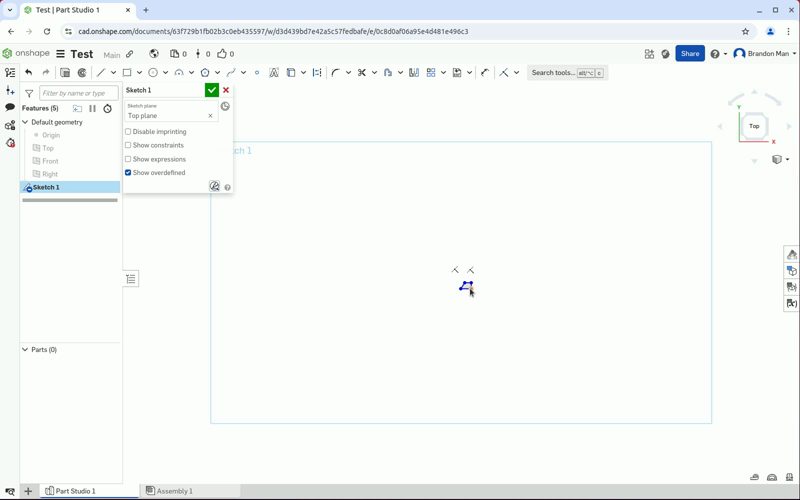
scroll(6)
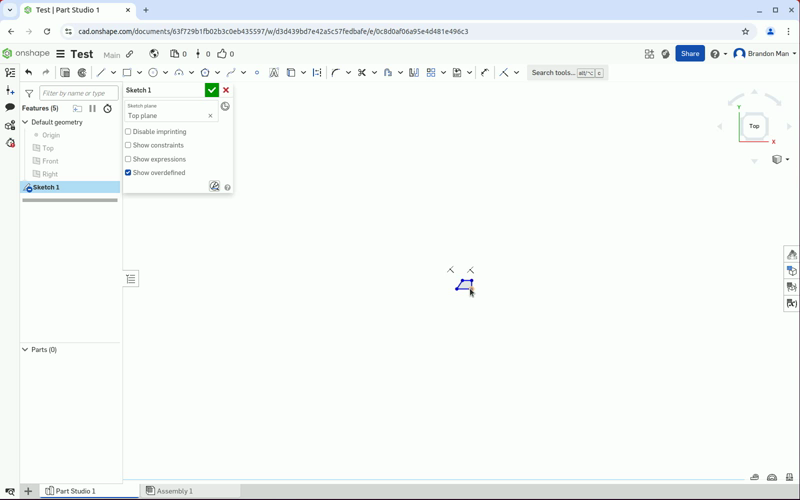
scroll(6)
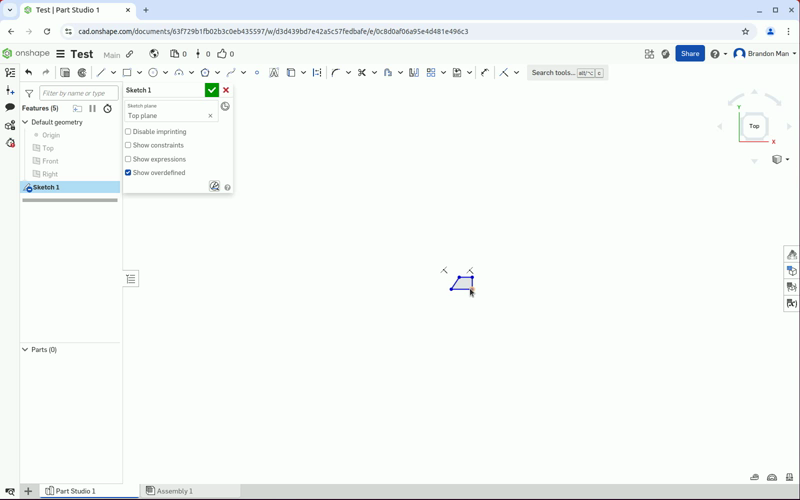
scroll(6)
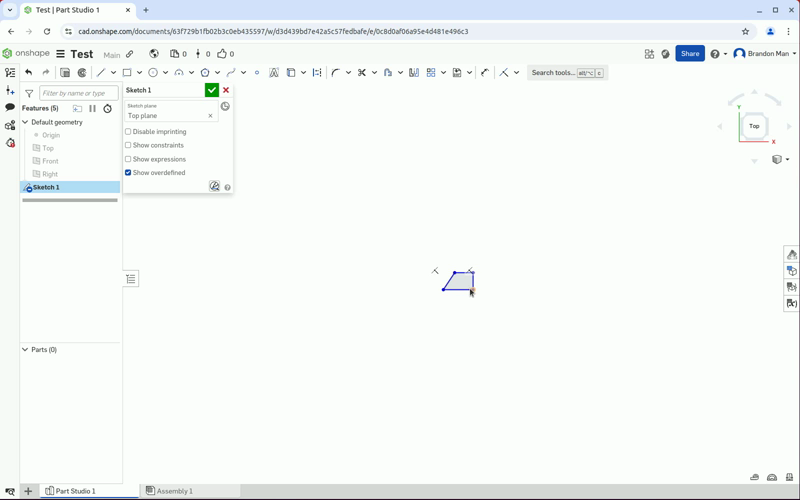
scroll(6)
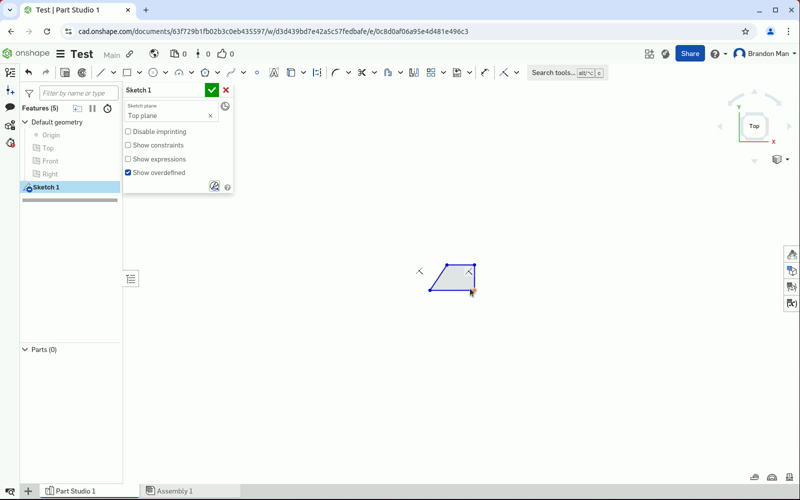
scroll(6)
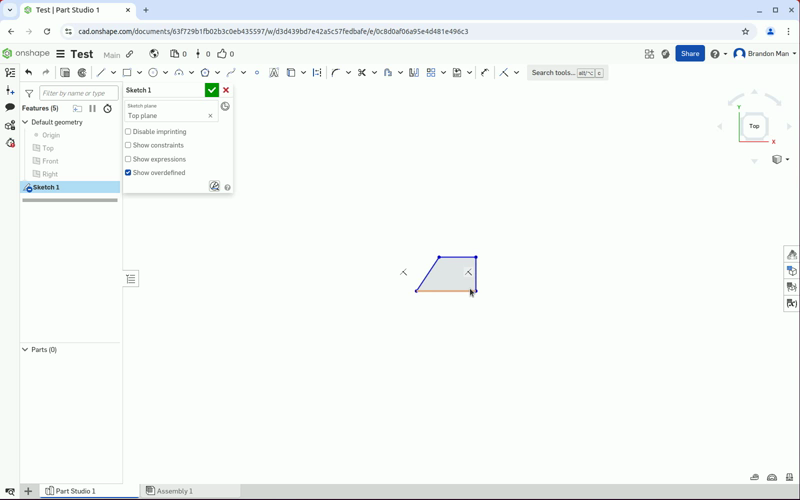
scroll(6)
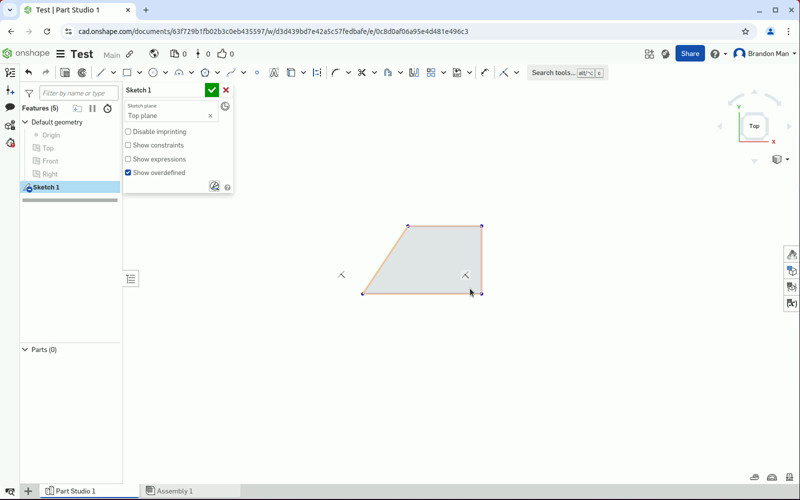
click(470, 288)
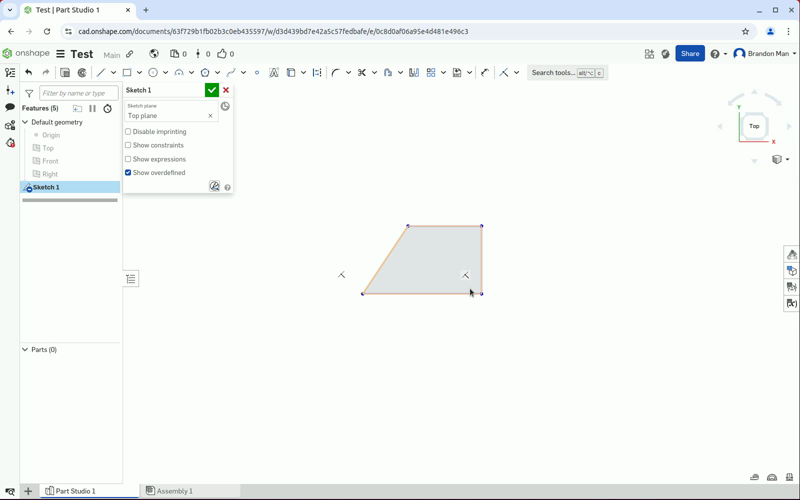
scroll(-6)
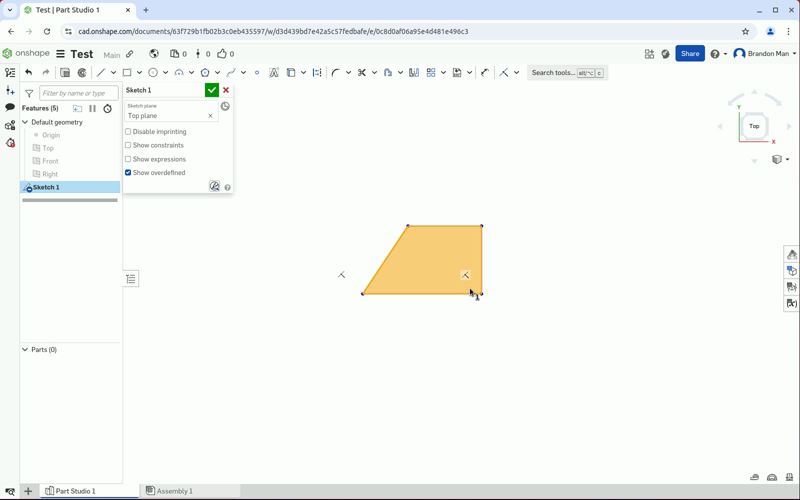
scroll(-6)
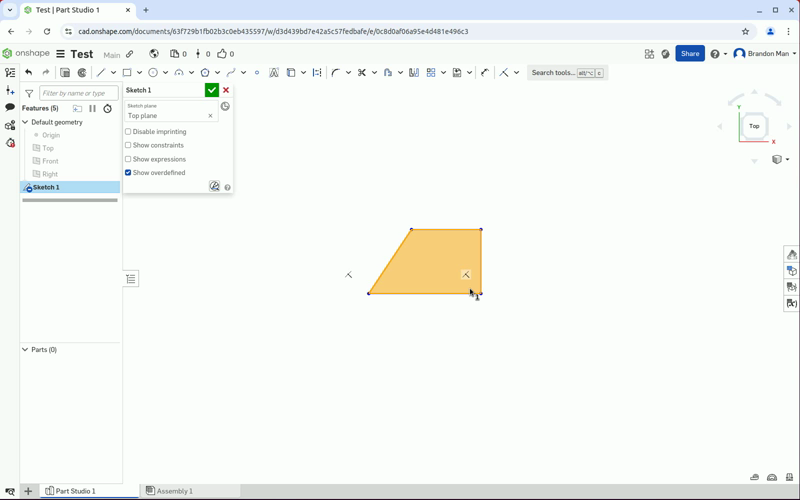
scroll(-6)
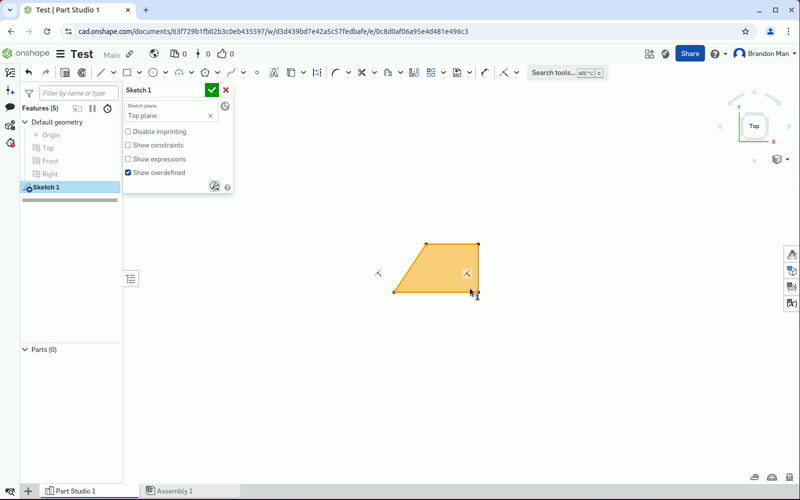
scroll(-6)
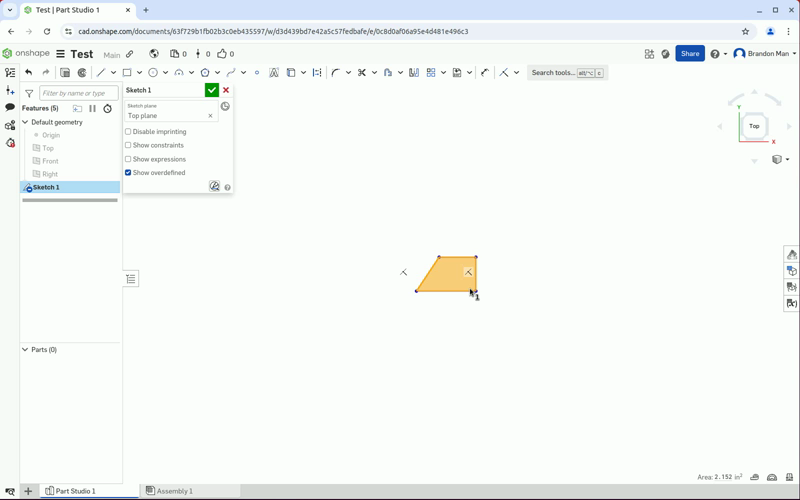
scroll(-6)
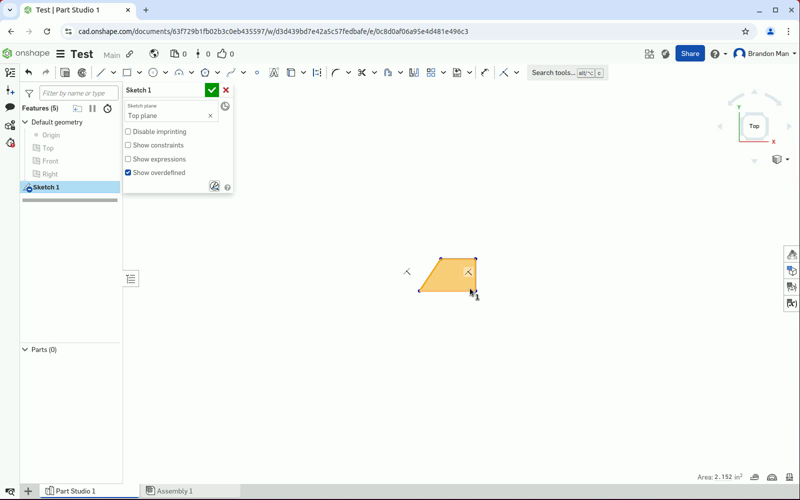
scroll(-6)
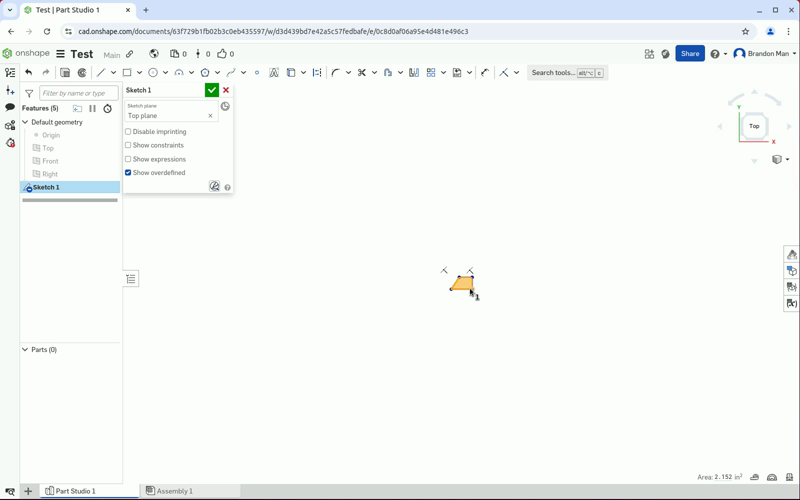
scroll(-6)
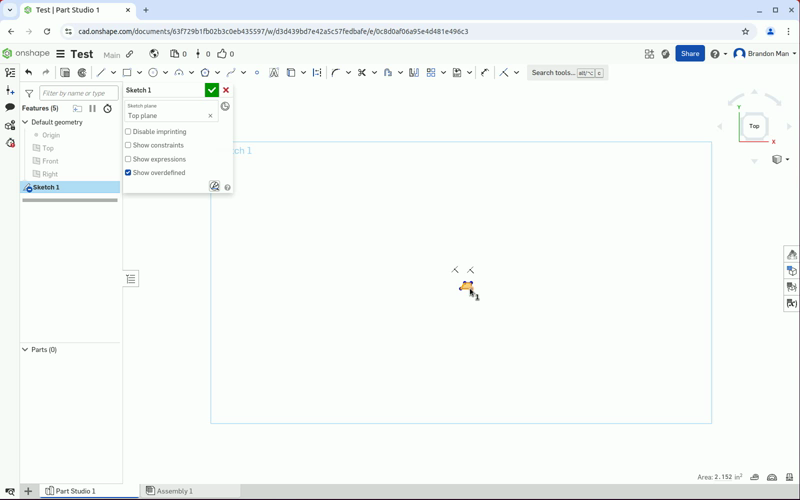
mouse_move(73, 352)
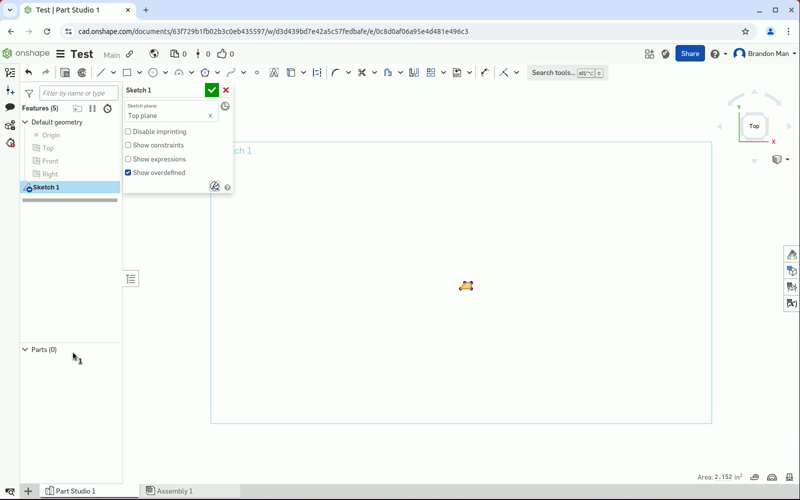
key(shift+y)
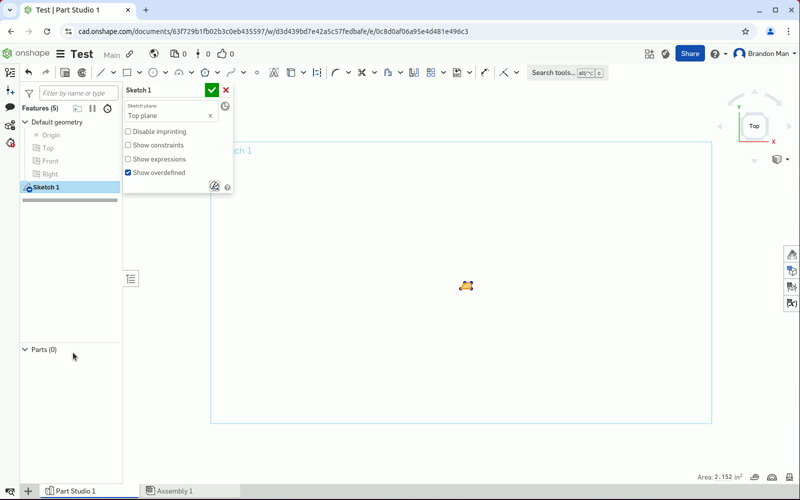
key(shift+e)
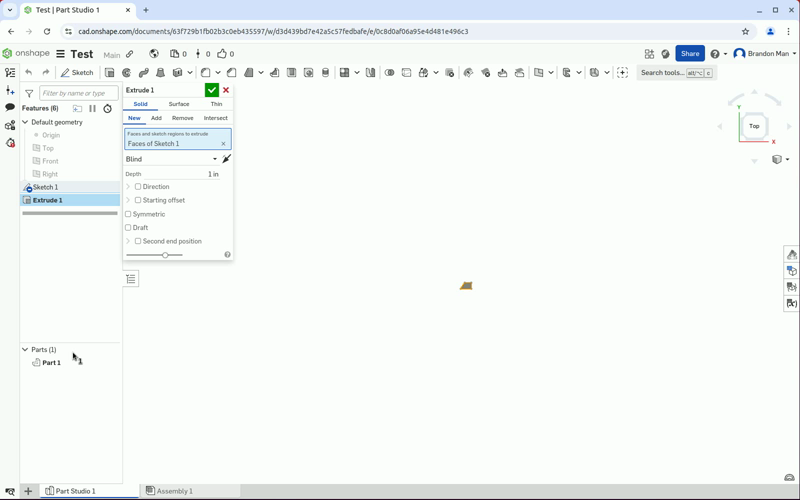
mouse_move(143, 106)
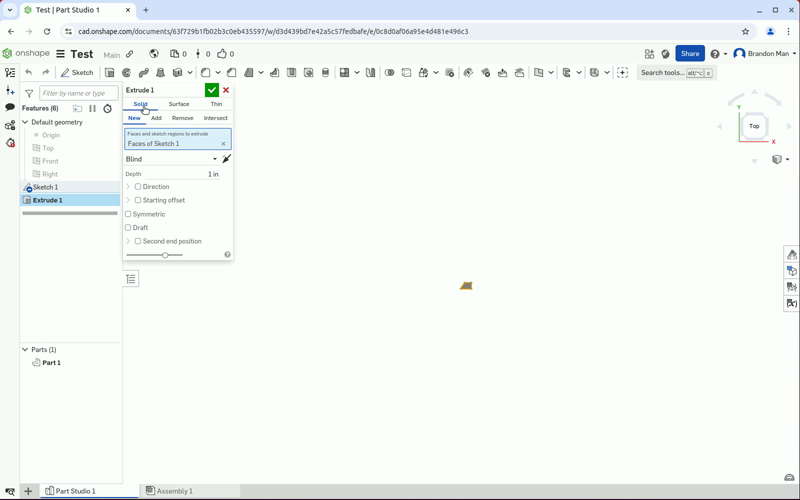
click(143, 106)
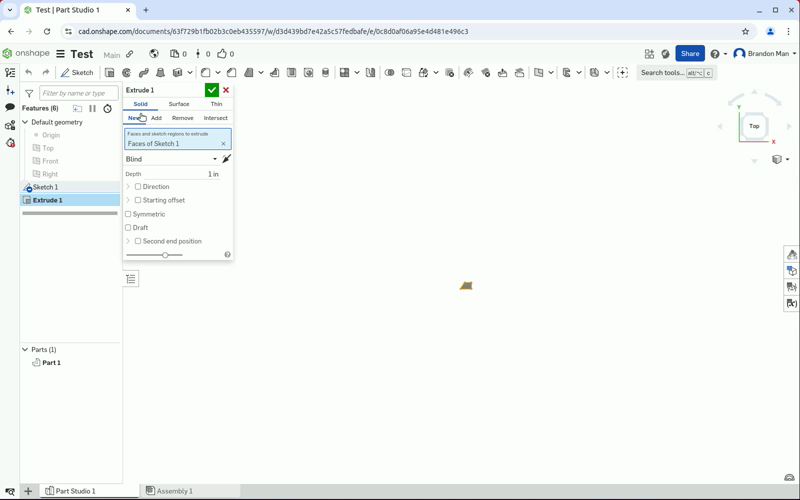
mouse_move(137, 120)
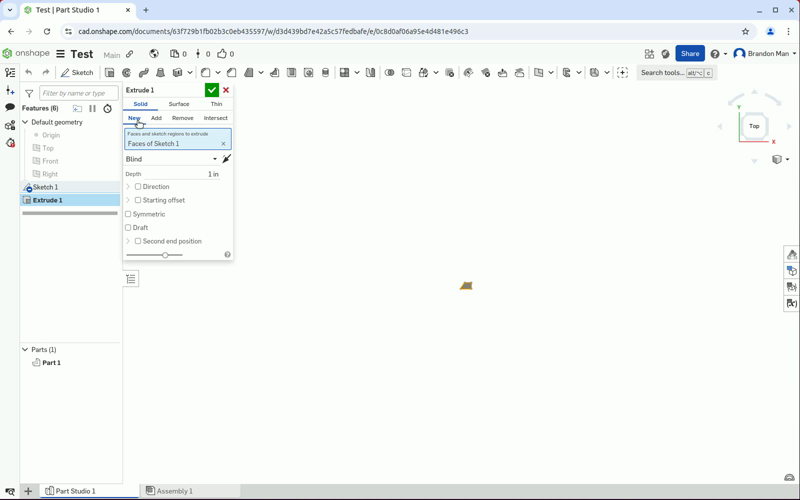
click(137, 120)
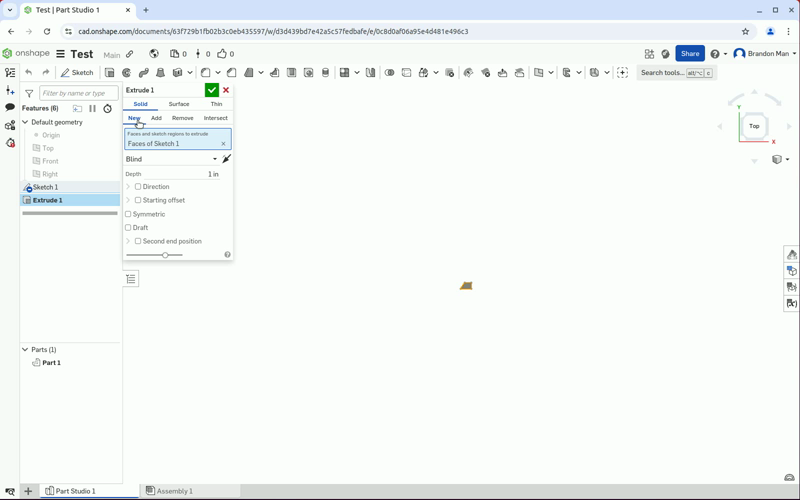
key(tab, 4)
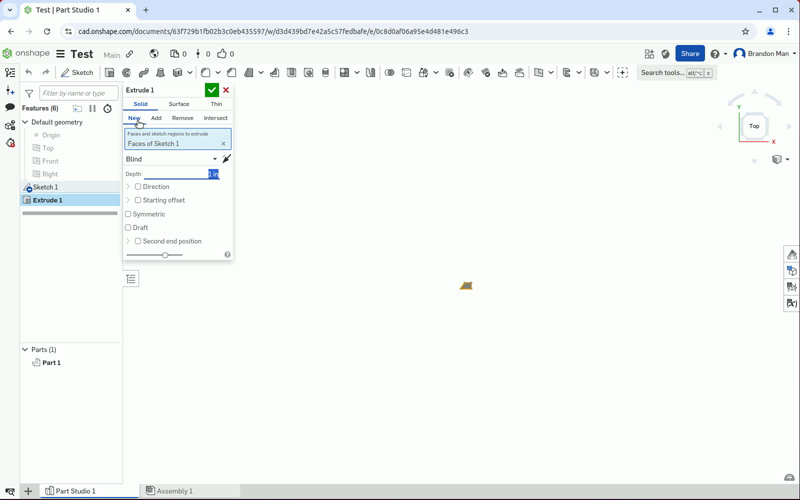
text(0.722)
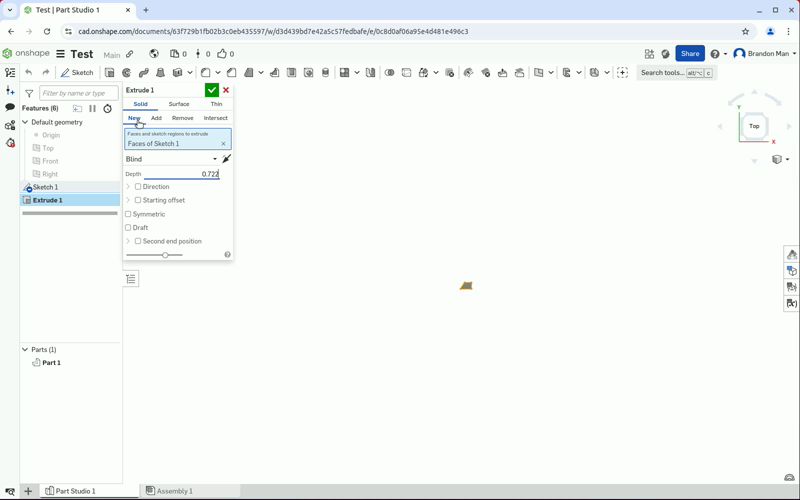
key(enter)
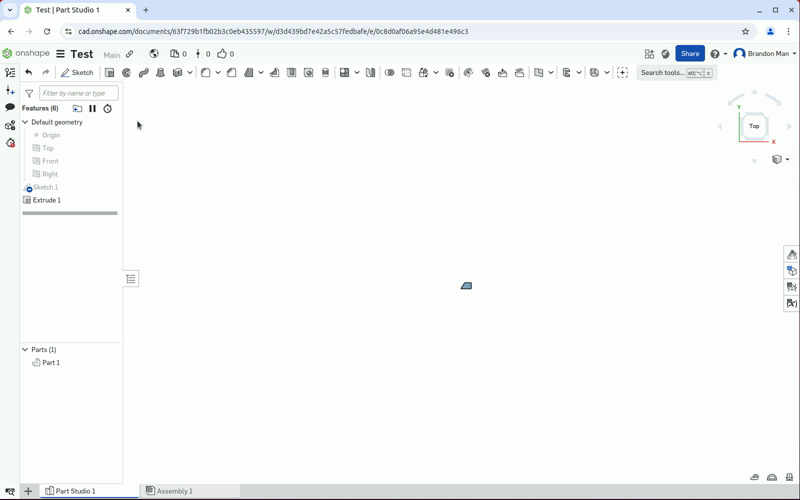
key(shift+h)
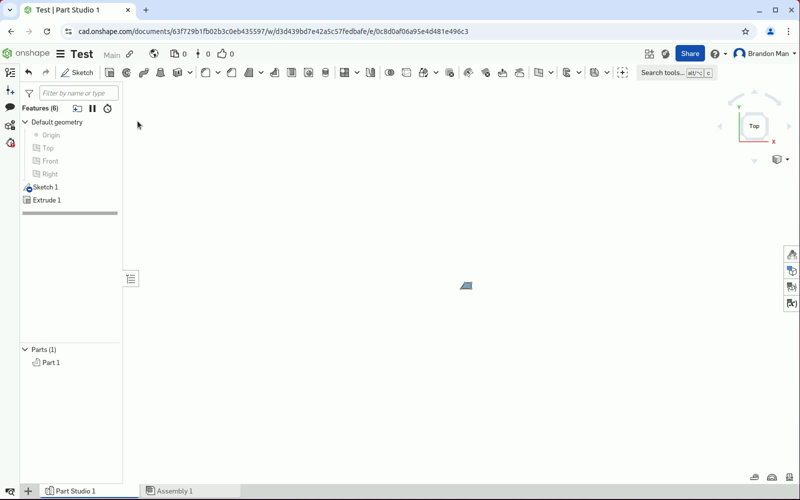
key(shift+h)
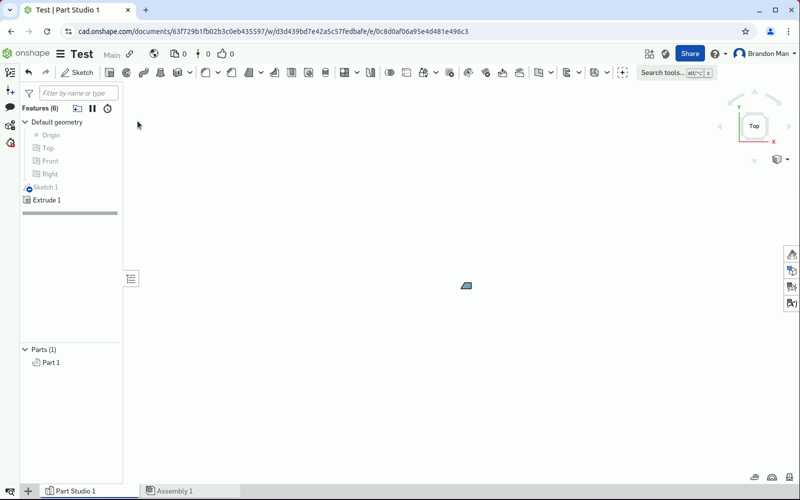
mouse_move(73, 189)
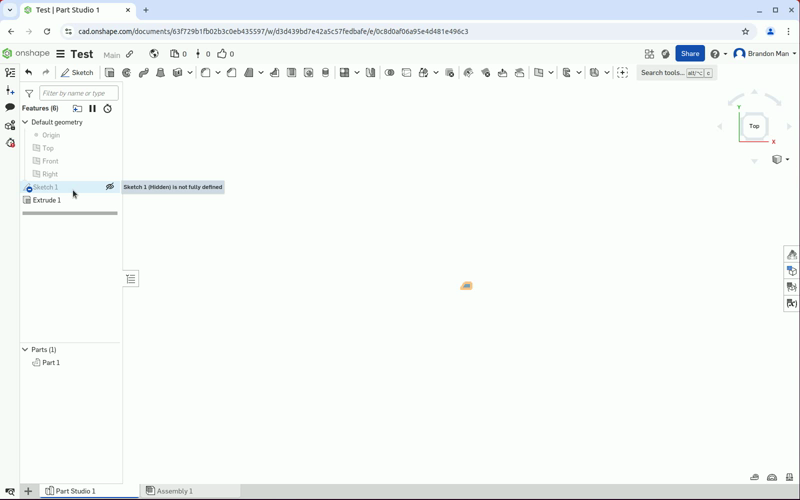
click(73, 189)
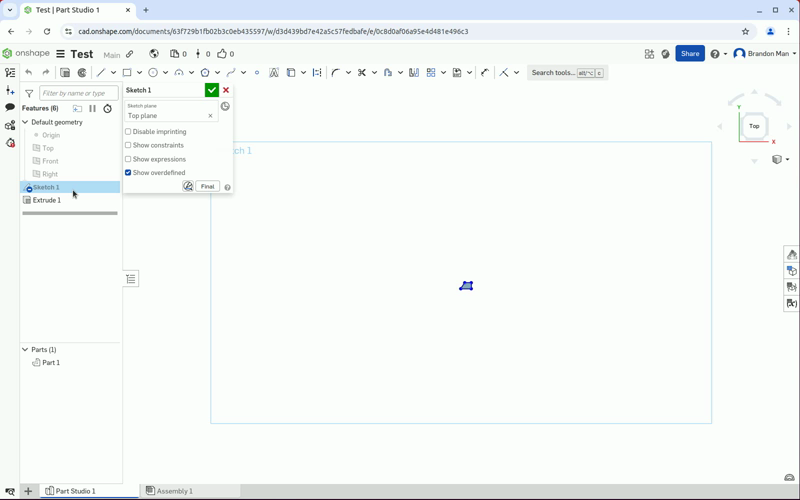
mouse_move(229, 92)
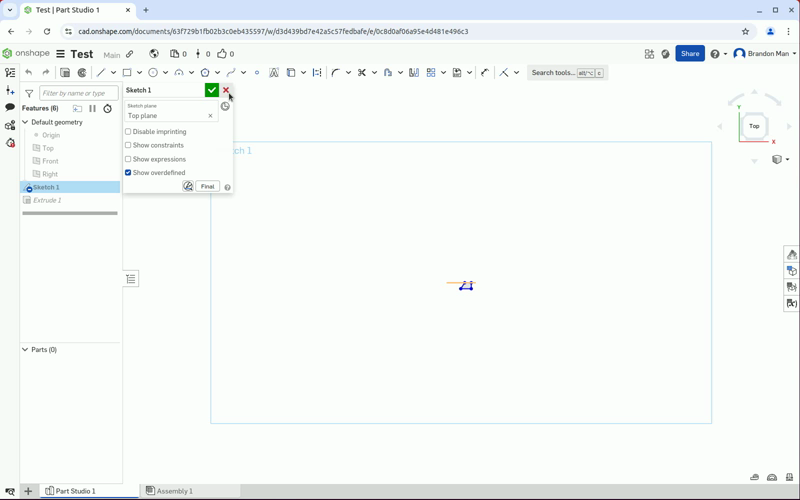
click(229, 92)
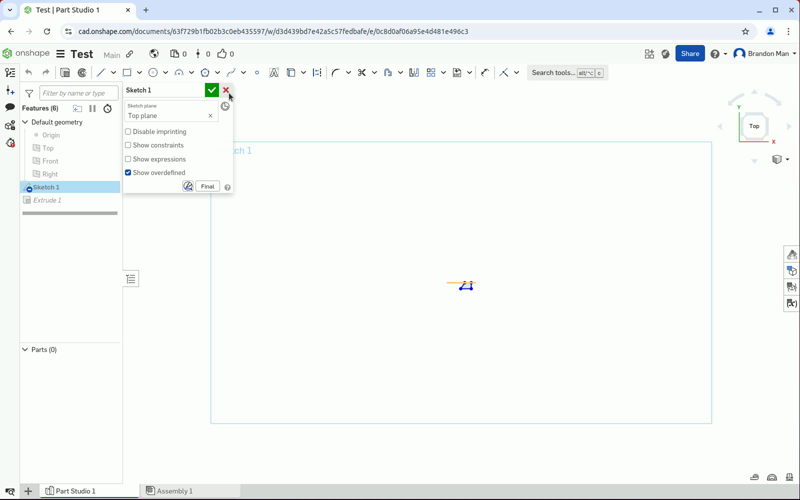
key(shift+s)
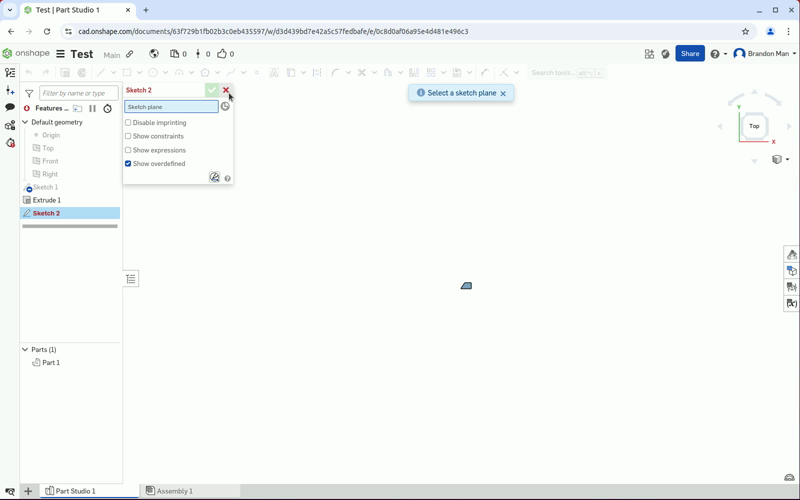
mouse_move(73, 150)
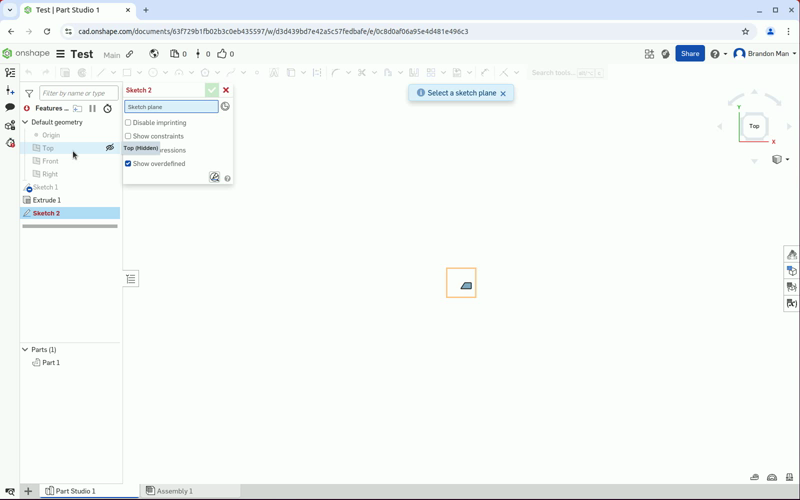
click(73, 150)
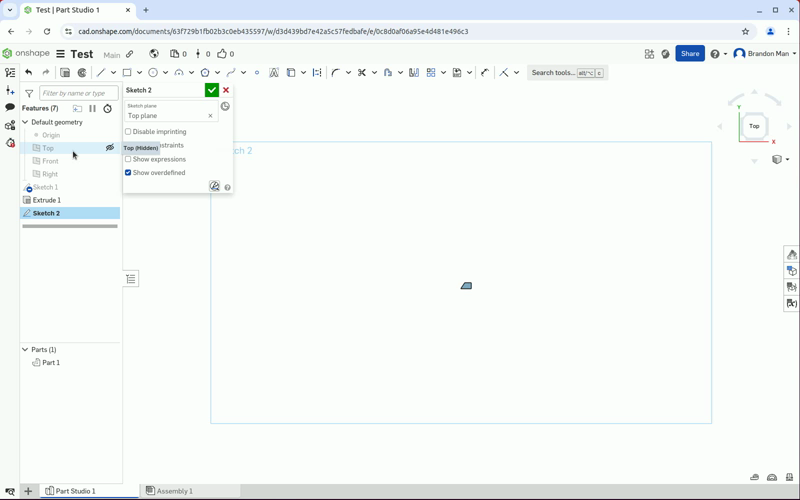
mouse_move(73, 352)
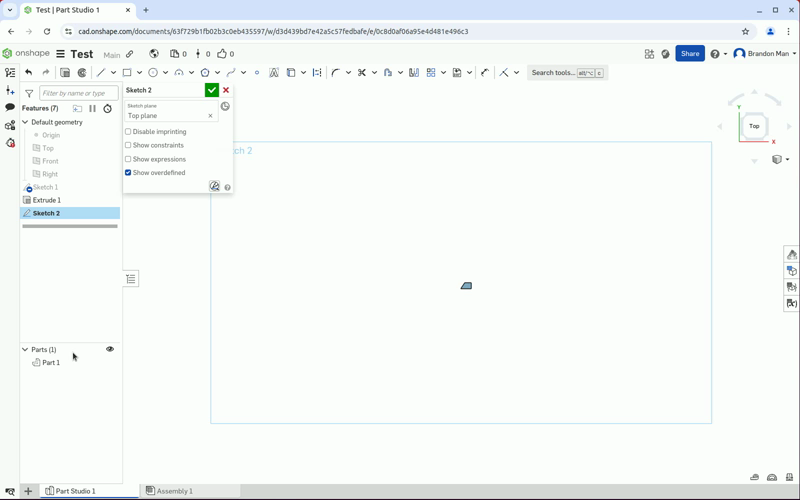
key(y)
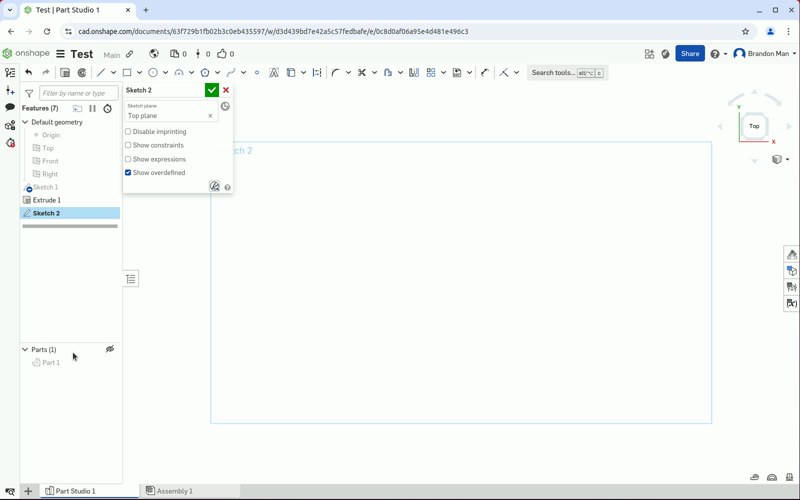
key(l)
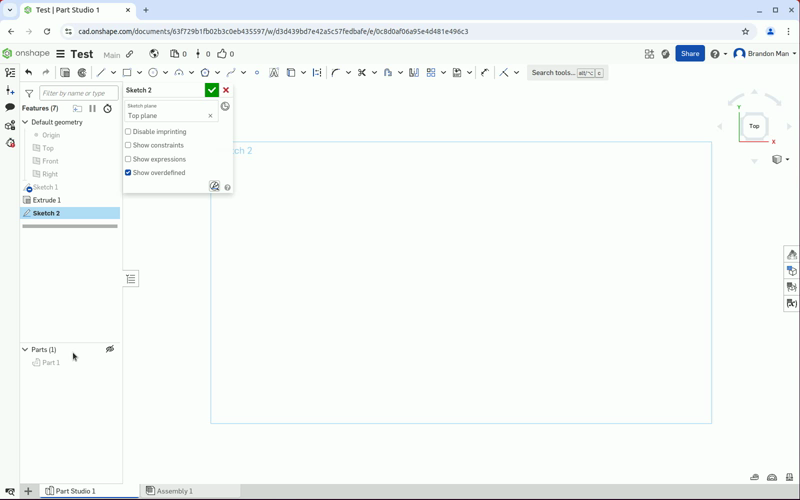
key_down(shift)
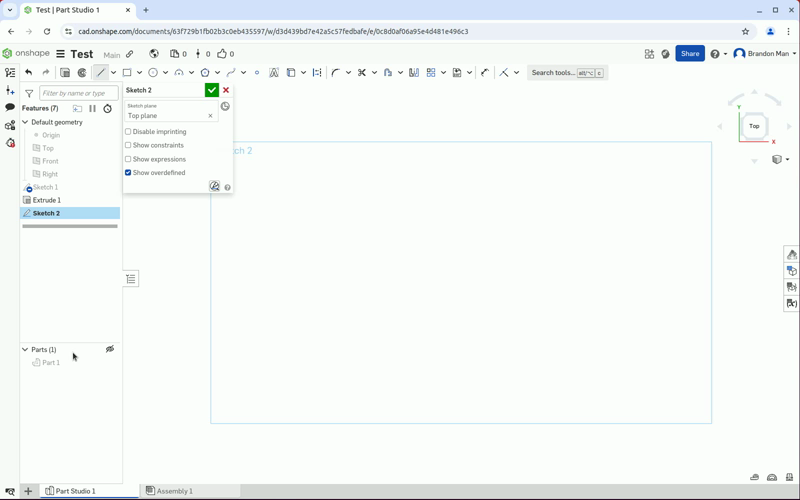
mouse_move(460, 305)
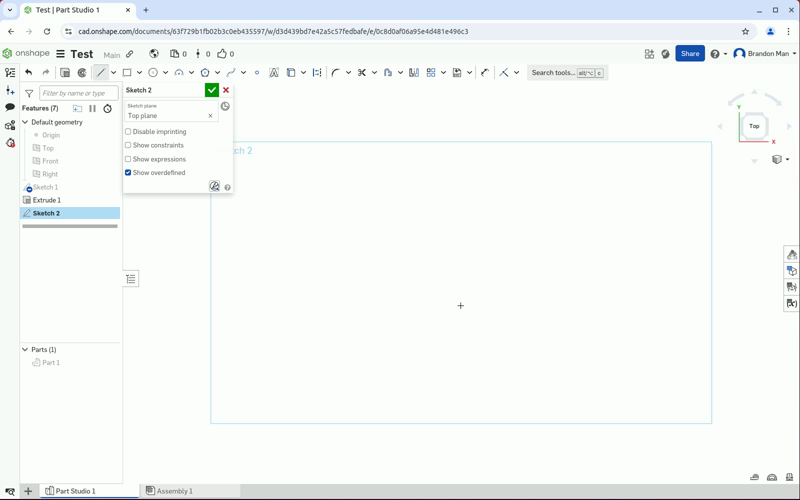
click(460, 305)
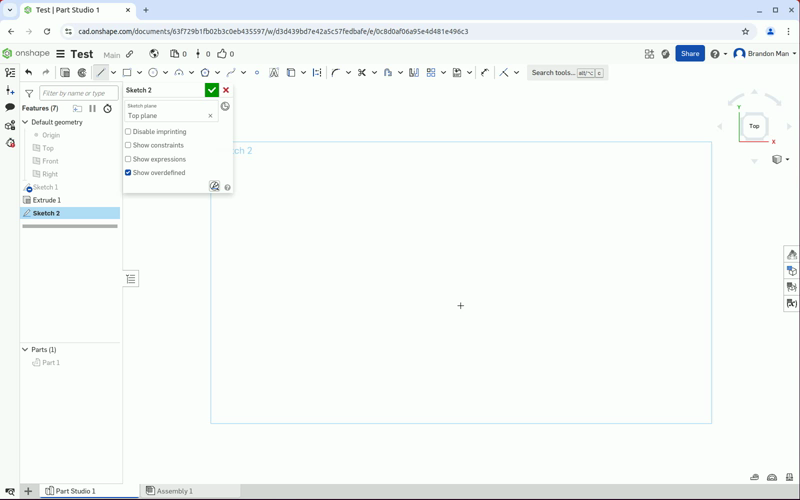
key_up(shift)
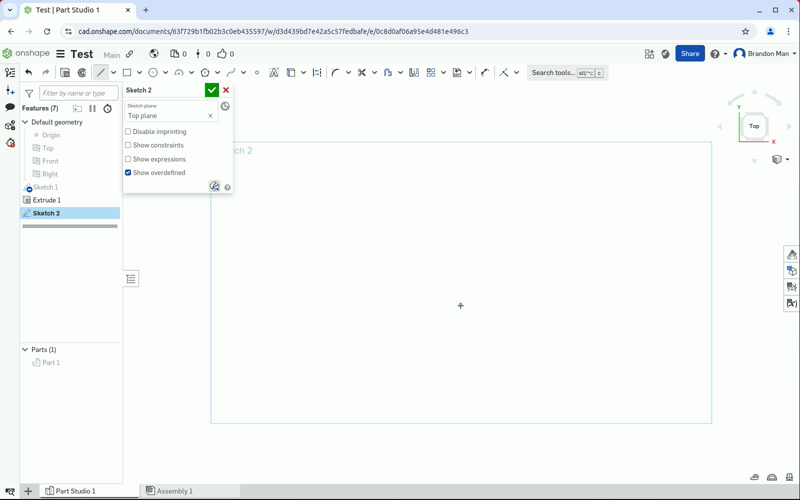
key_down(shift)
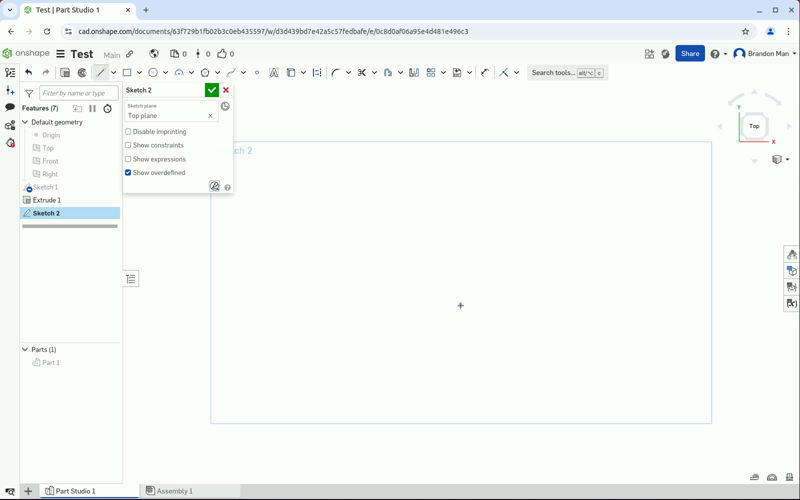
mouse_move(490, 305)
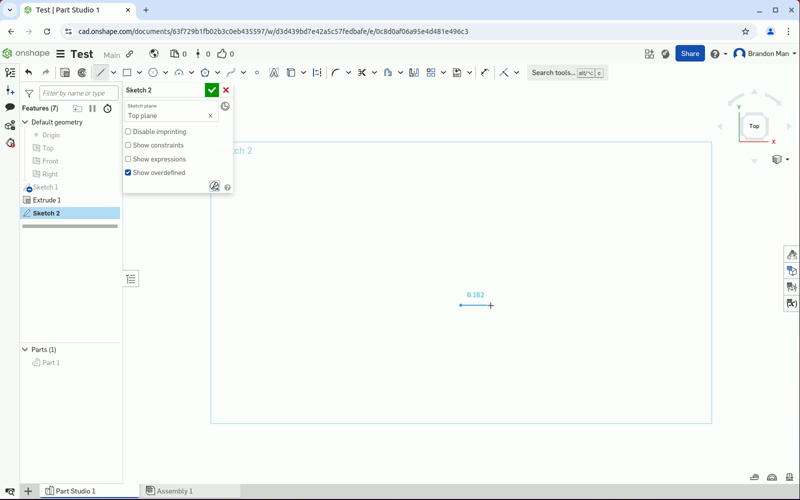
mouse_move(471, 305)
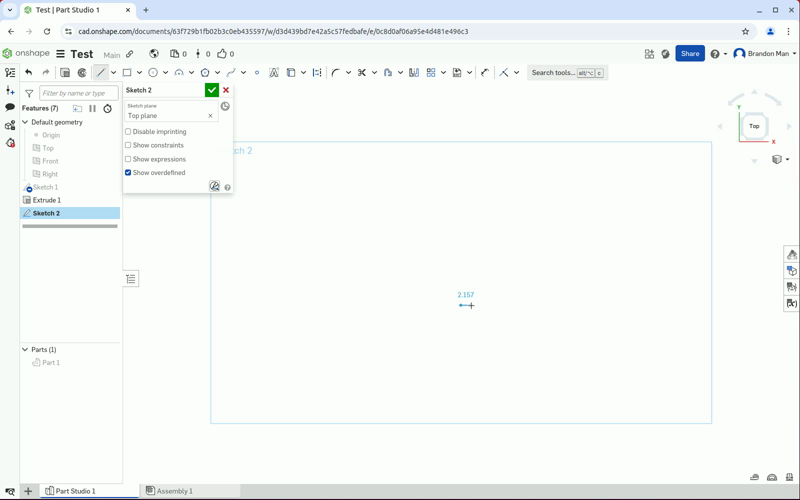
click(471, 305)
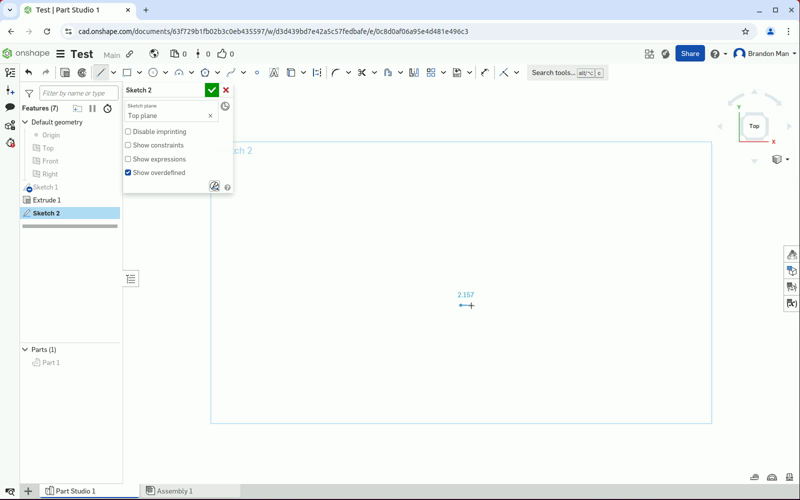
key_up(shift)
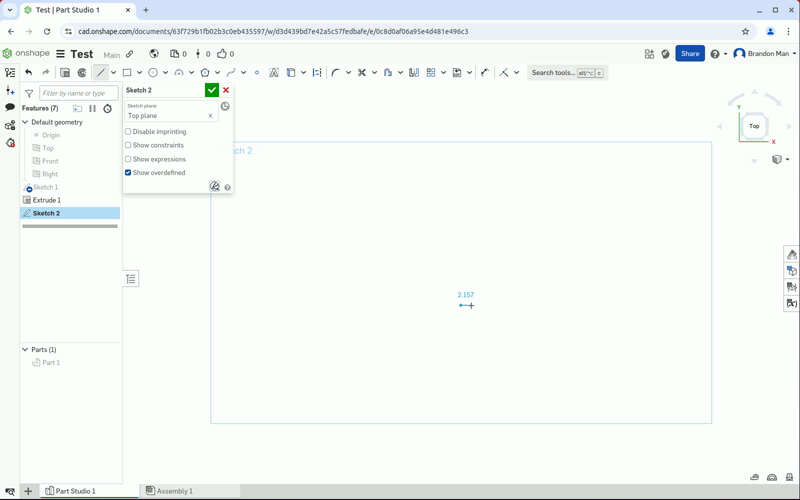
key_down(shift)
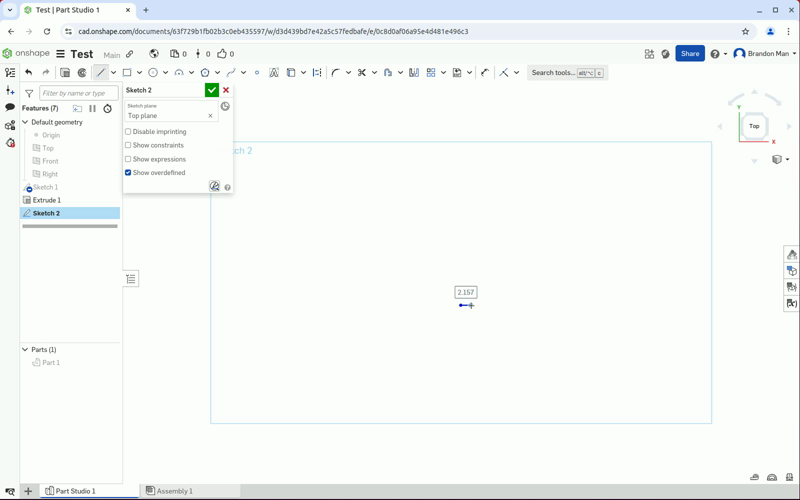
mouse_move(501, 305)
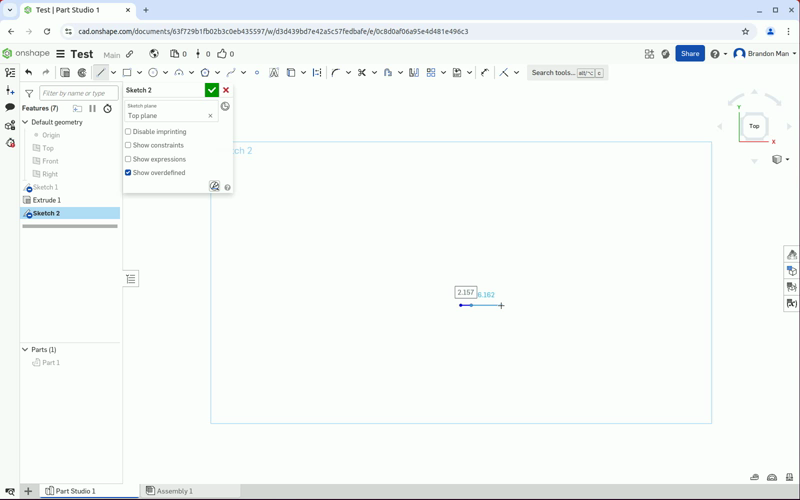
mouse_move(471, 286)
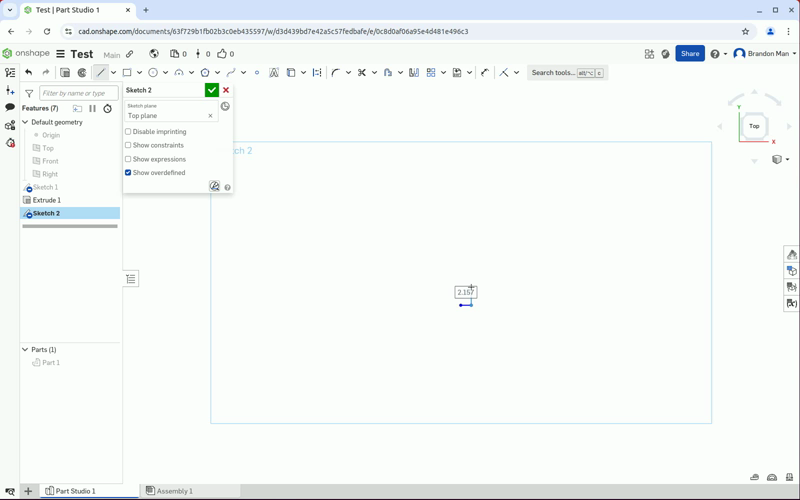
click(471, 286)
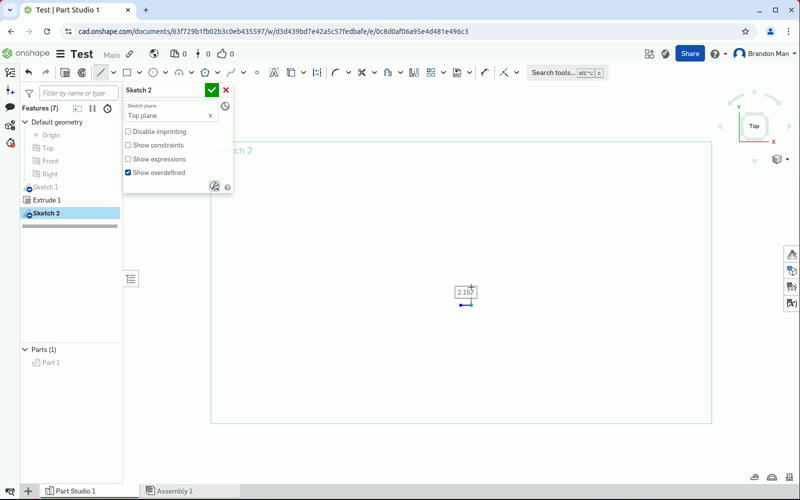
key_up(shift)
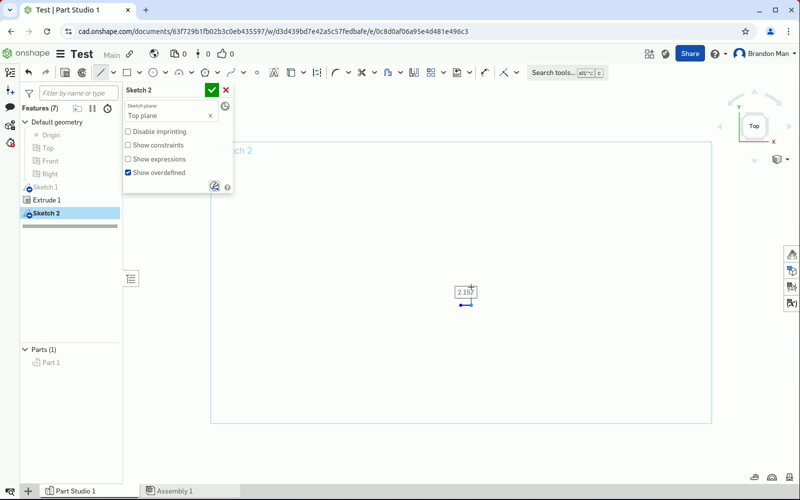
key_down(shift)
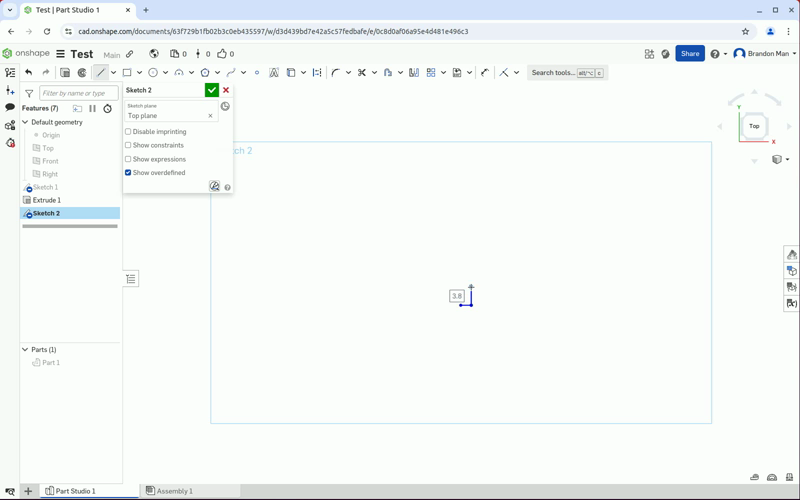
mouse_move(501, 286)
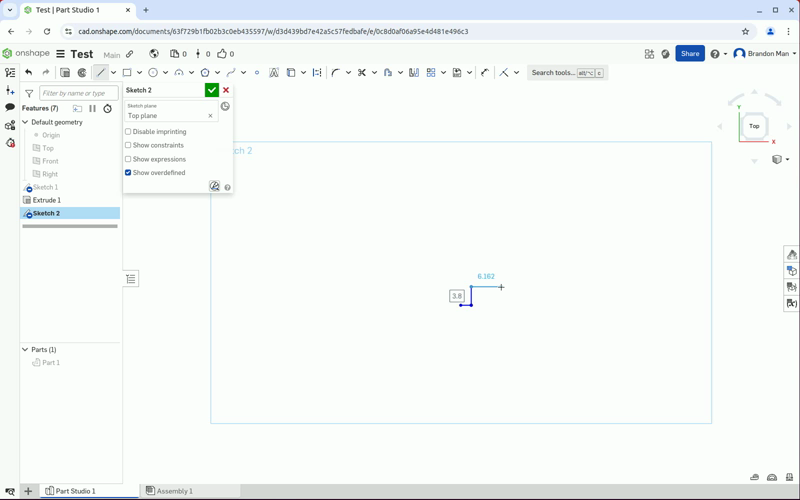
mouse_move(460, 286)
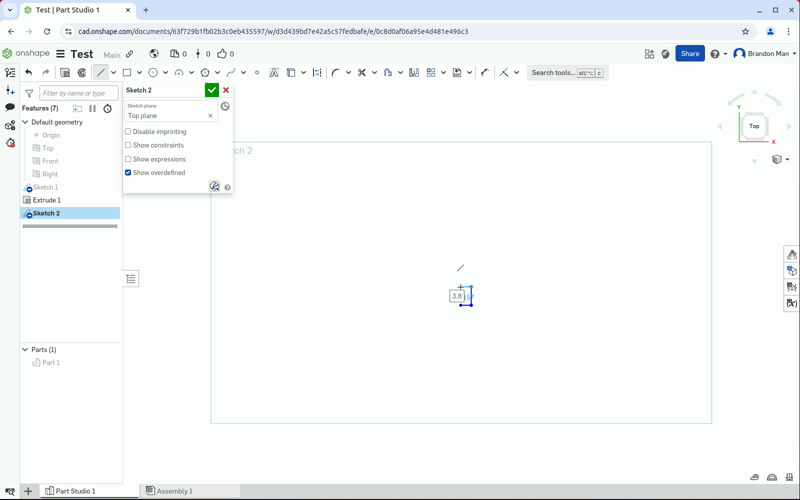
click(460, 286)
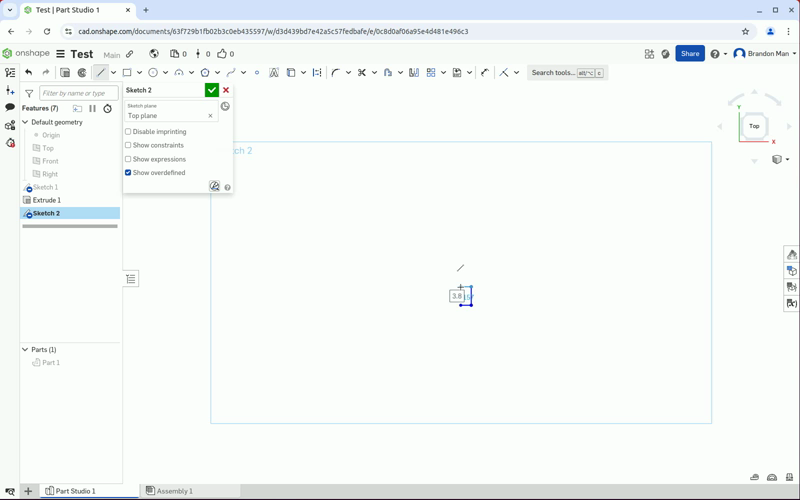
key_up(shift)
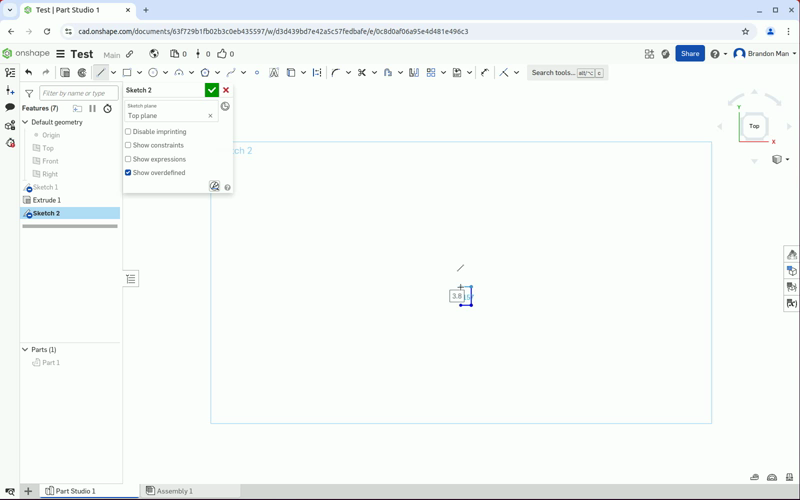
mouse_move(490, 286)
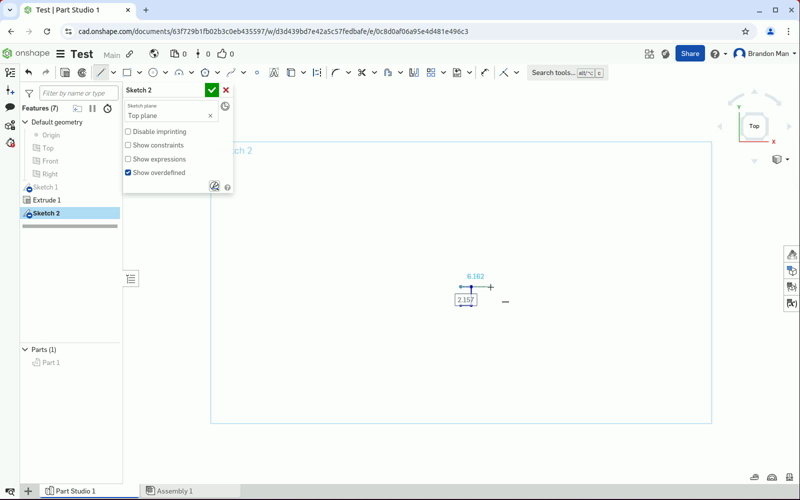
key_down(shift)
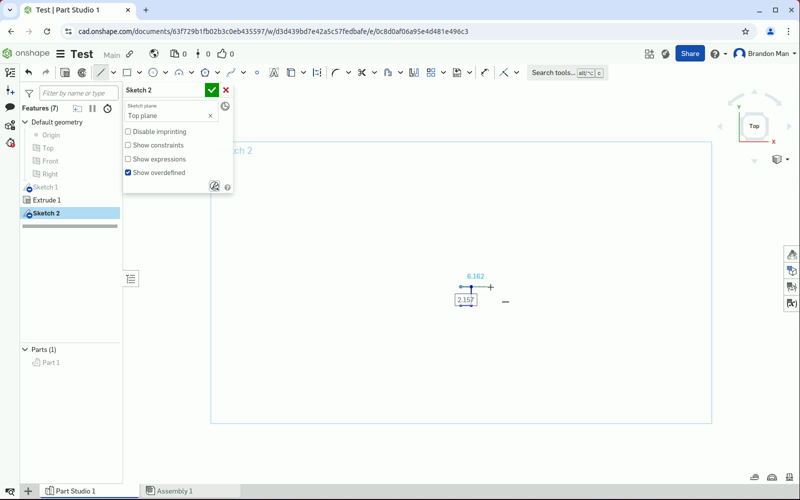
mouse_move(460, 305)
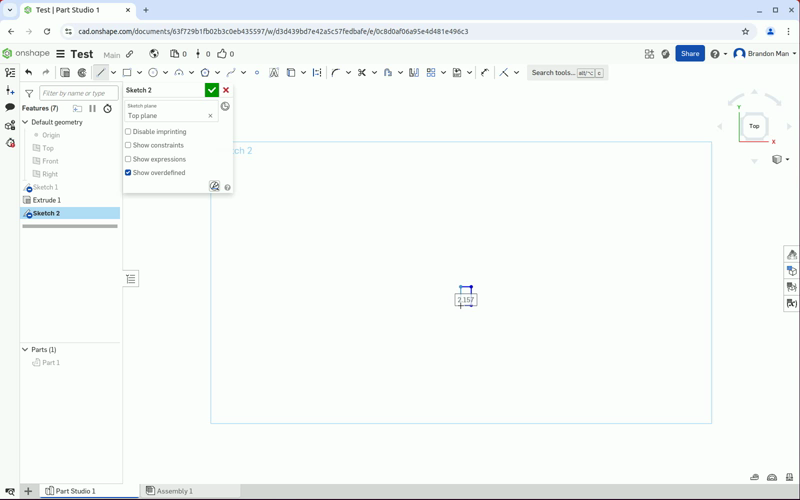
key_up(shift)
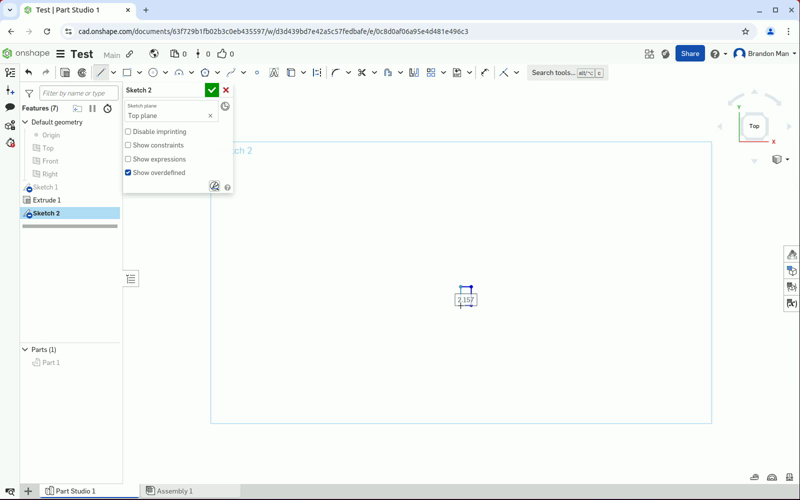
click(460, 305)
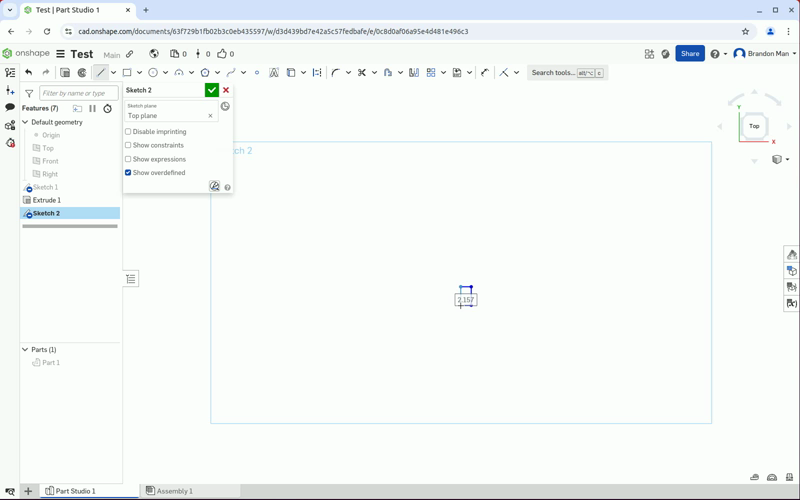
key(esc)
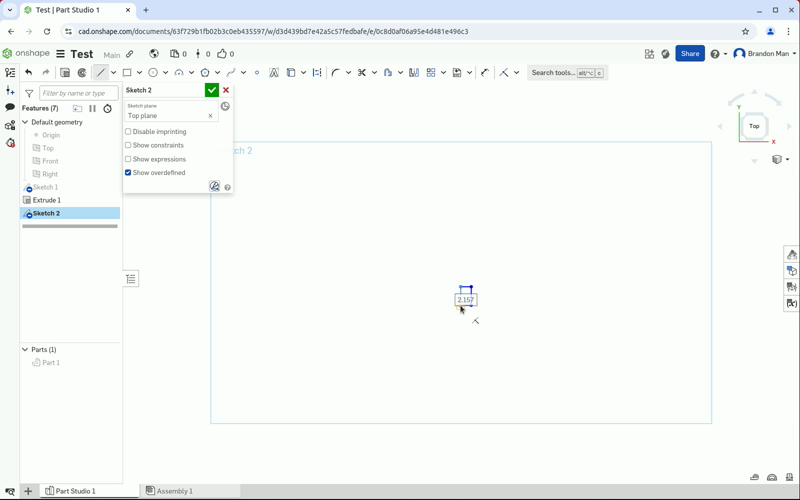
mouse_move(471, 299)
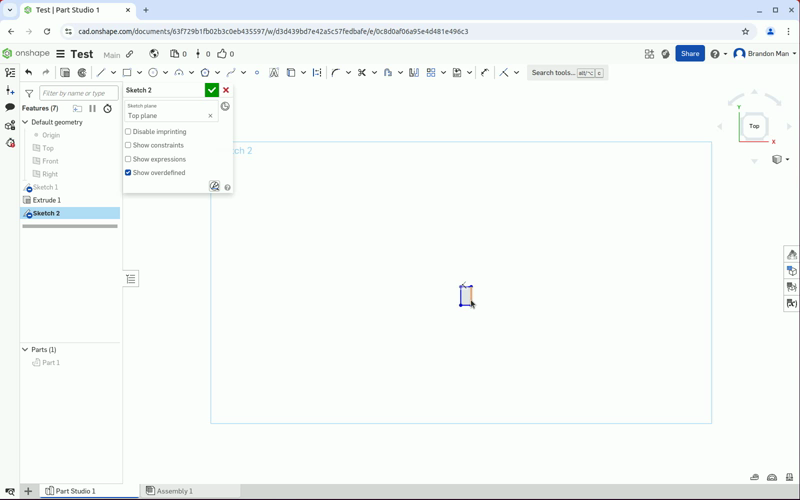
scroll(6)
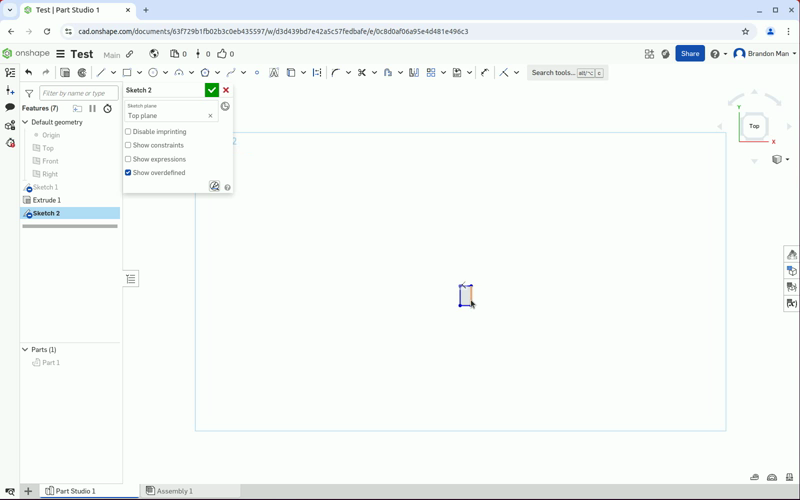
scroll(6)
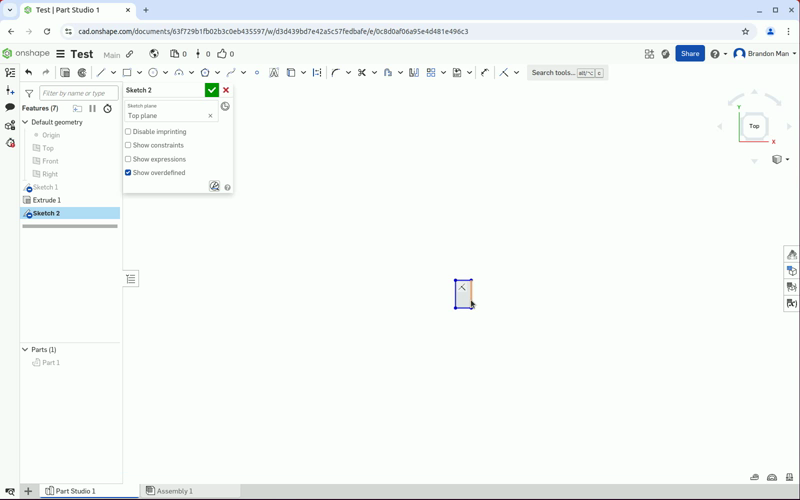
scroll(6)
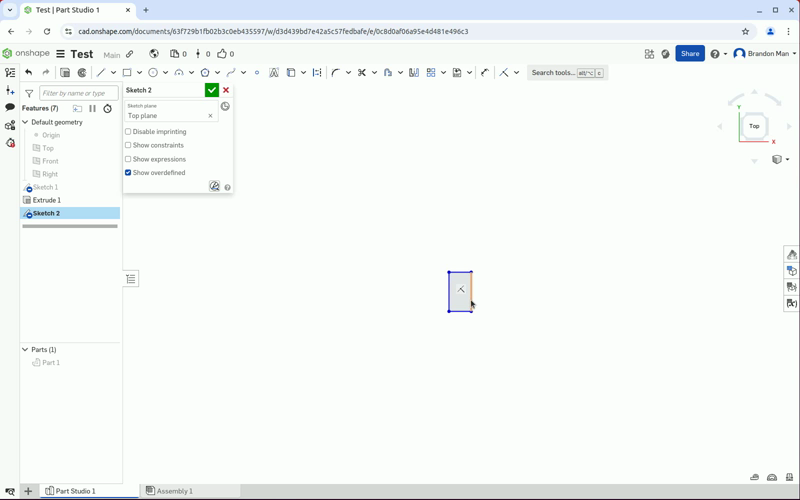
scroll(6)
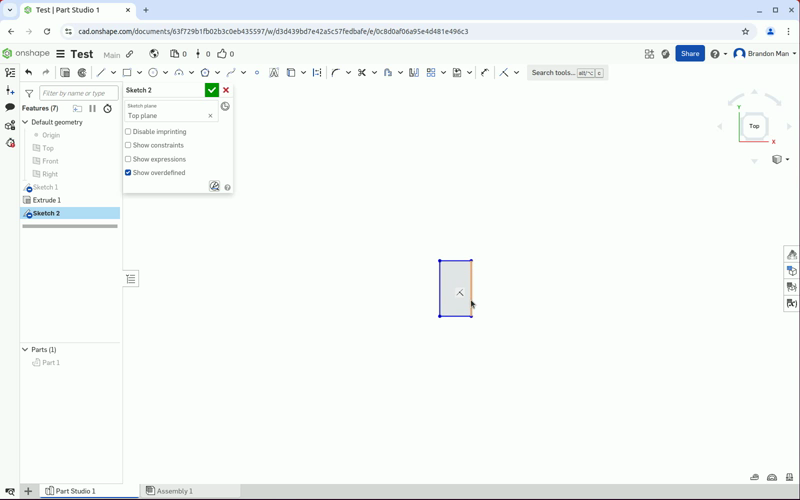
scroll(6)
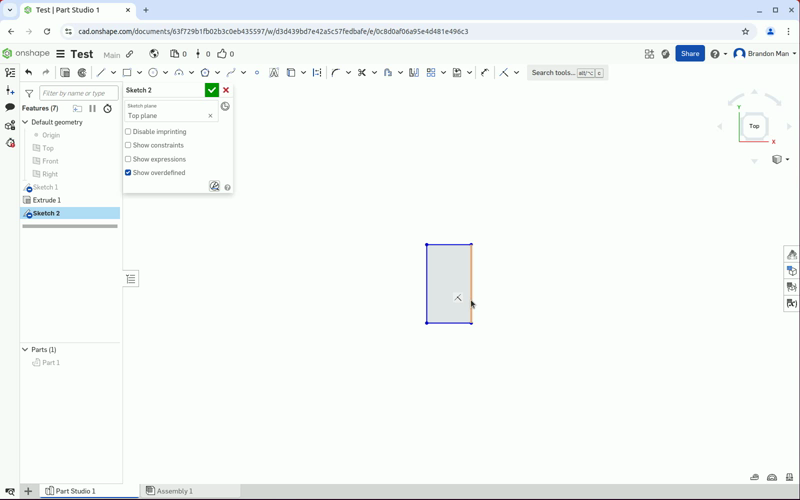
scroll(6)
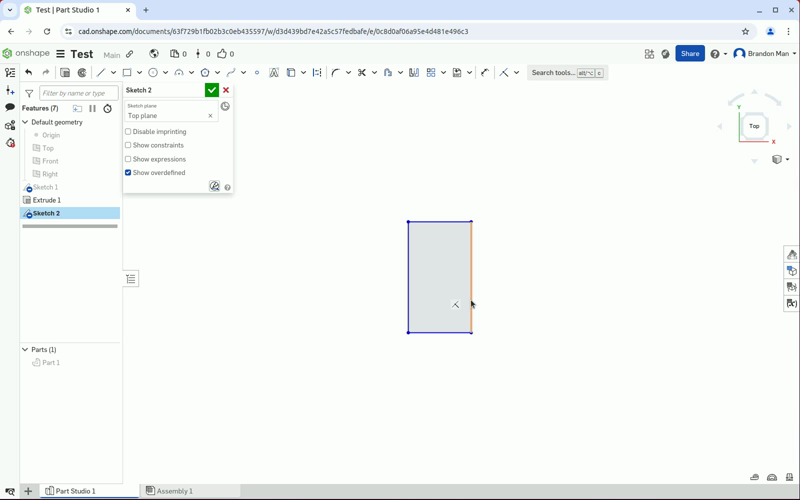
scroll(6)
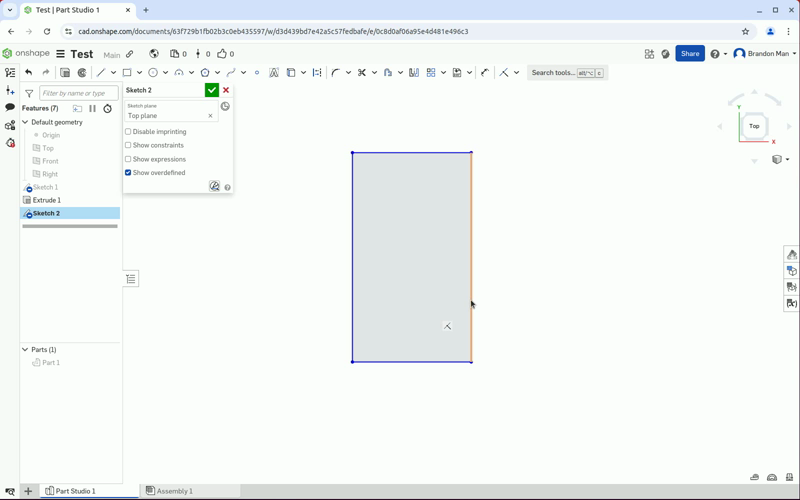
click(471, 299)
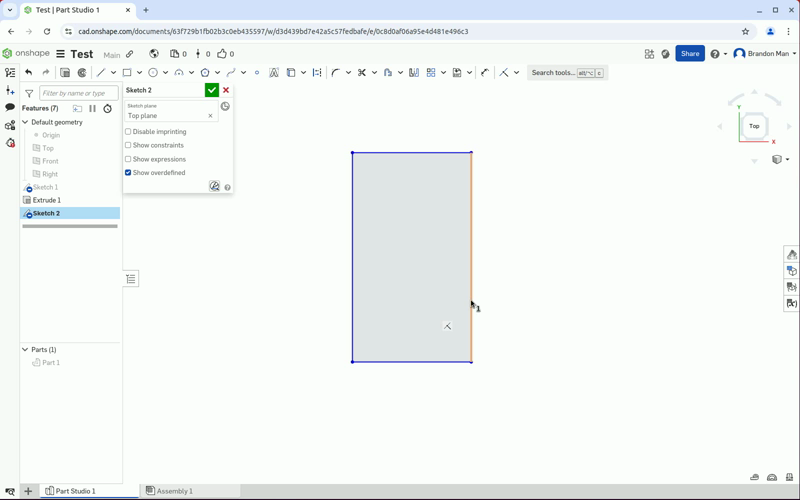
scroll(-6)
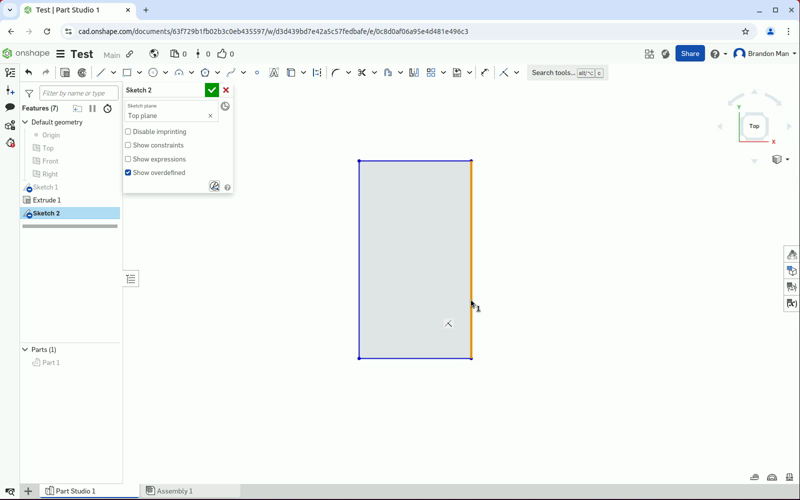
scroll(-6)
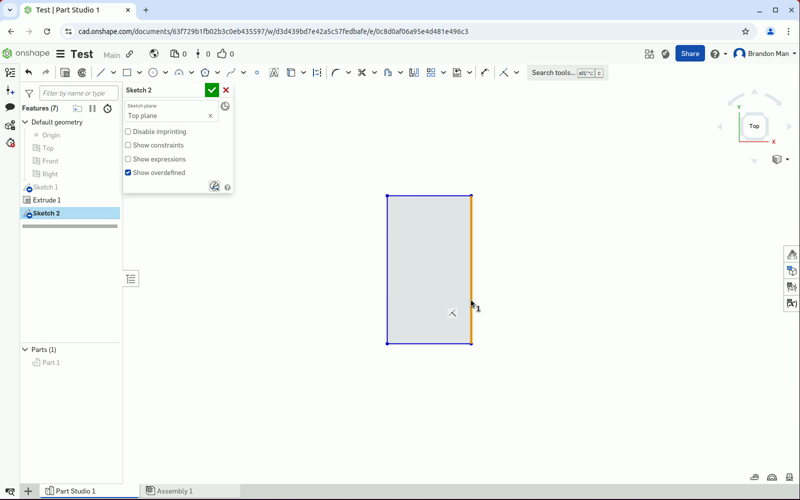
scroll(-6)
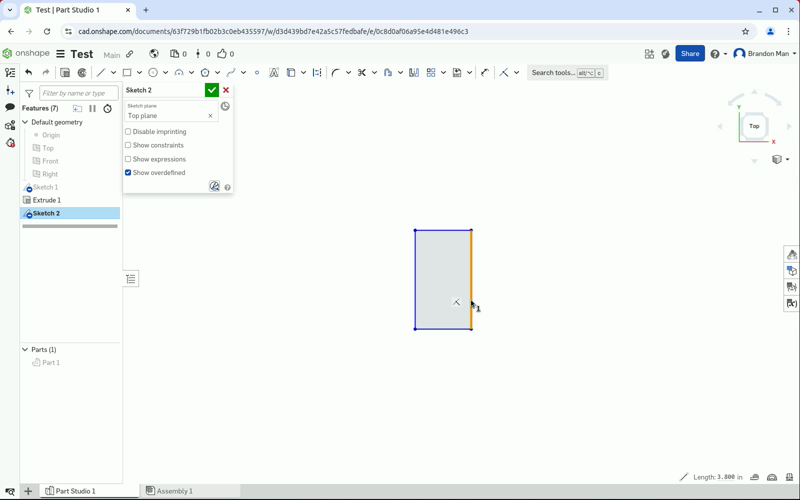
scroll(-6)
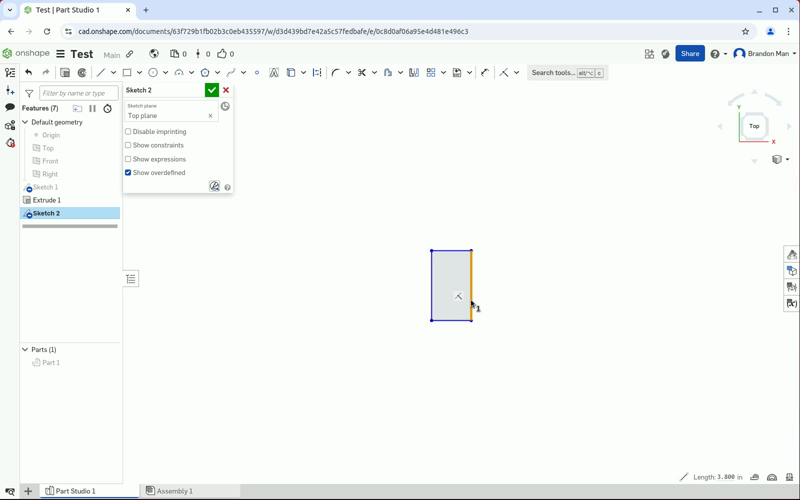
scroll(-6)
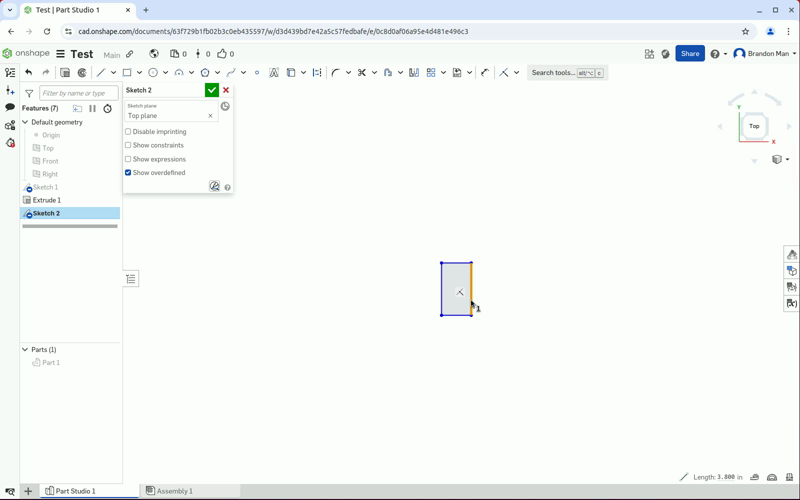
scroll(-6)
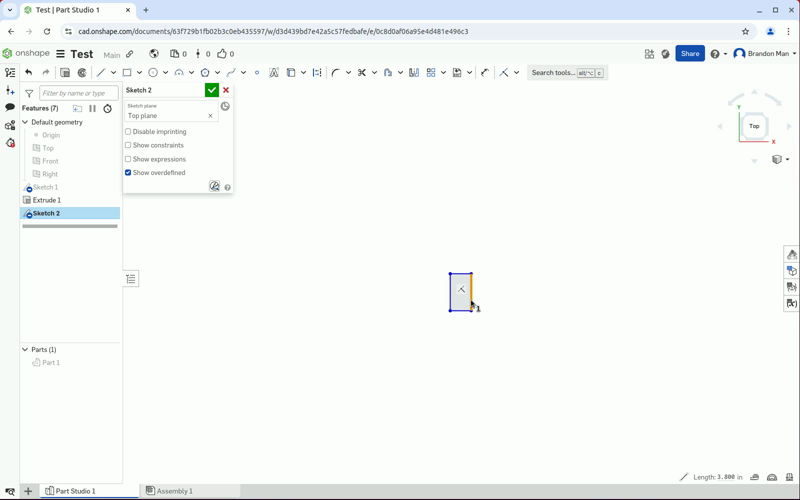
scroll(-6)
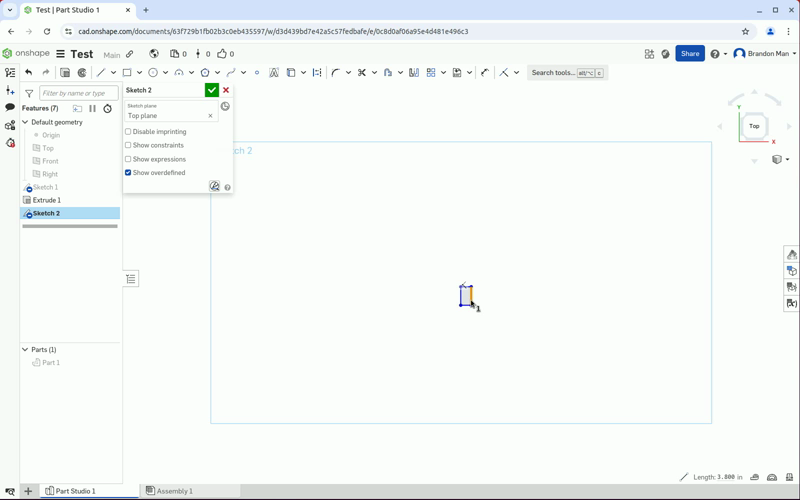
mouse_move(73, 352)
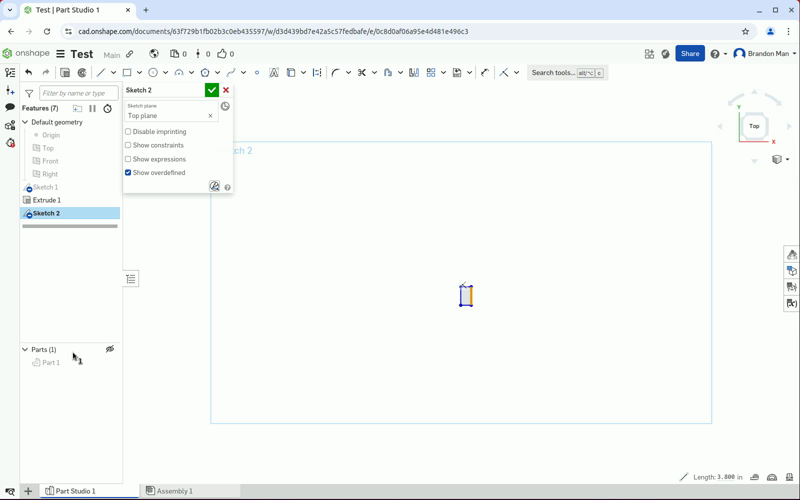
key(shift+y)
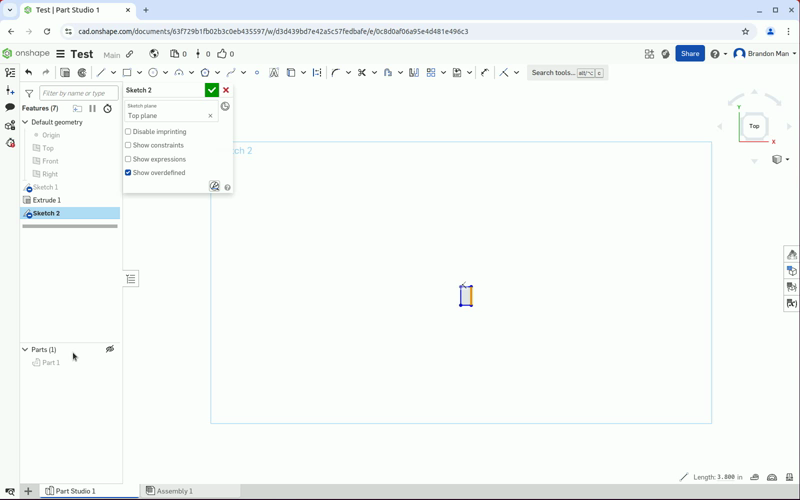
key(shift+e)
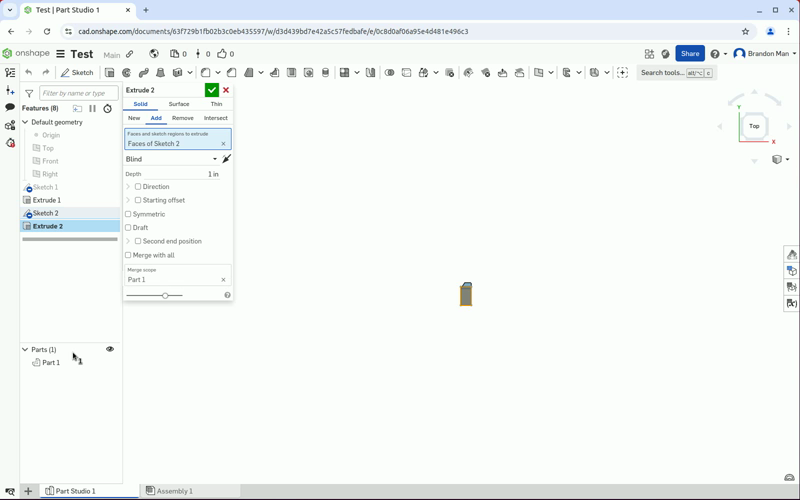
mouse_move(143, 106)
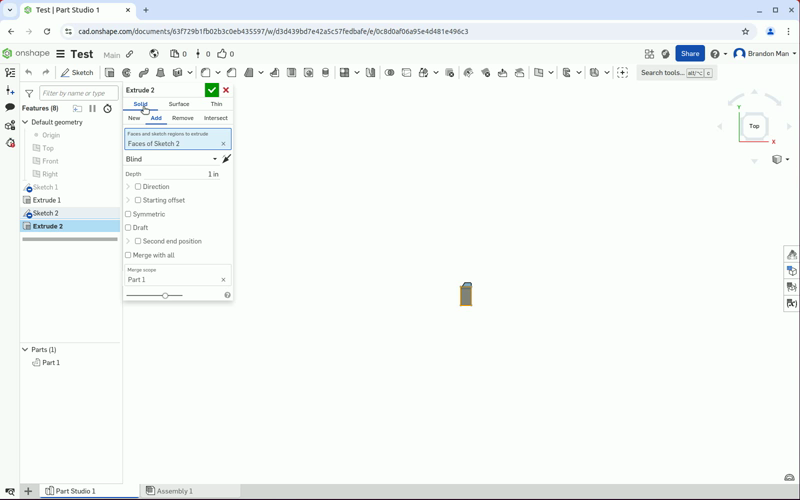
click(143, 106)
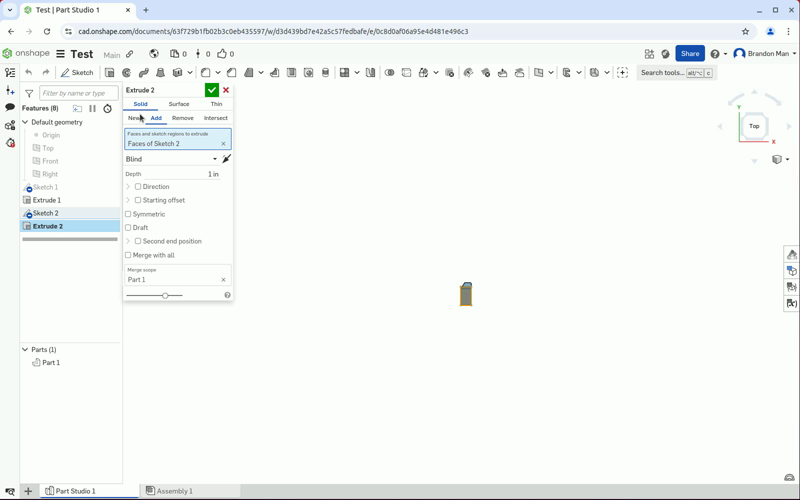
mouse_move(137, 120)
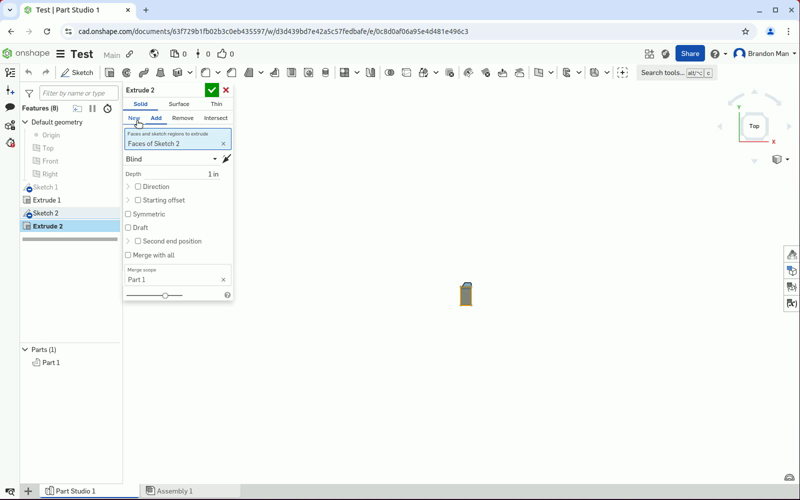
click(137, 120)
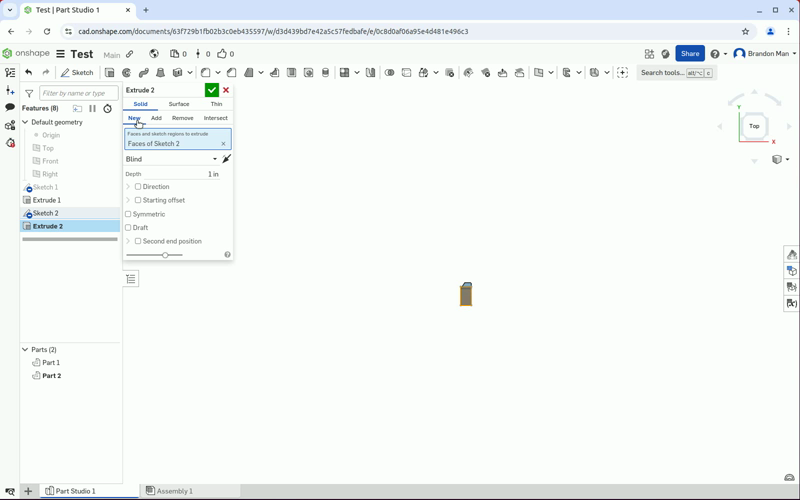
key(tab, 4)
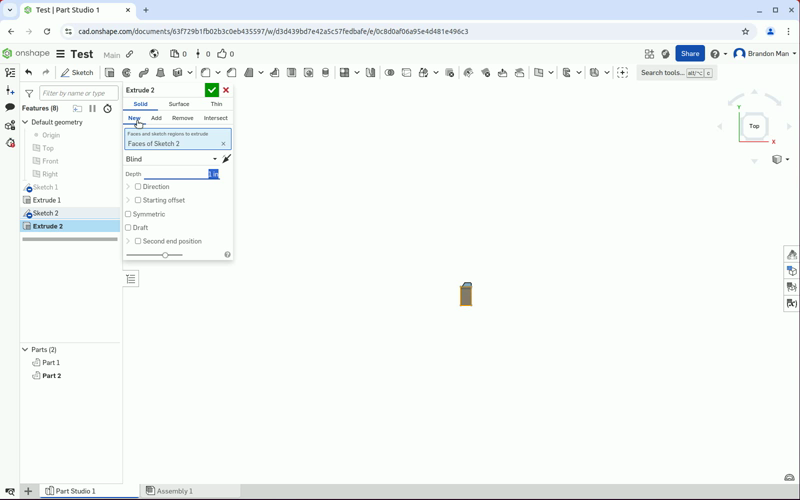
text(0.722)
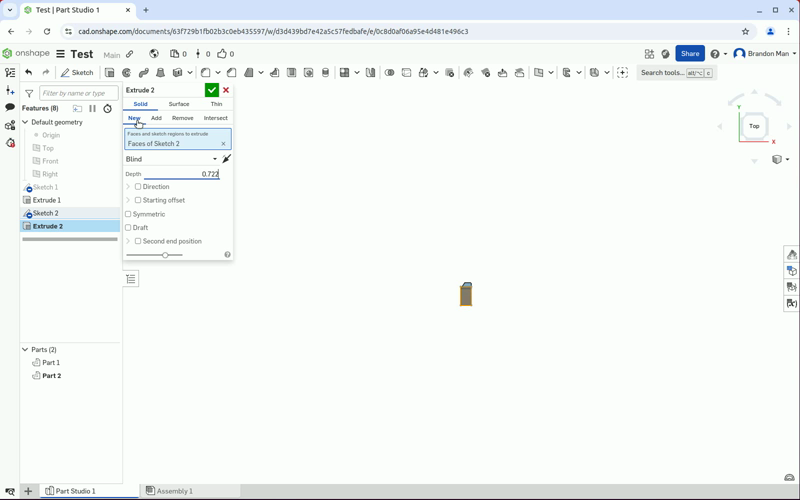
key(enter)
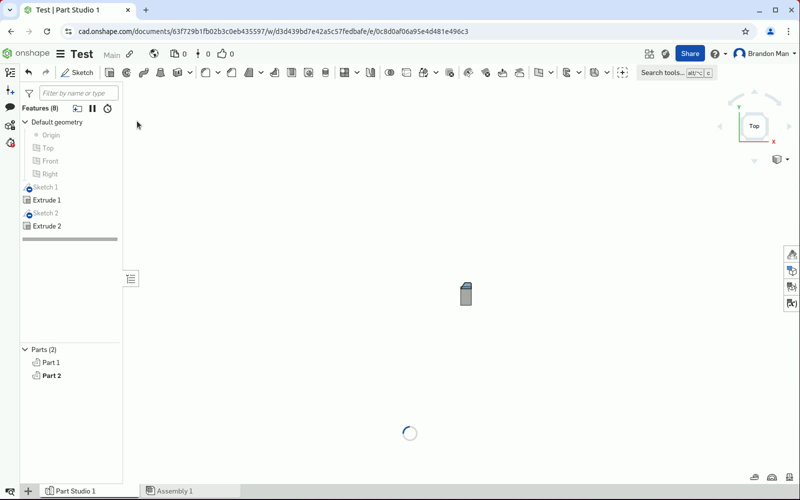
key(shift+h)
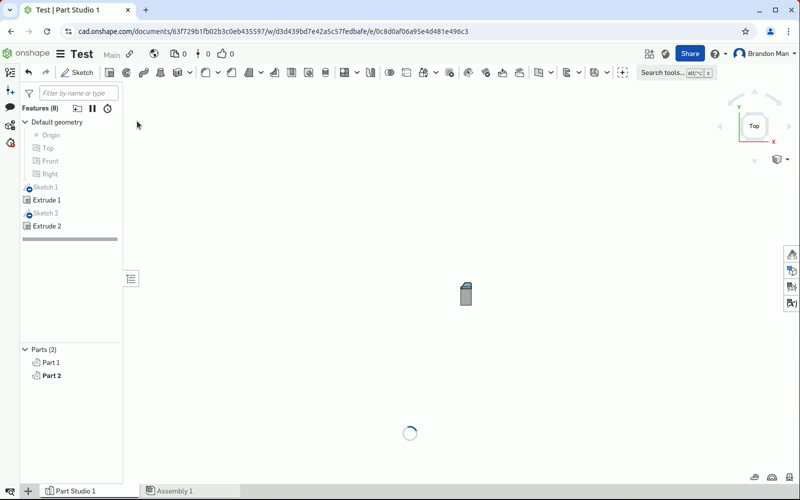
key(shift+h)
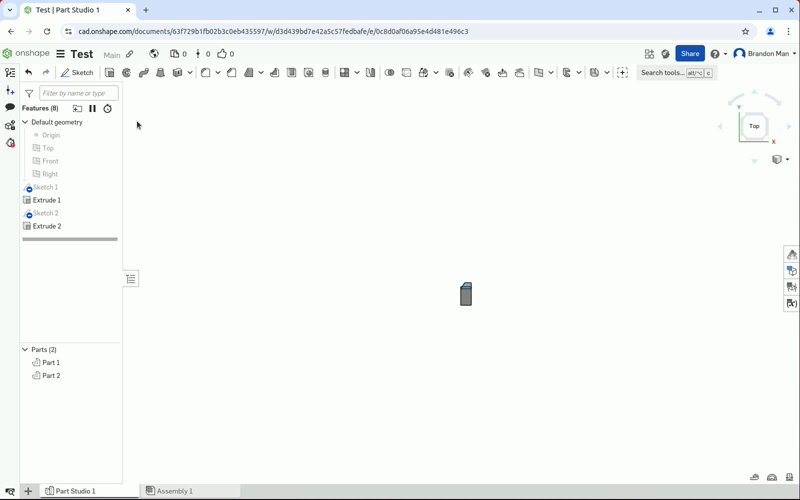
mouse_move(73, 189)
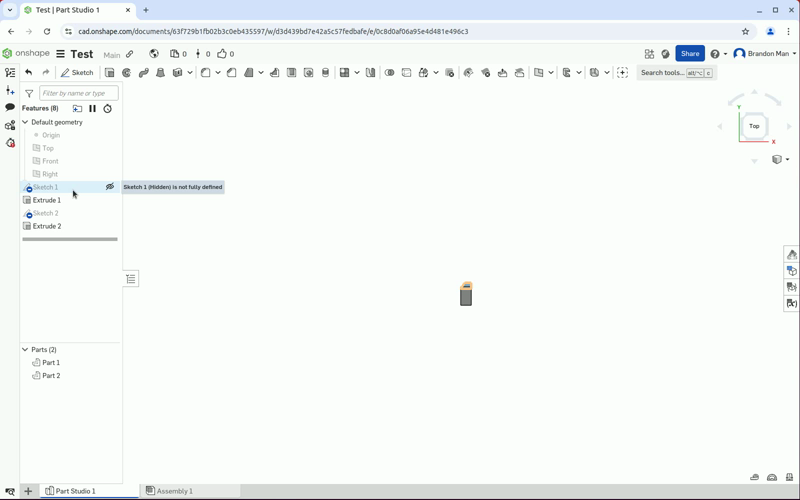
click(73, 189)
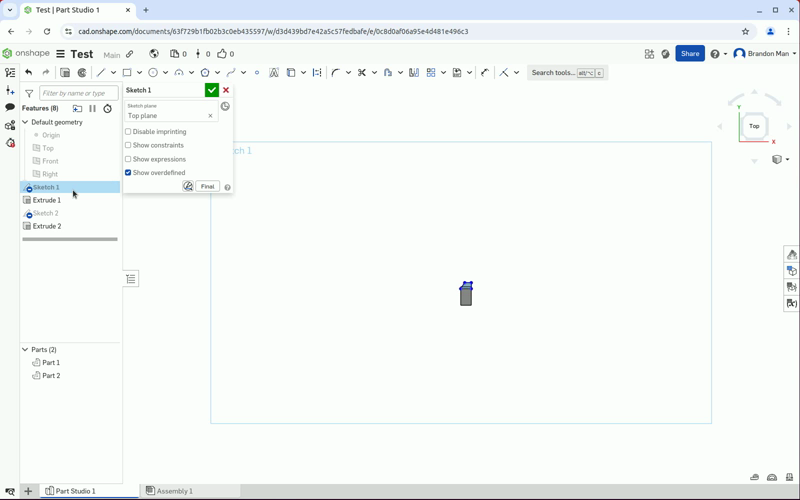
mouse_move(229, 92)
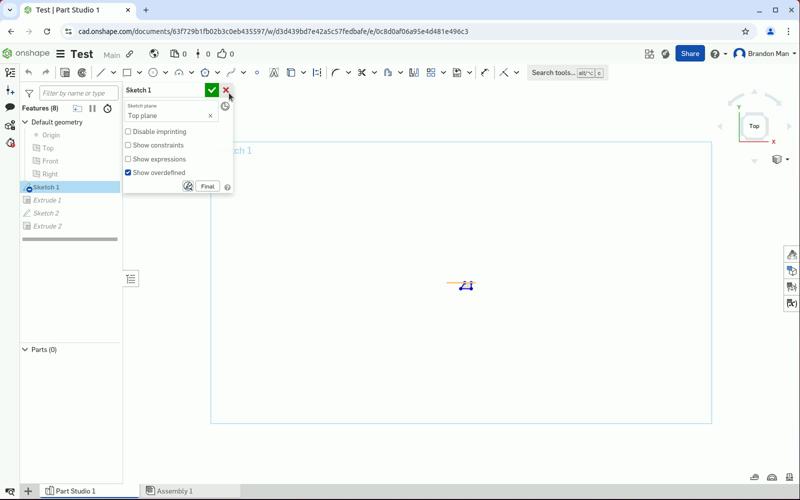
click(229, 92)
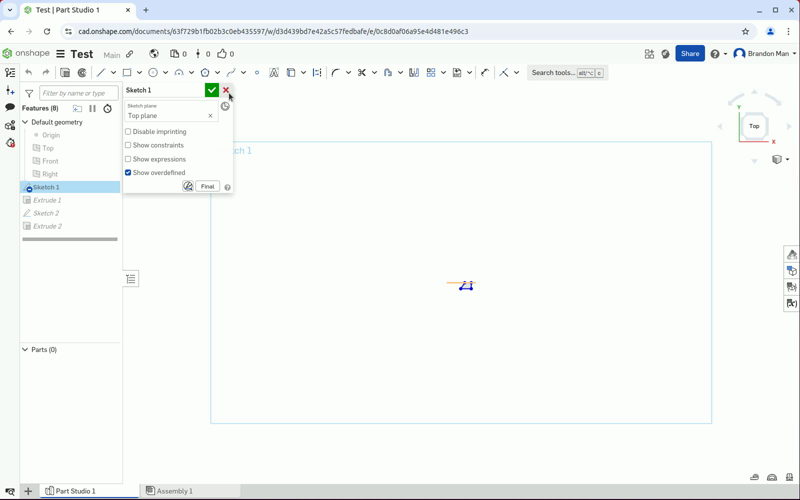
key(shift+s)
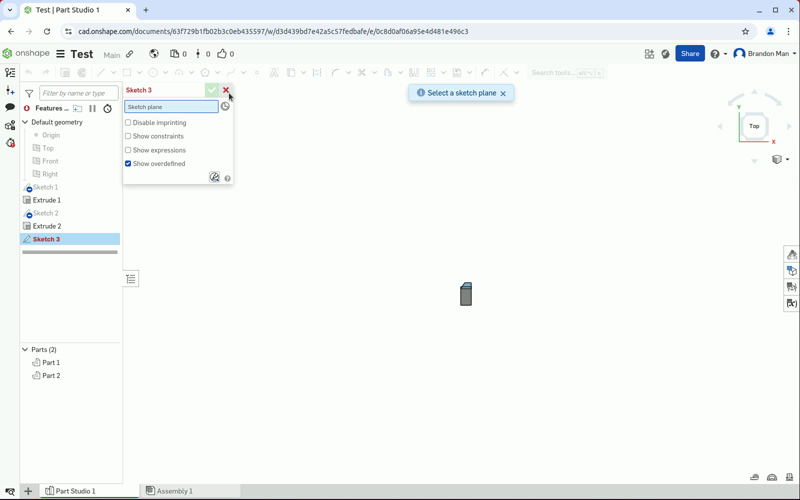
mouse_move(73, 150)
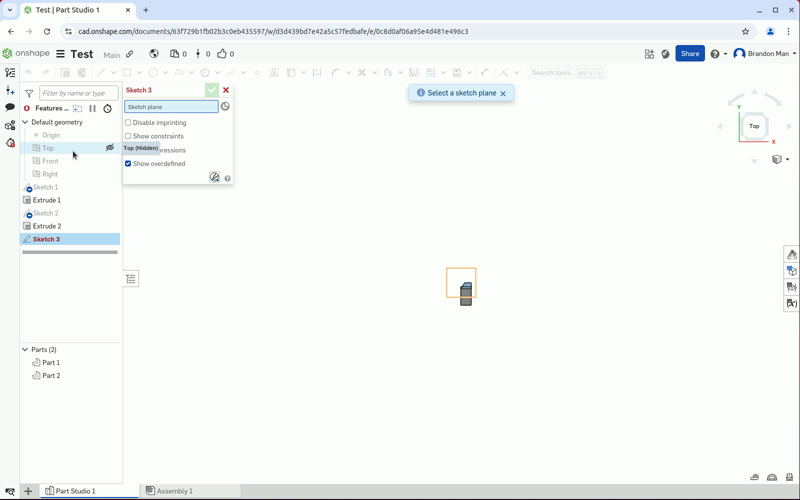
click(73, 150)
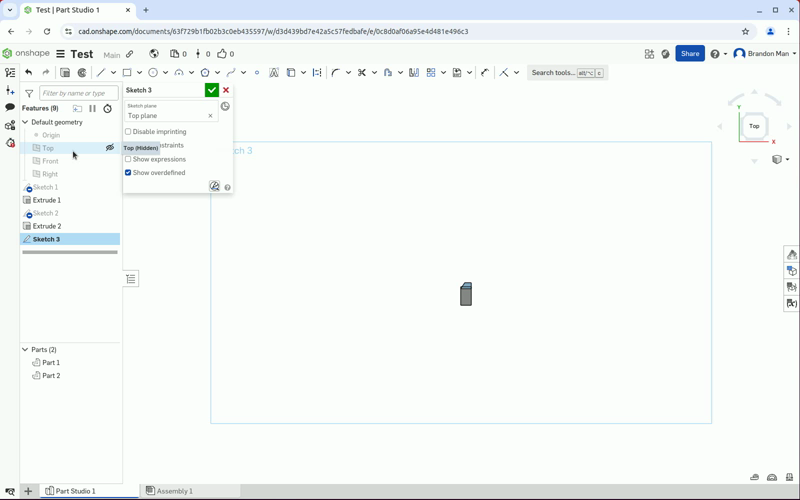
mouse_move(73, 352)
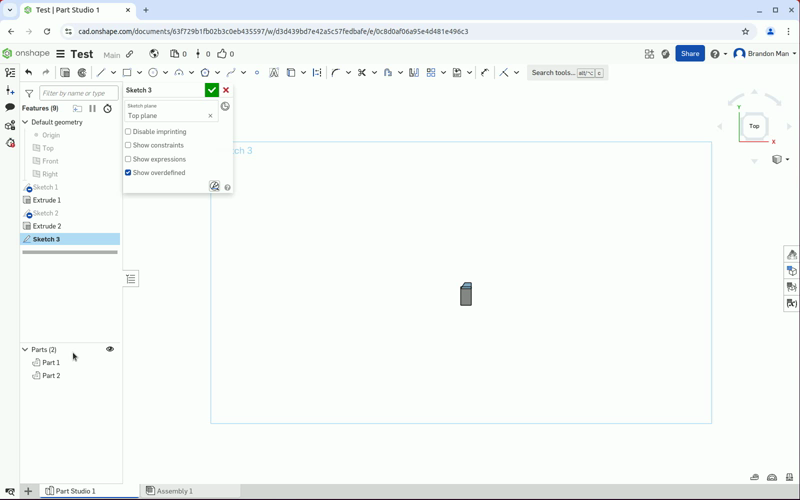
key(y)
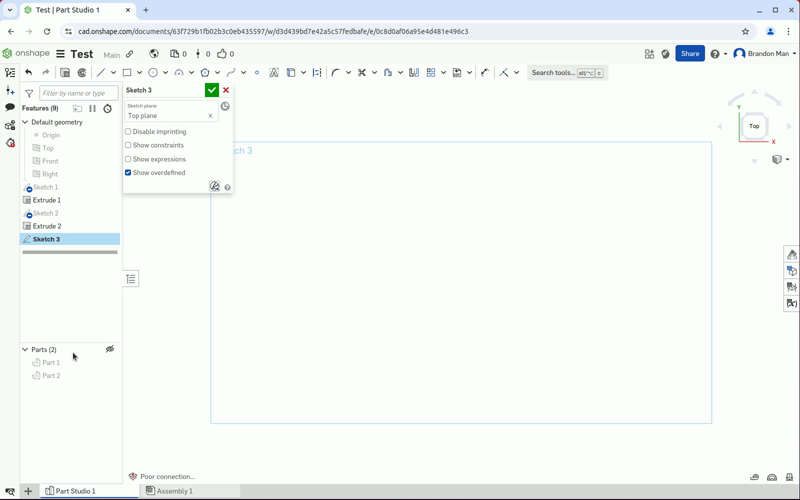
key(l)
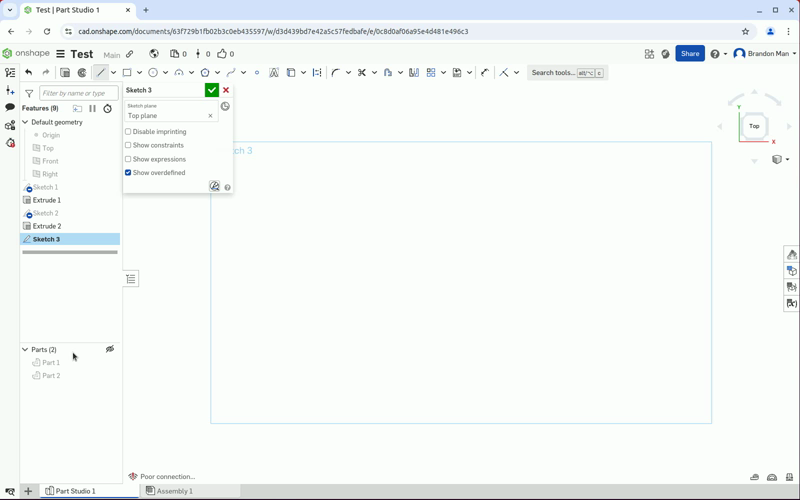
key_down(shift)
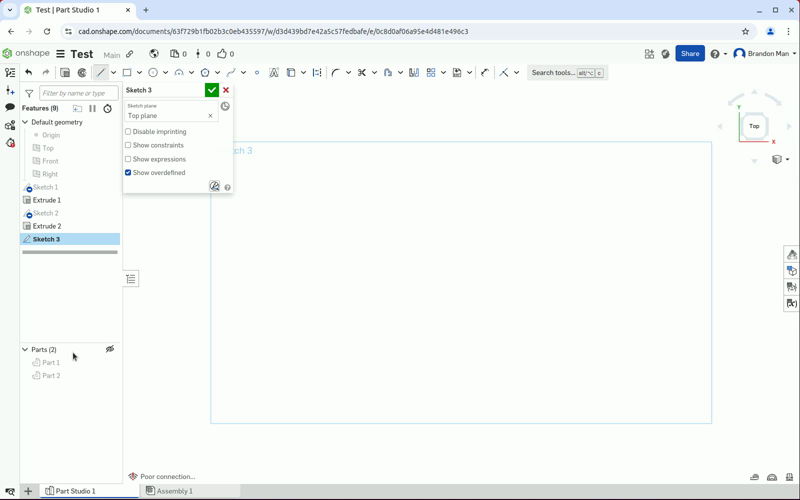
mouse_move(570, 290)
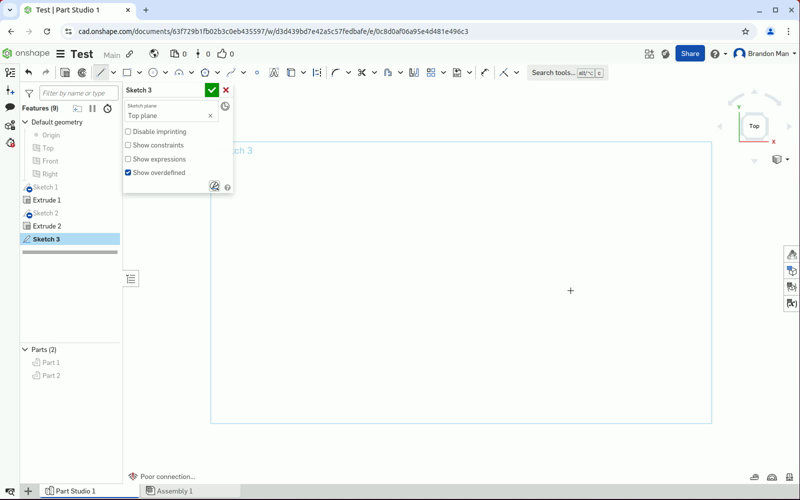
click(570, 290)
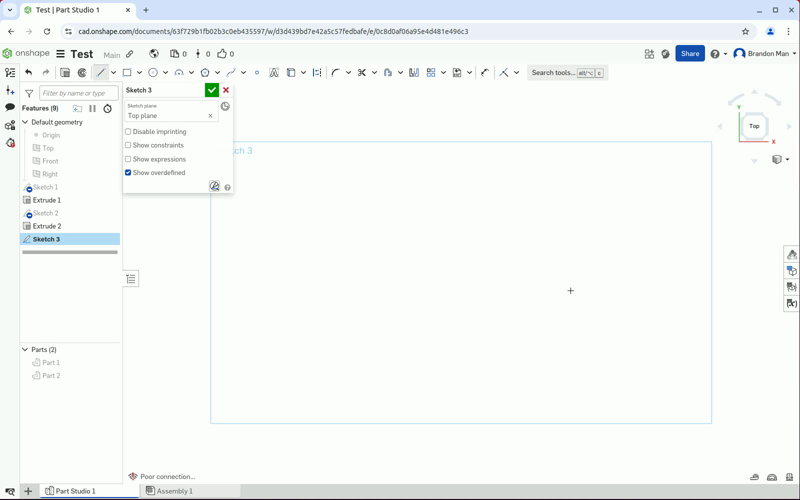
key_up(shift)
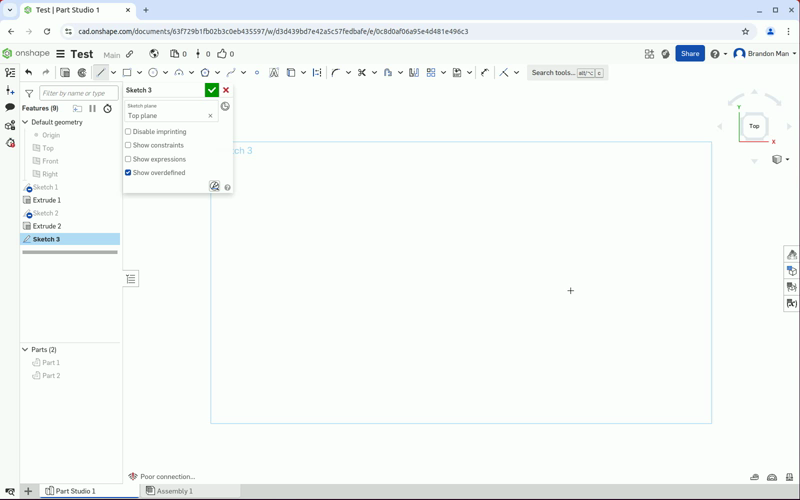
key_down(shift)
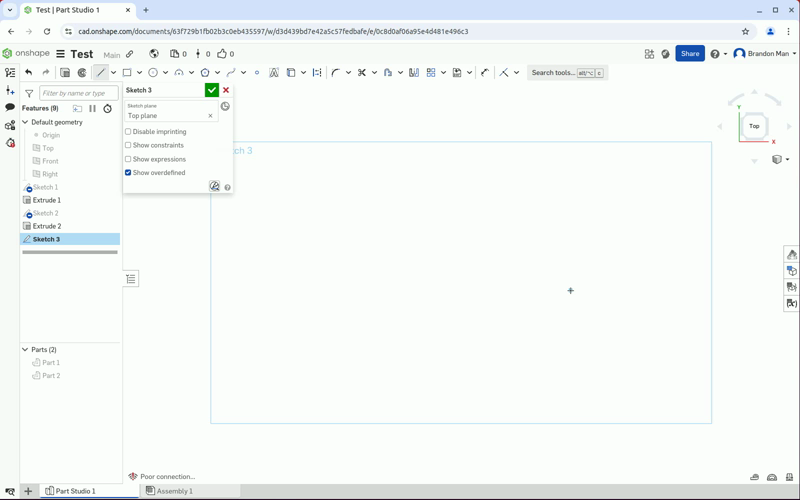
mouse_move(589, 290)
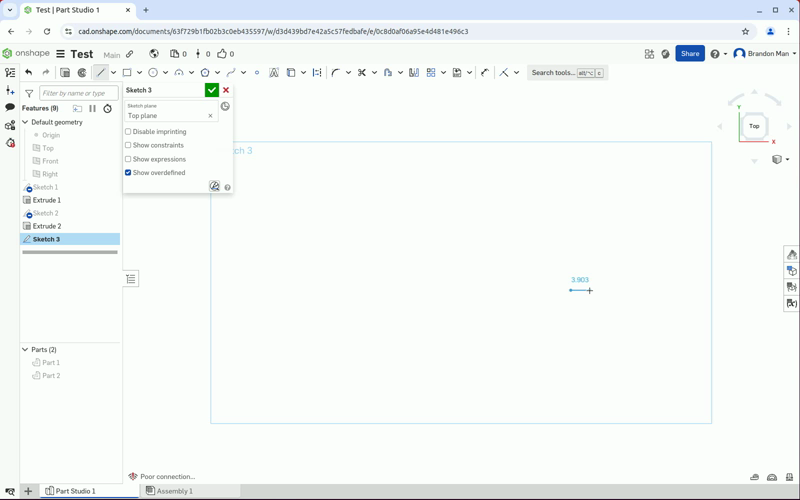
mouse_move(574, 290)
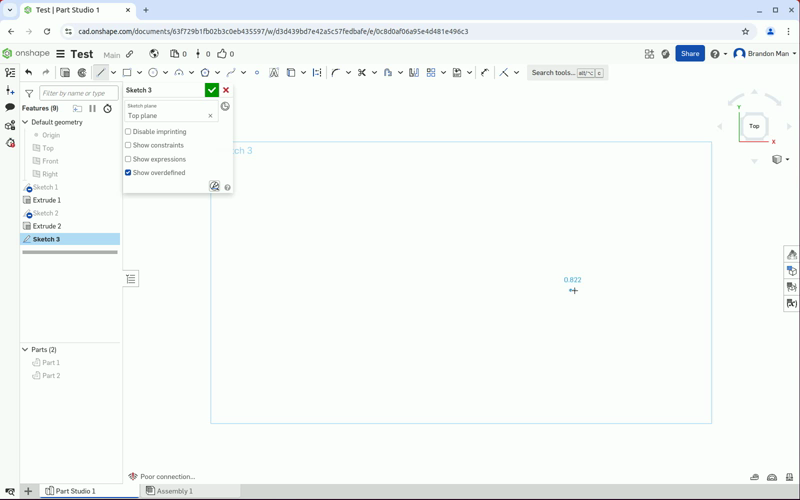
scroll(6)
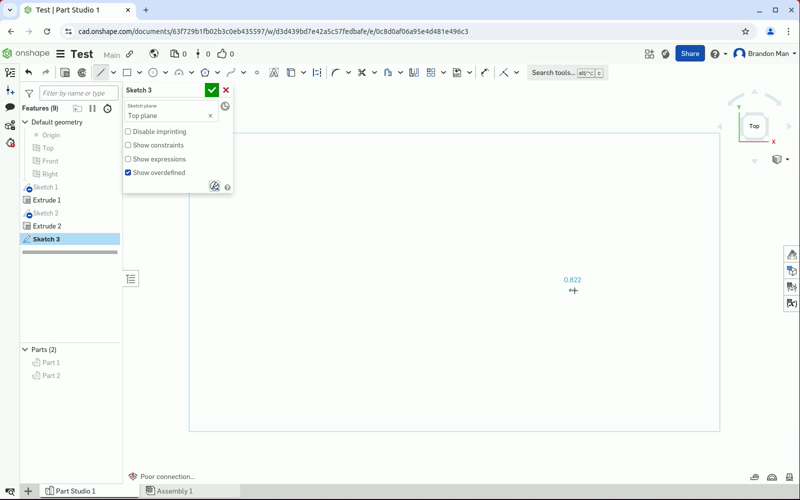
scroll(6)
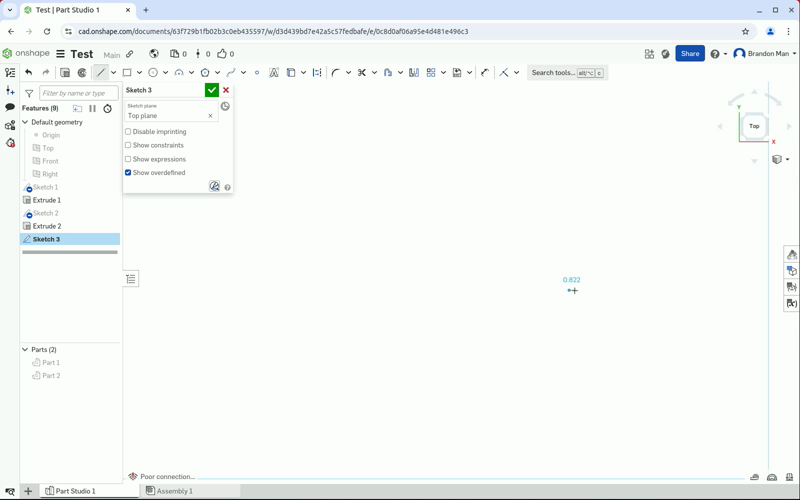
scroll(6)
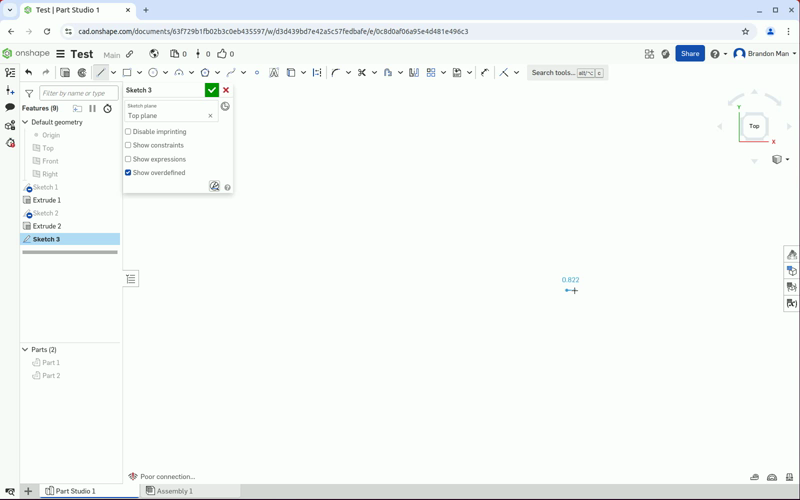
scroll(6)
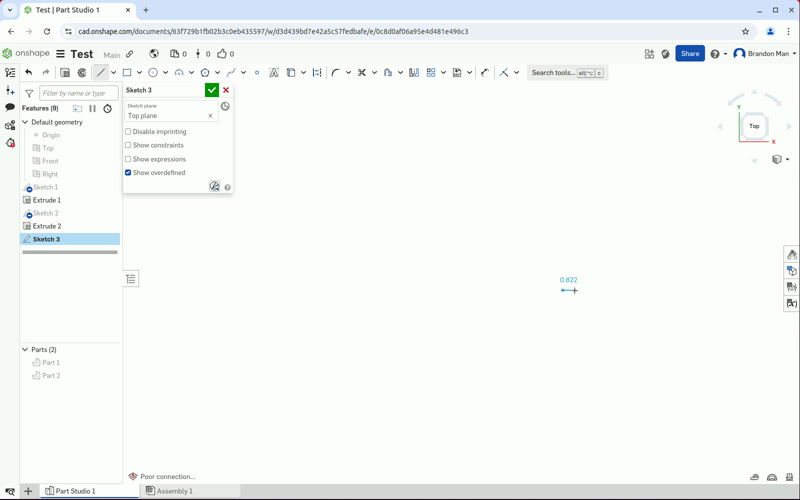
scroll(6)
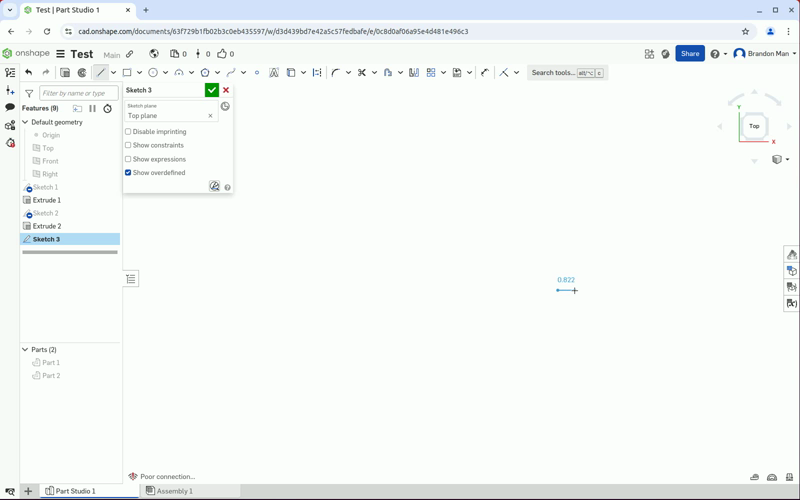
scroll(6)
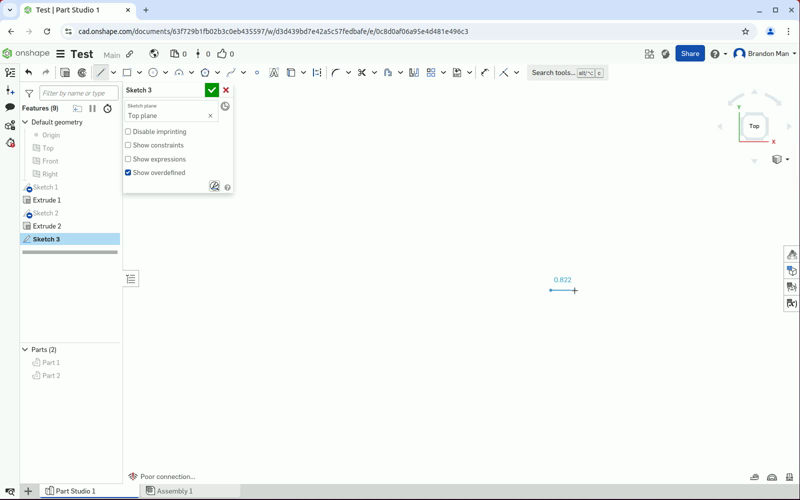
scroll(6)
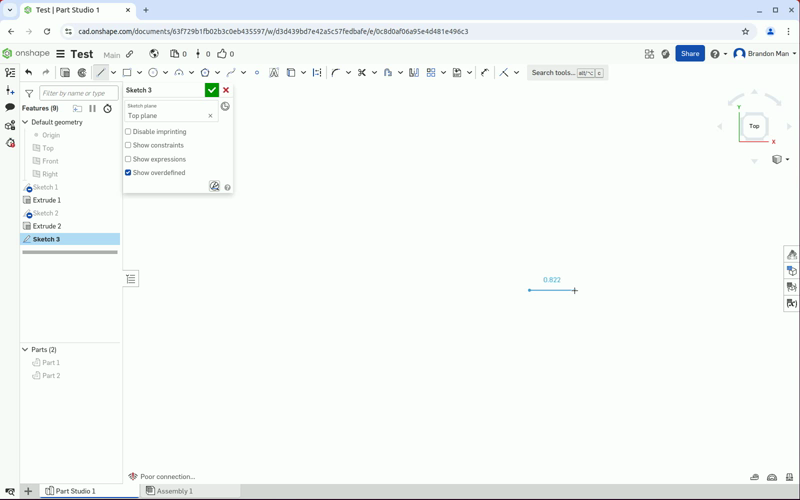
click(574, 290)
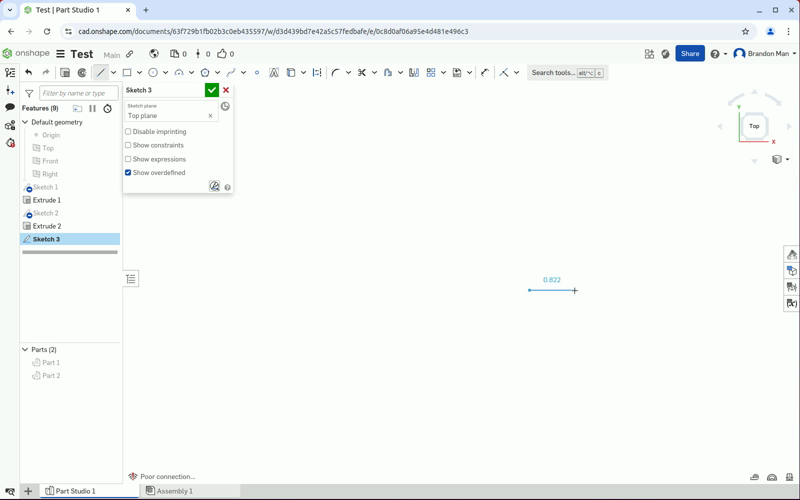
scroll(-6)
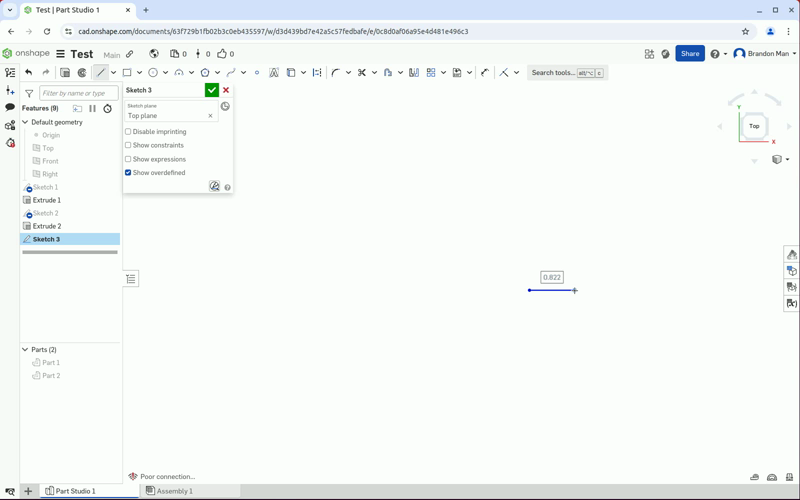
scroll(-6)
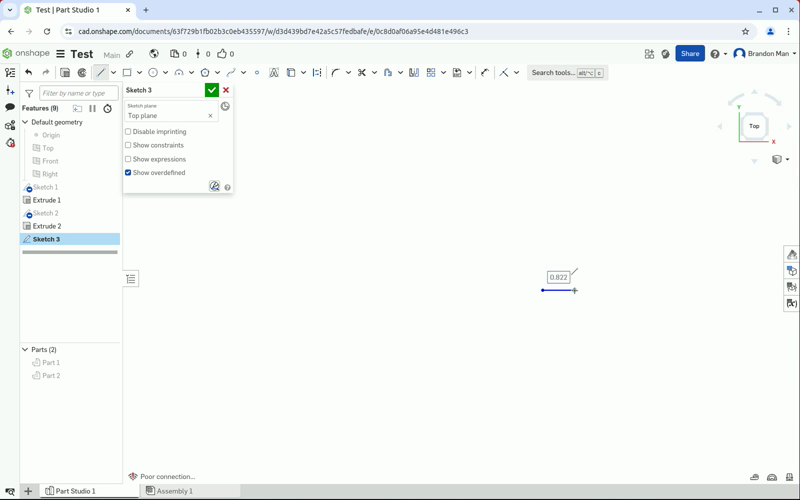
scroll(-6)
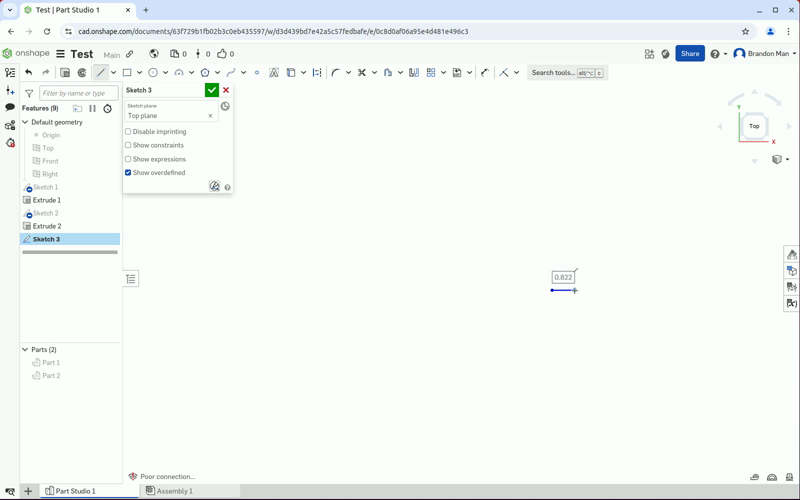
scroll(-6)
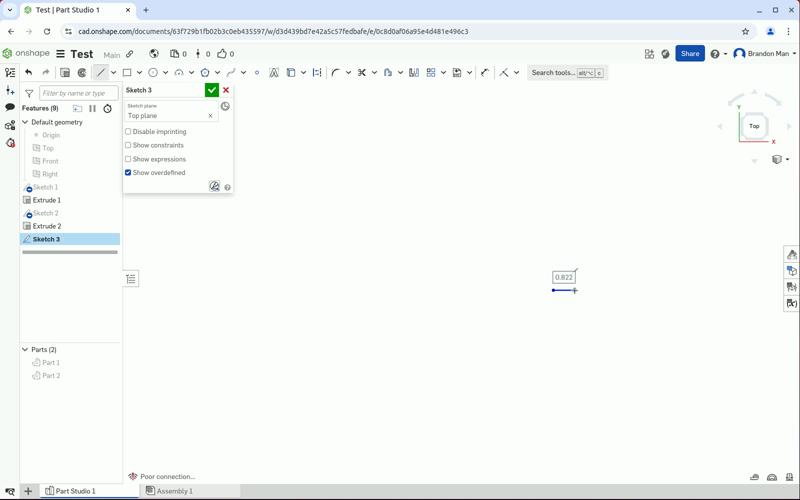
scroll(-6)
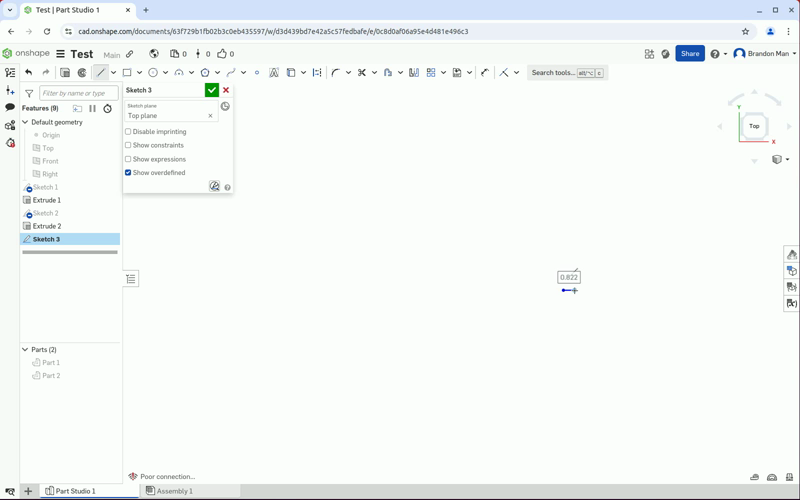
scroll(-6)
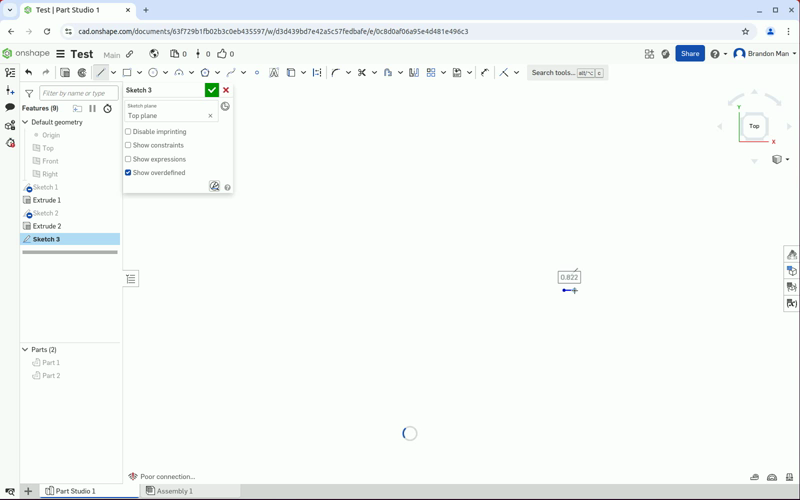
scroll(-6)
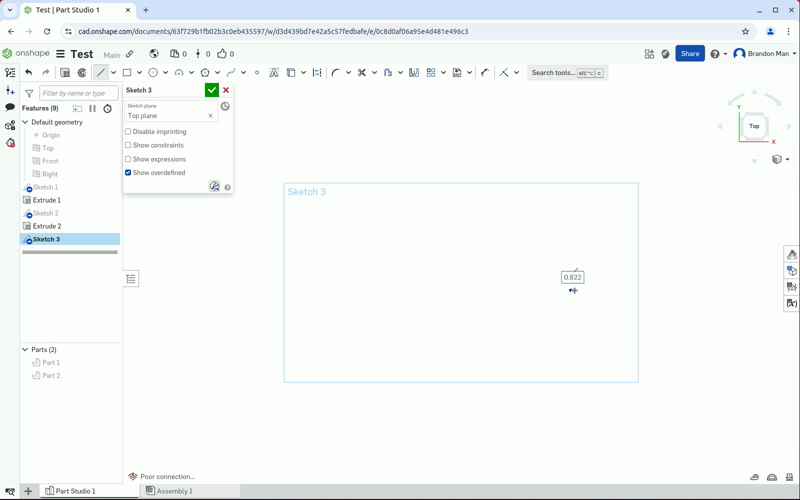
key_up(shift)
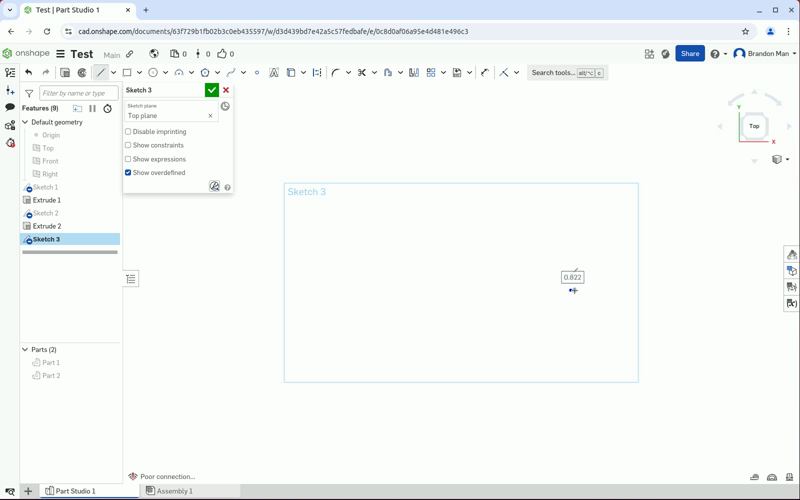
key_down(shift)
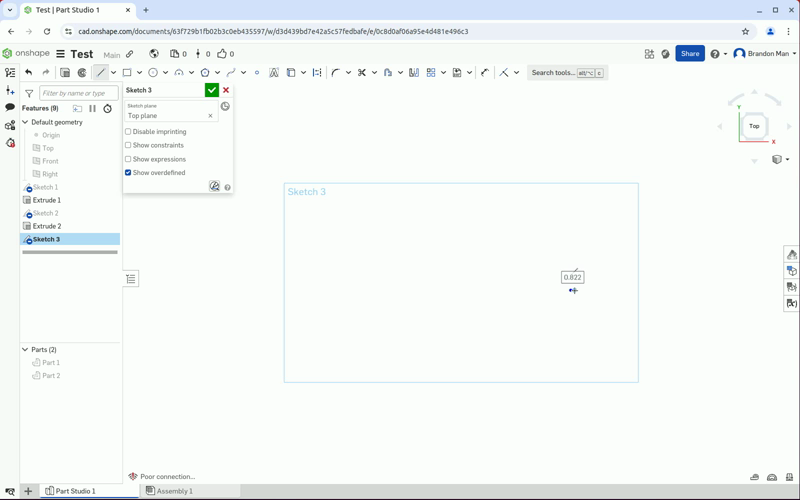
mouse_move(589, 290)
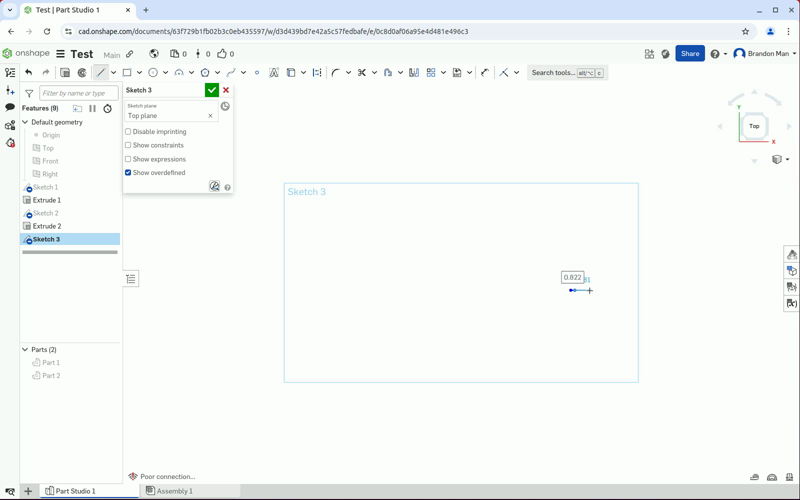
mouse_move(574, 286)
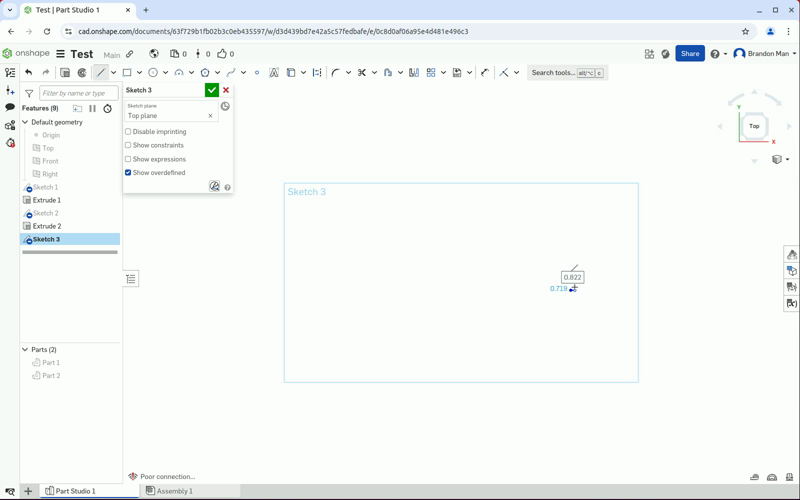
scroll(6)
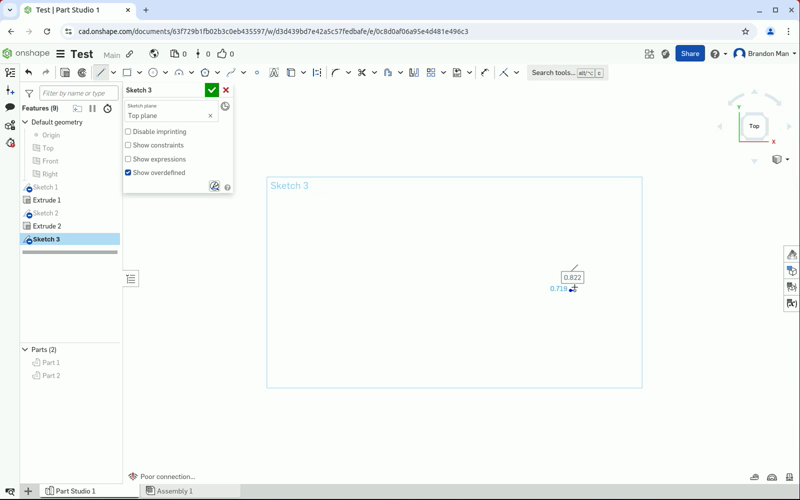
scroll(6)
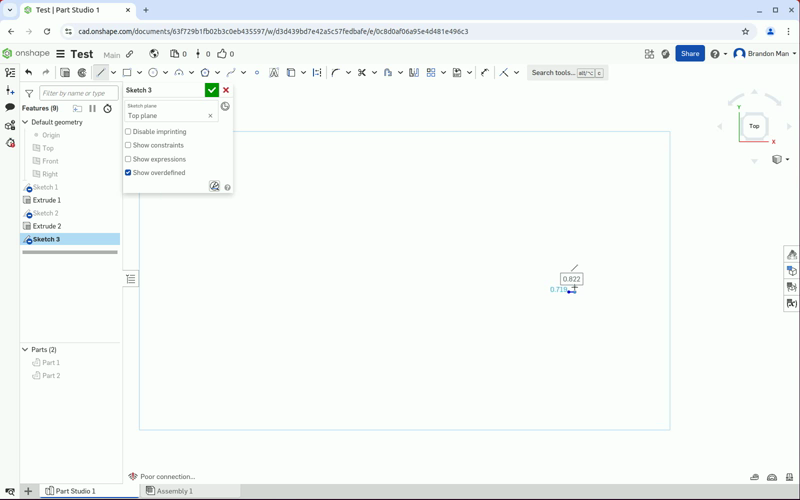
scroll(6)
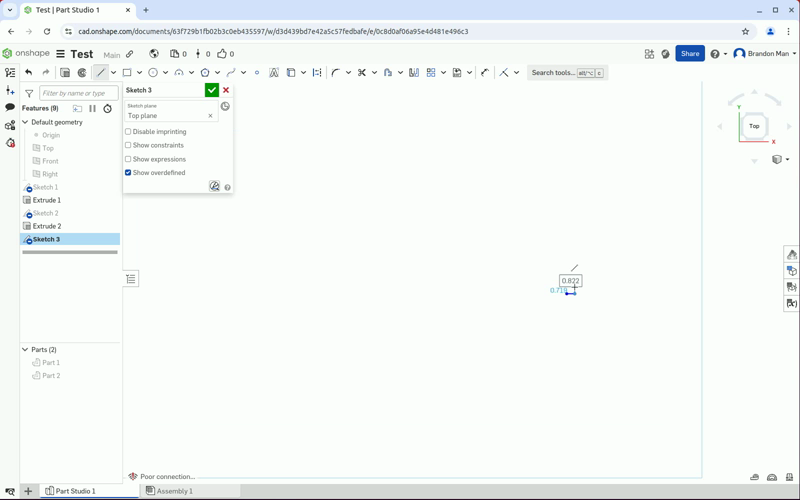
scroll(6)
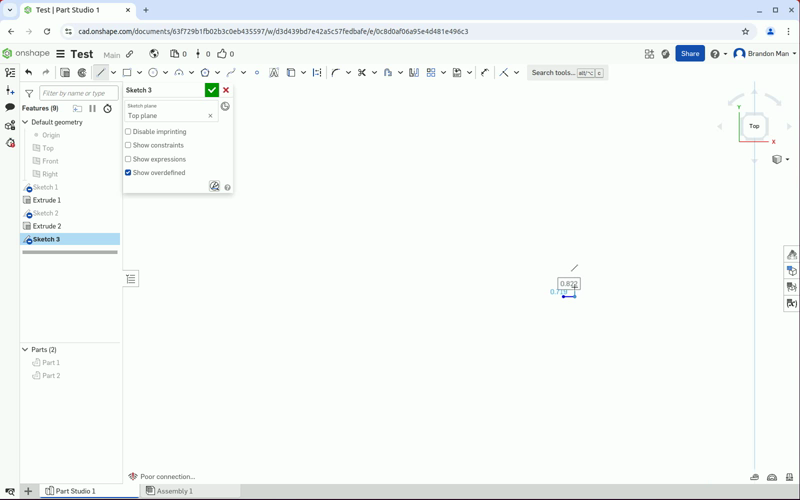
scroll(6)
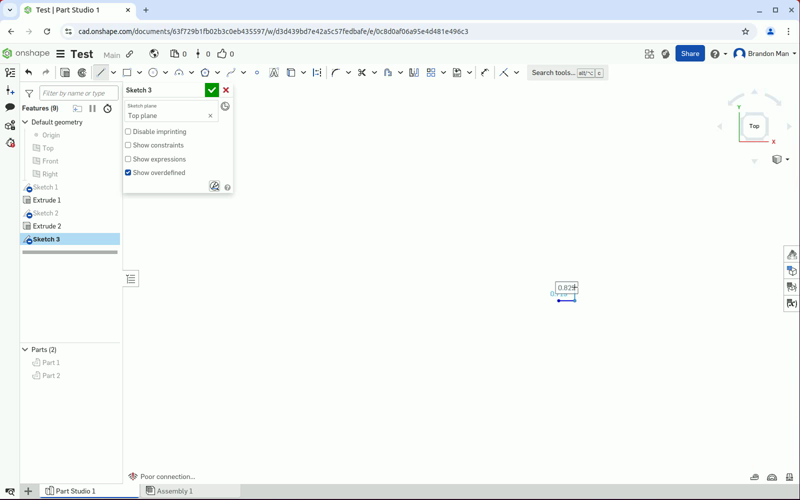
scroll(6)
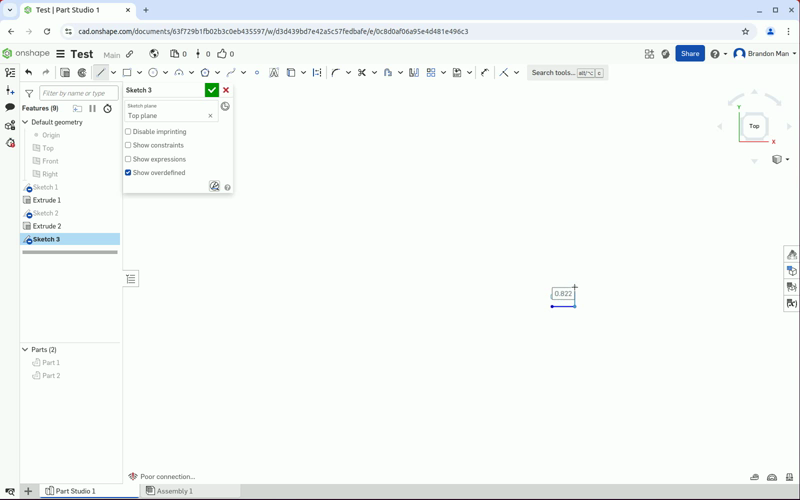
scroll(6)
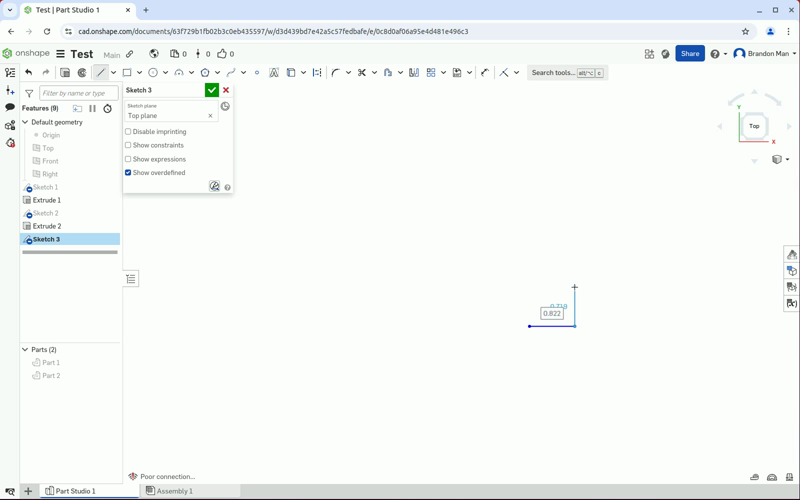
click(574, 286)
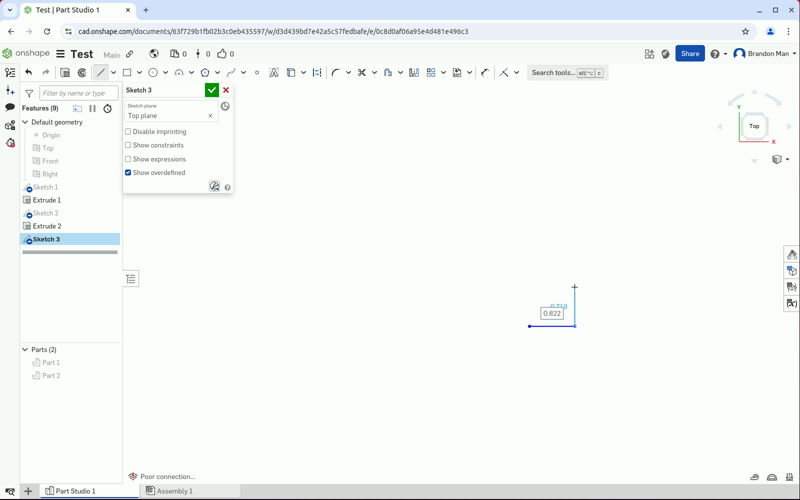
scroll(-6)
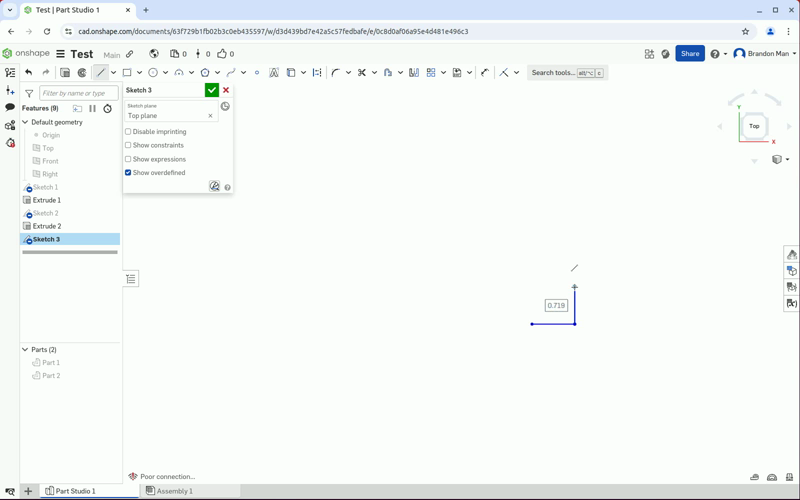
scroll(-6)
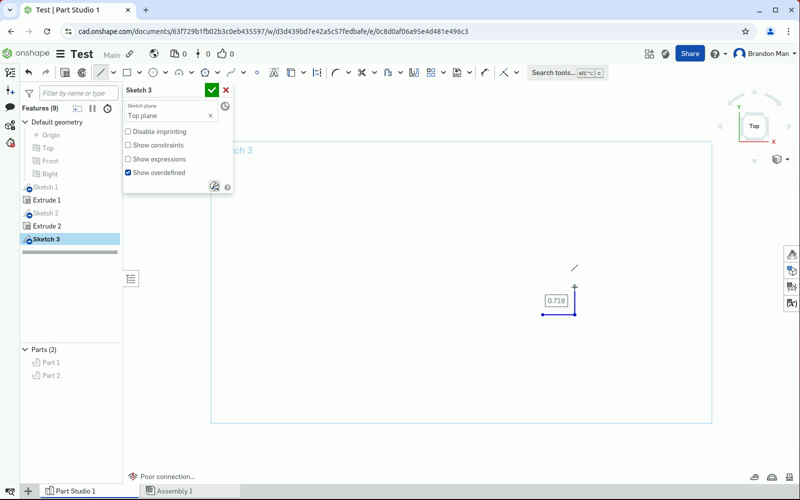
scroll(-6)
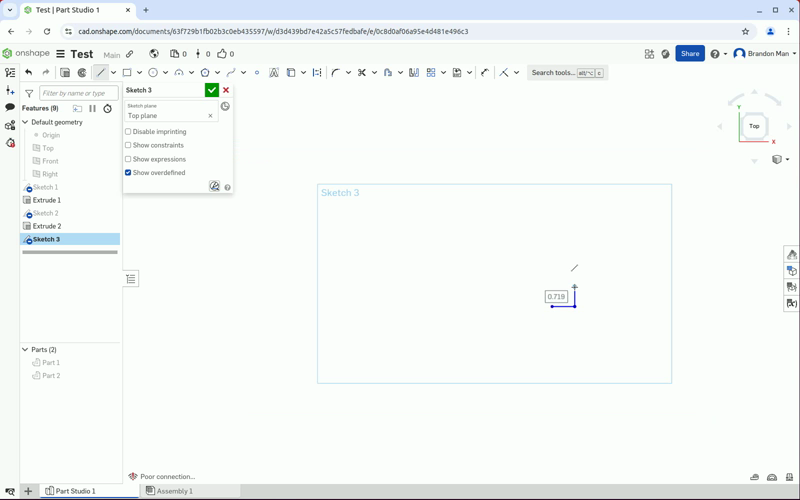
scroll(-6)
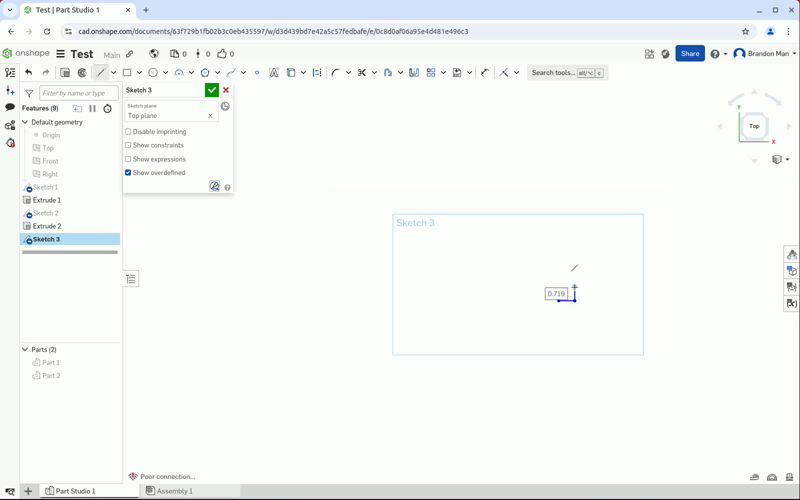
scroll(-6)
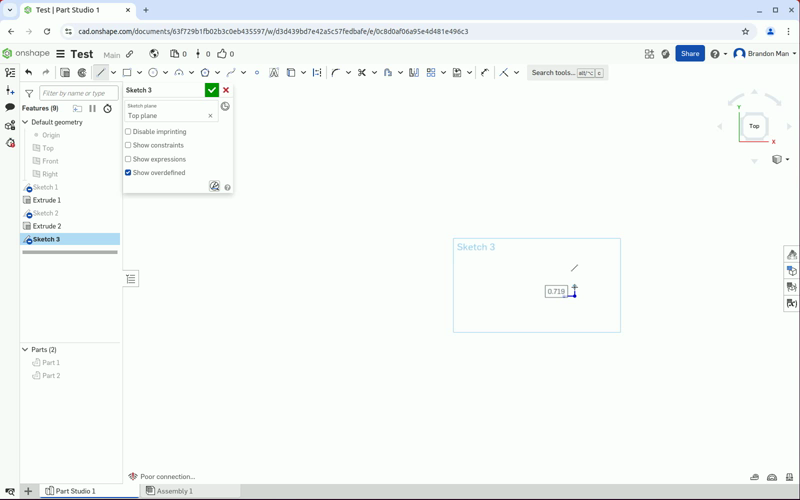
scroll(-6)
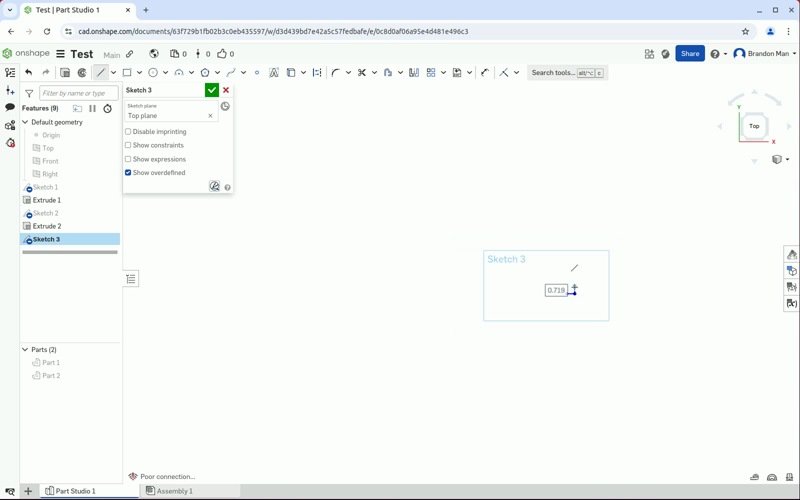
scroll(-6)
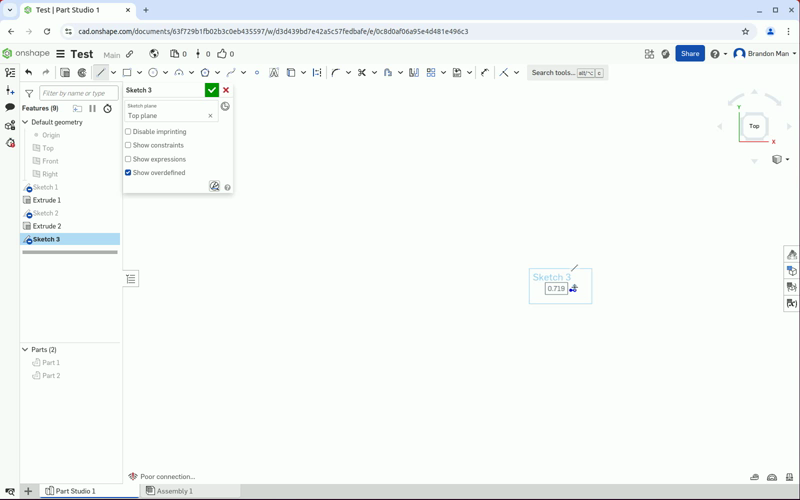
key_up(shift)
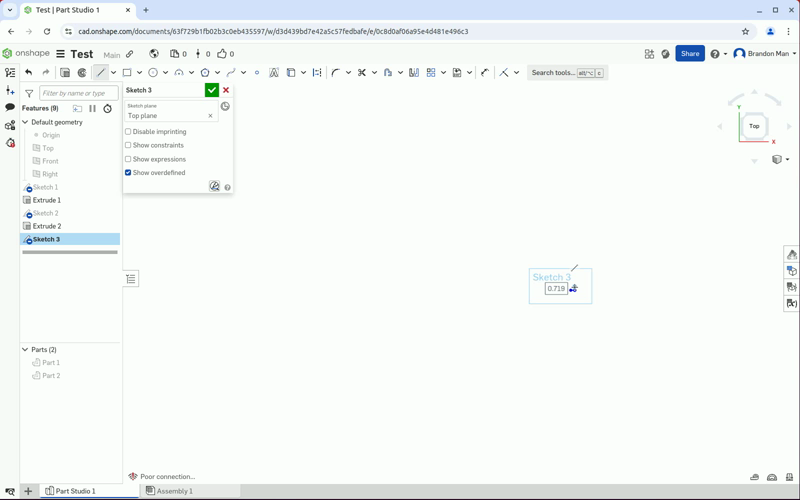
key_down(shift)
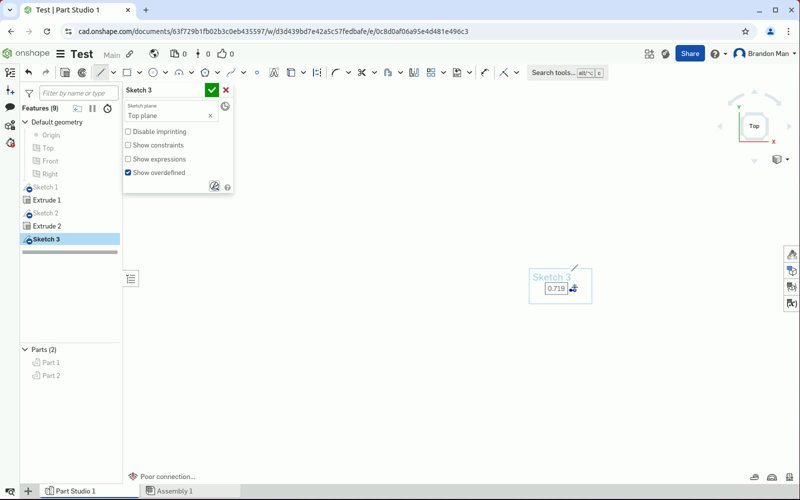
mouse_move(589, 286)
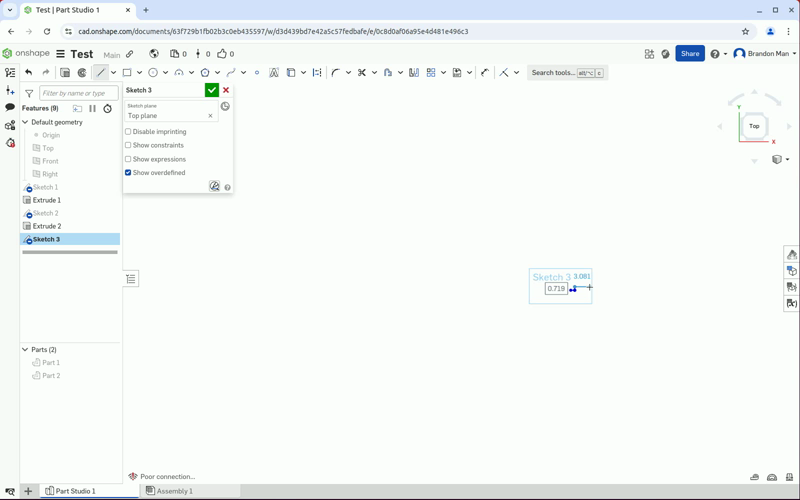
mouse_move(570, 286)
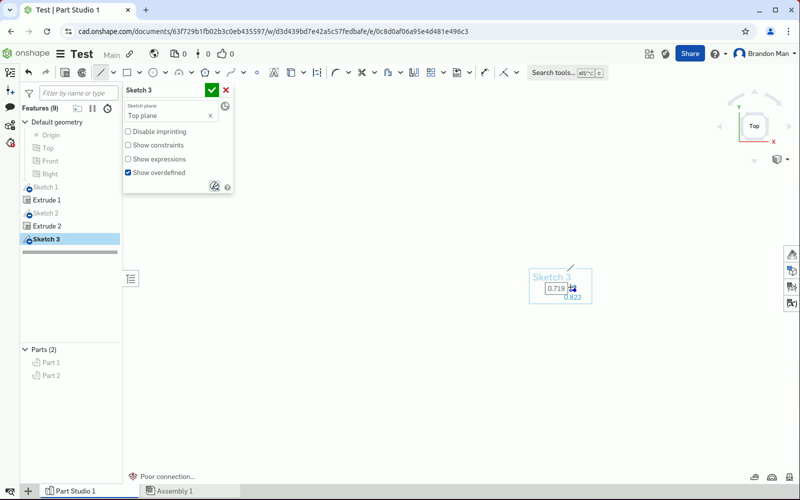
scroll(6)
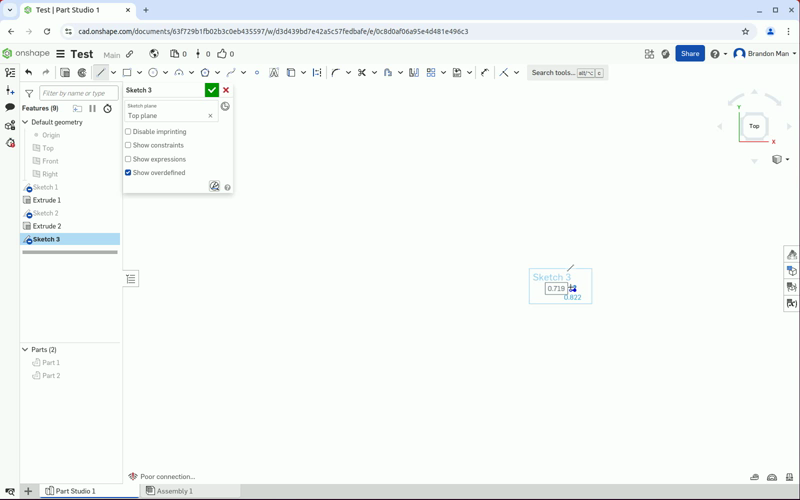
scroll(6)
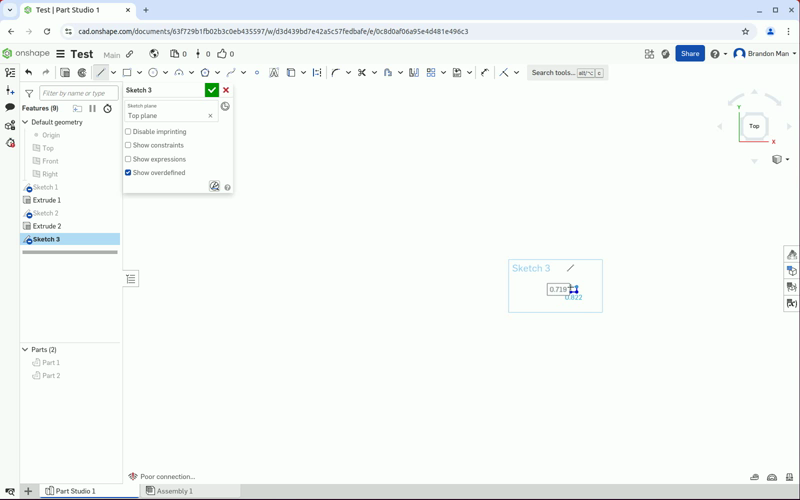
scroll(6)
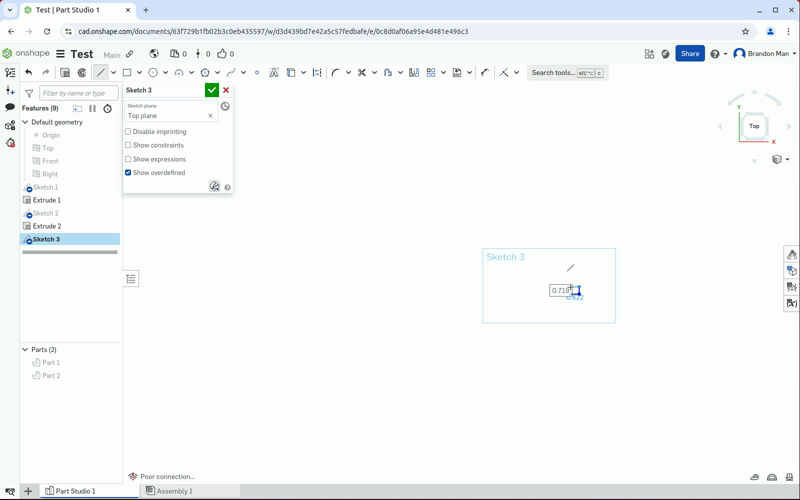
scroll(6)
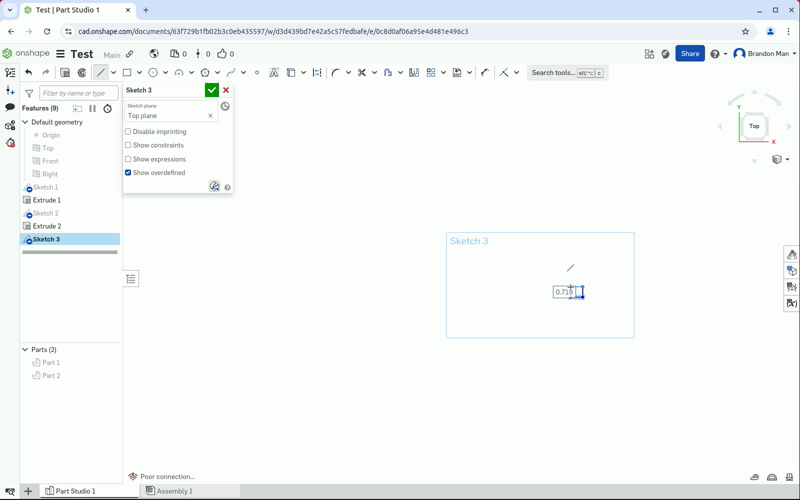
scroll(6)
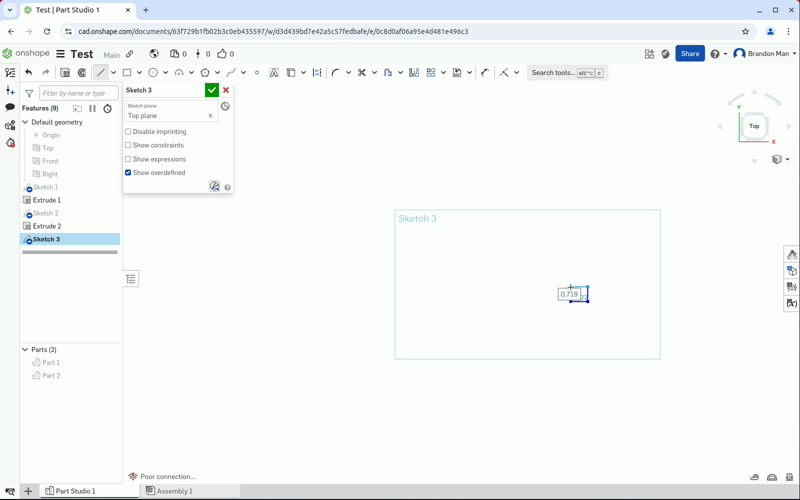
scroll(6)
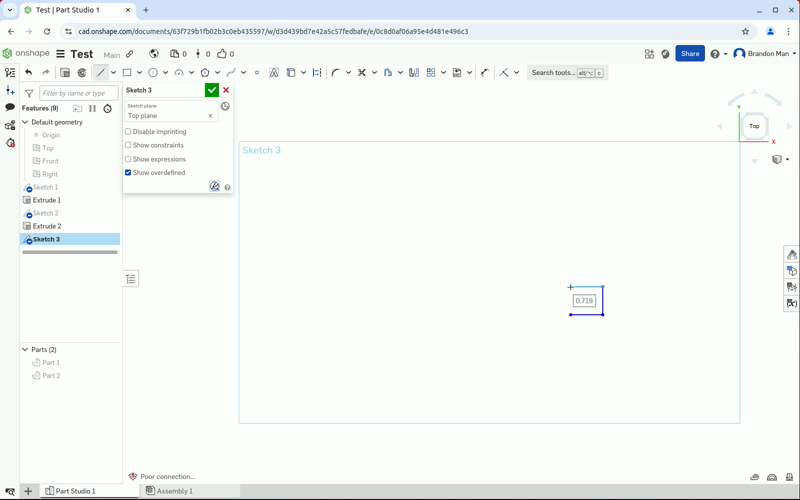
scroll(6)
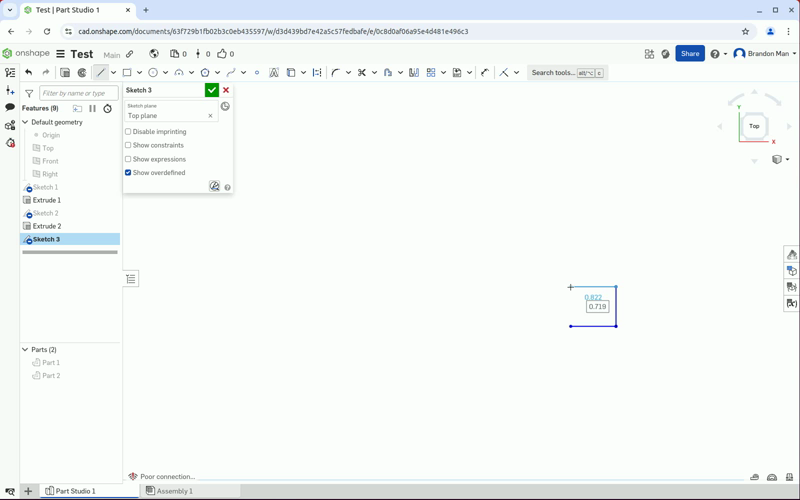
click(570, 286)
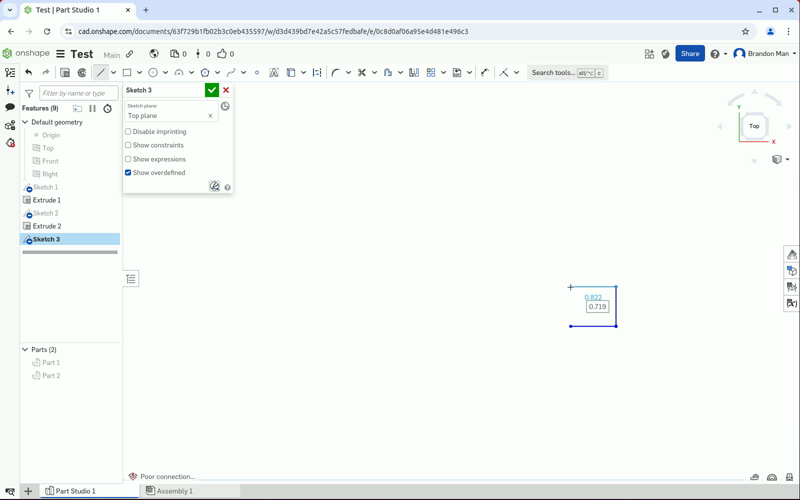
scroll(-6)
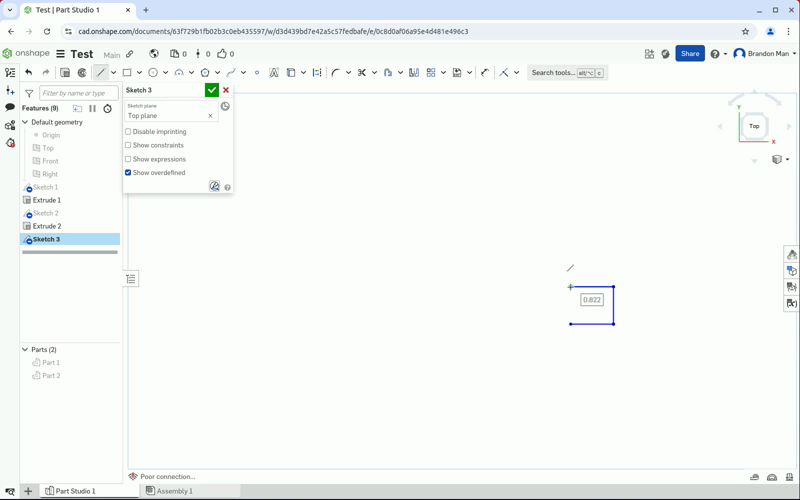
scroll(-6)
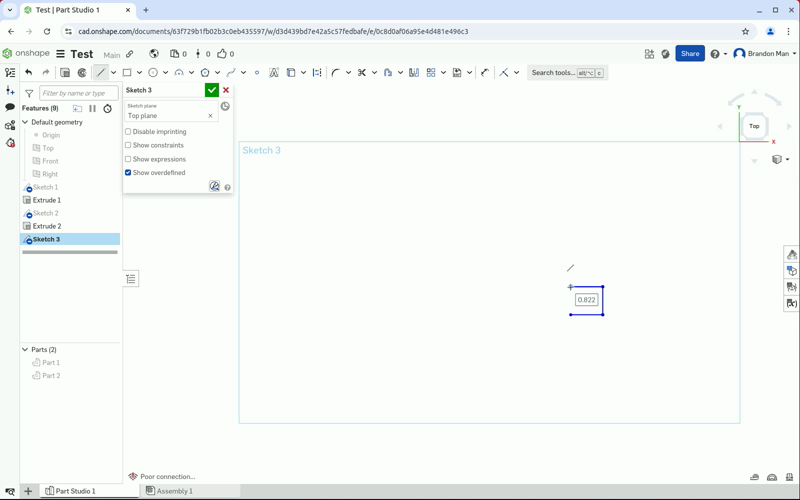
scroll(-6)
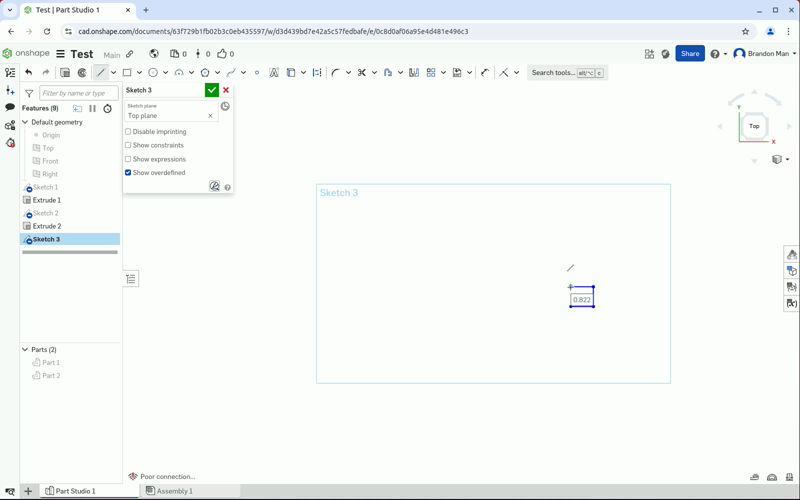
scroll(-6)
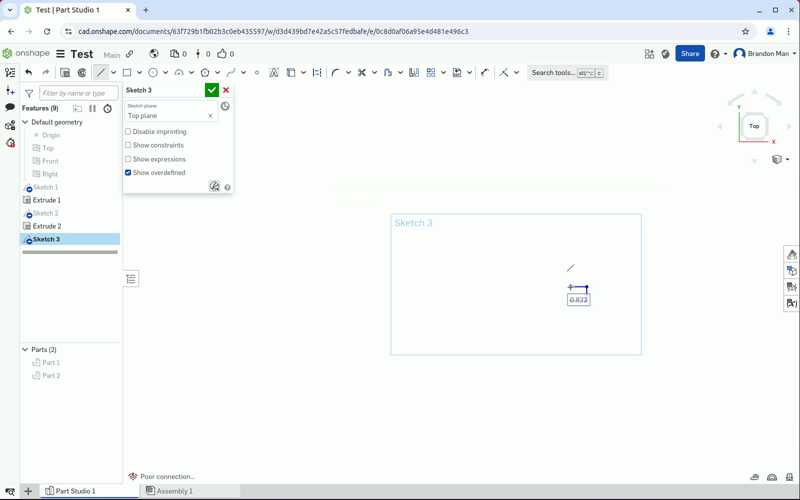
scroll(-6)
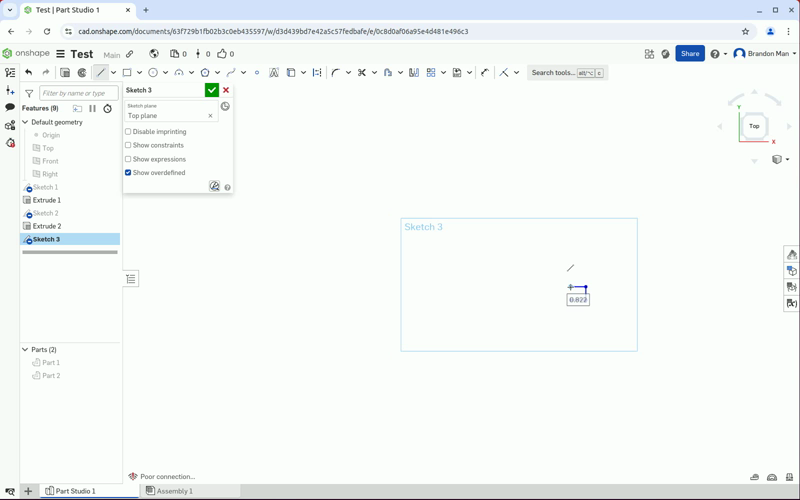
scroll(-6)
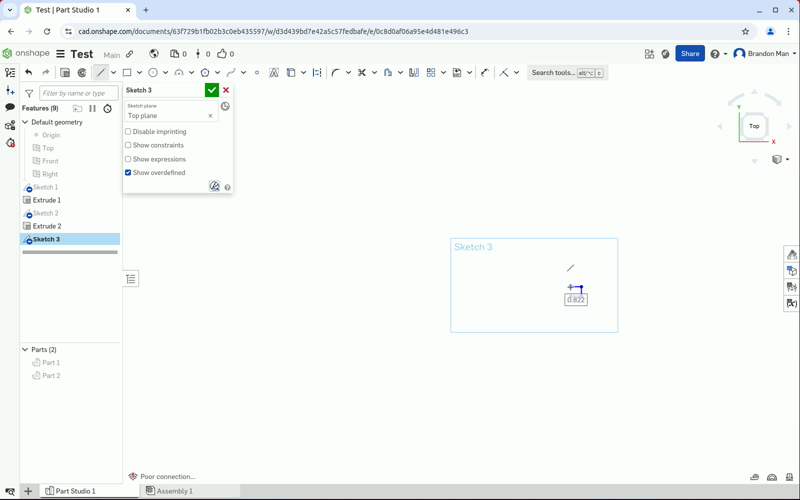
scroll(-6)
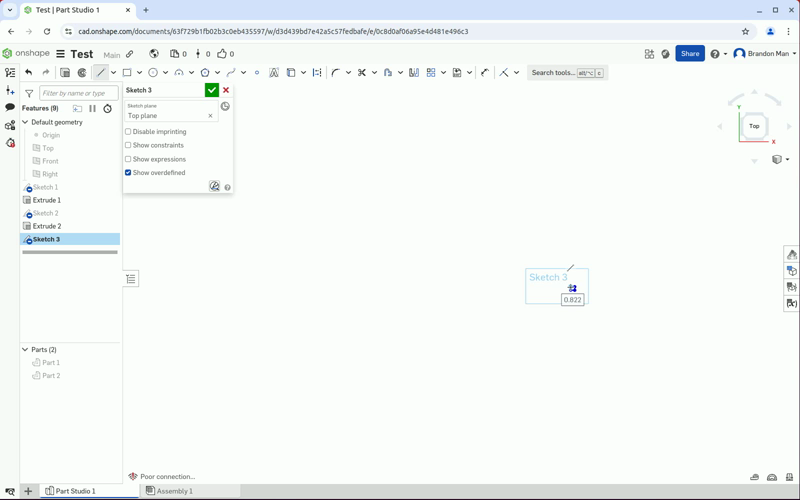
key_up(shift)
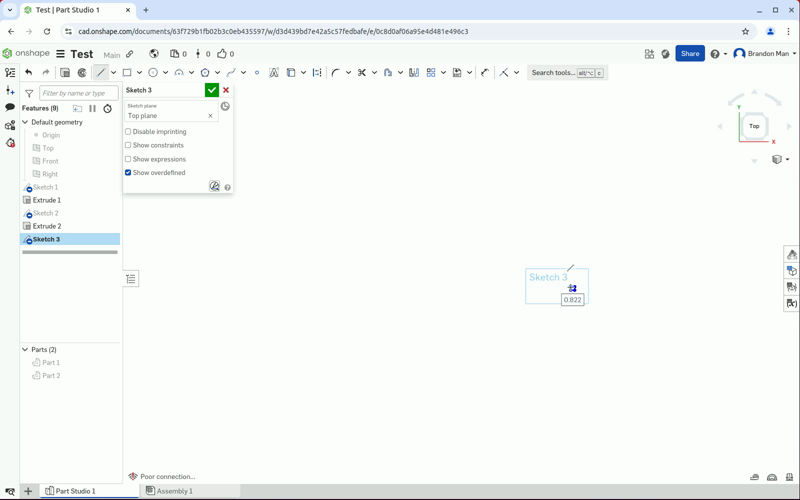
key_down(shift)
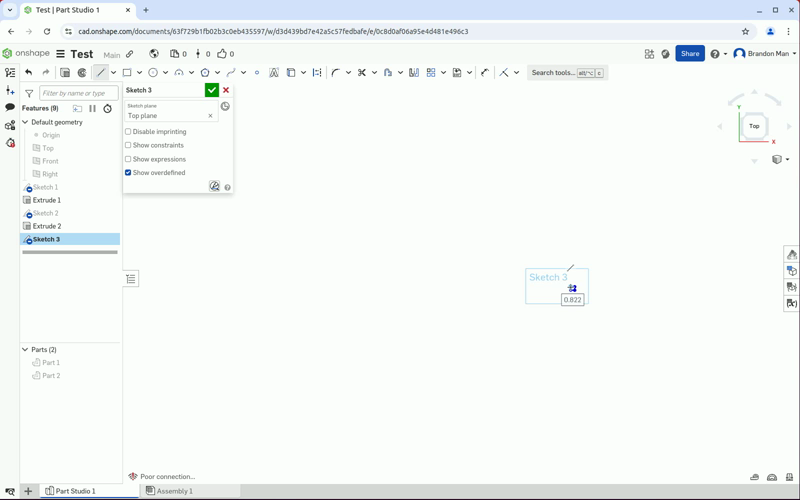
mouse_move(589, 286)
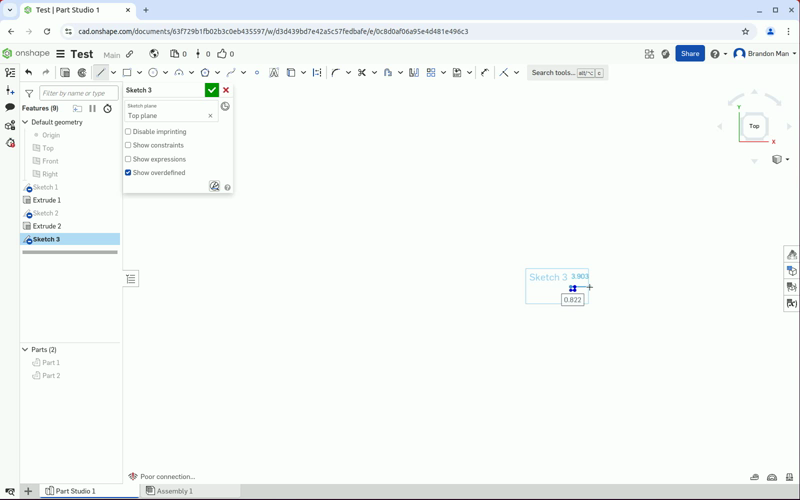
mouse_move(570, 288)
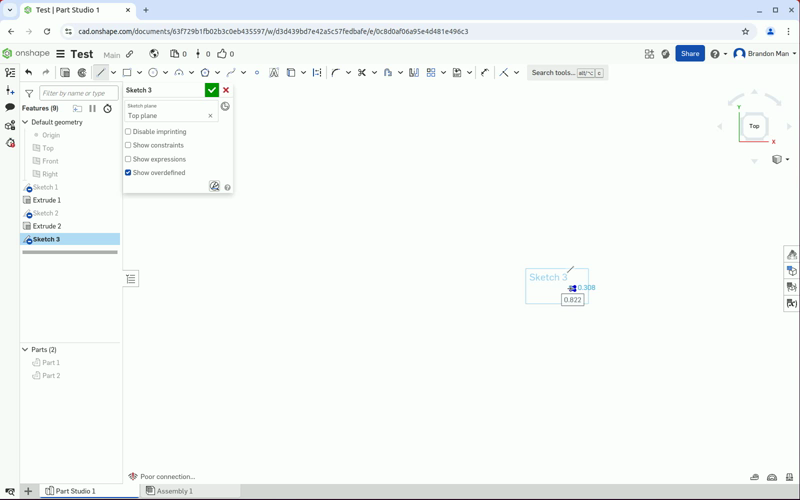
scroll(6)
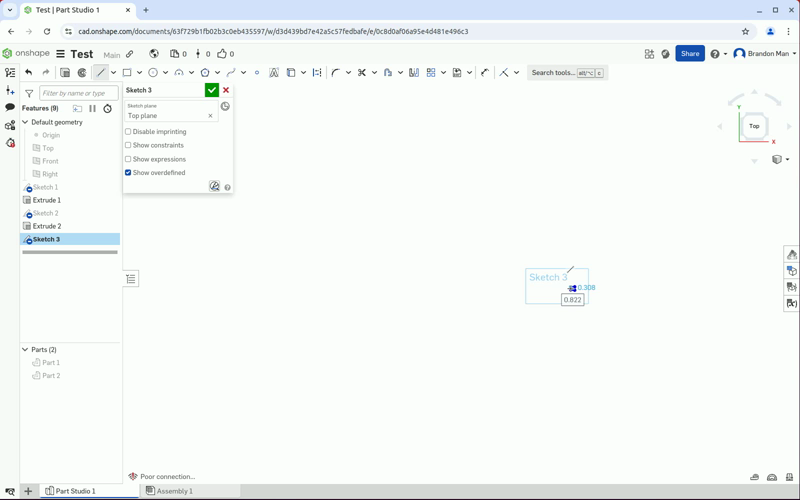
scroll(6)
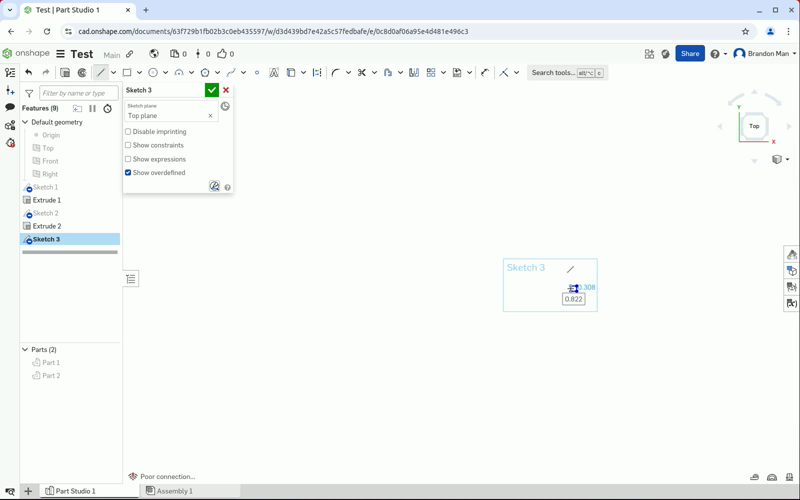
scroll(6)
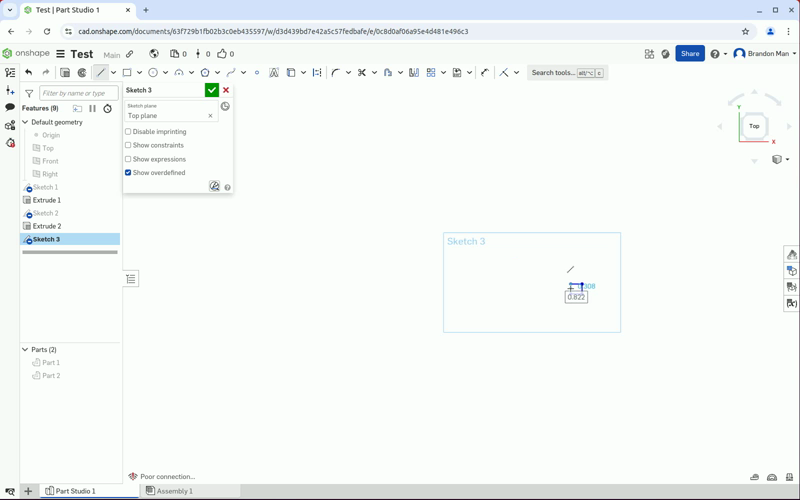
scroll(6)
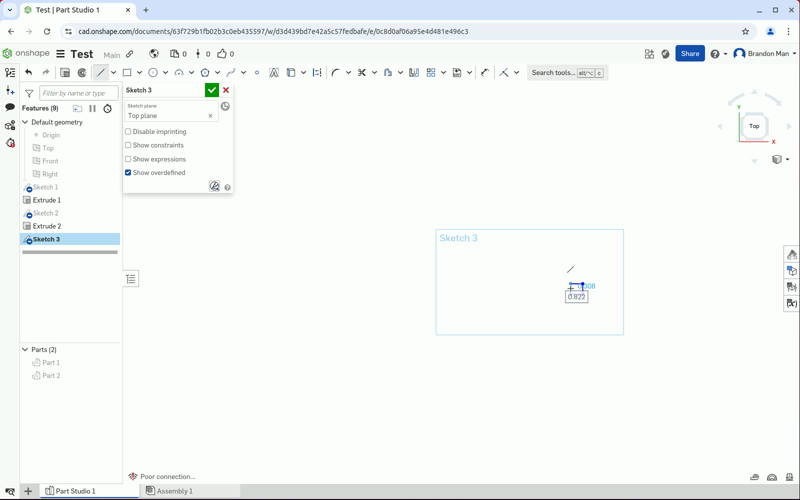
scroll(6)
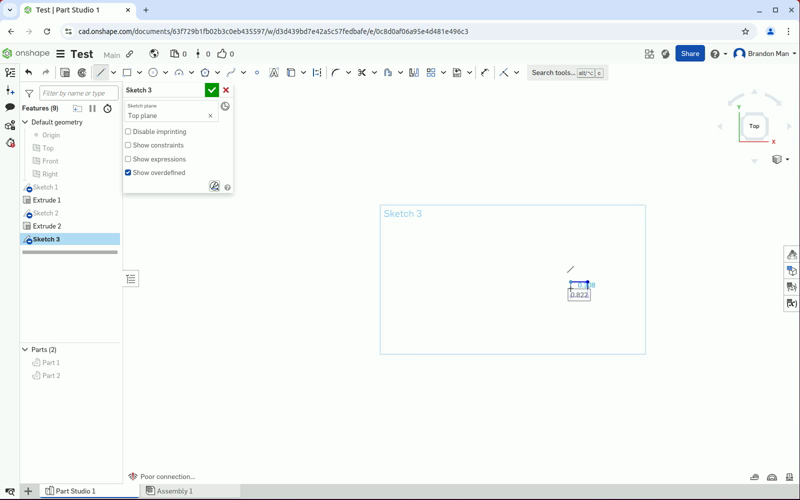
scroll(6)
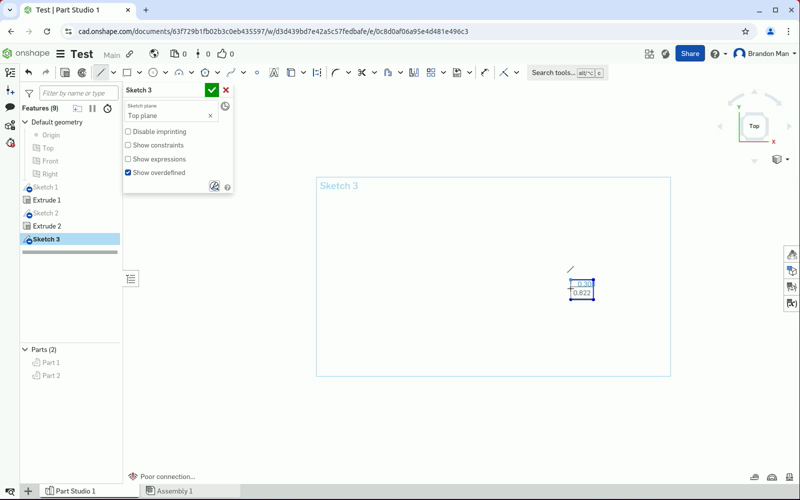
scroll(6)
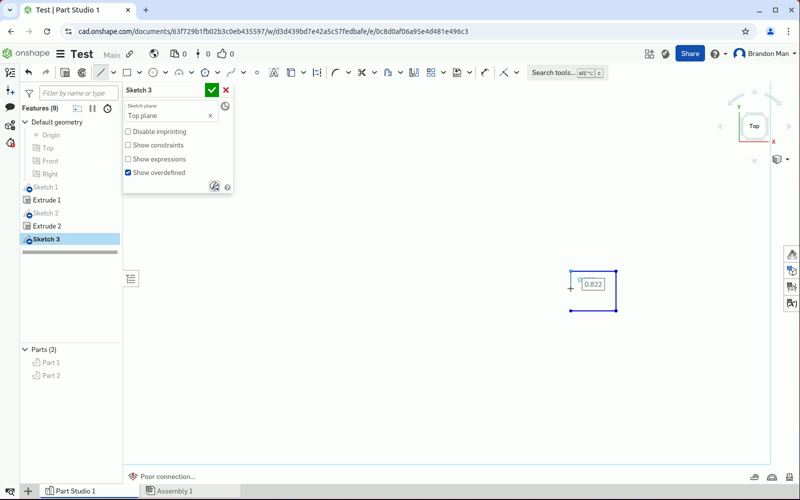
click(570, 288)
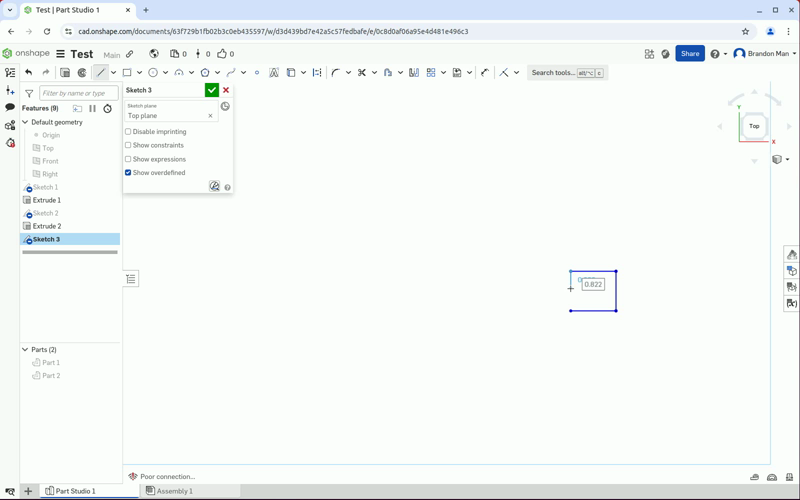
scroll(-6)
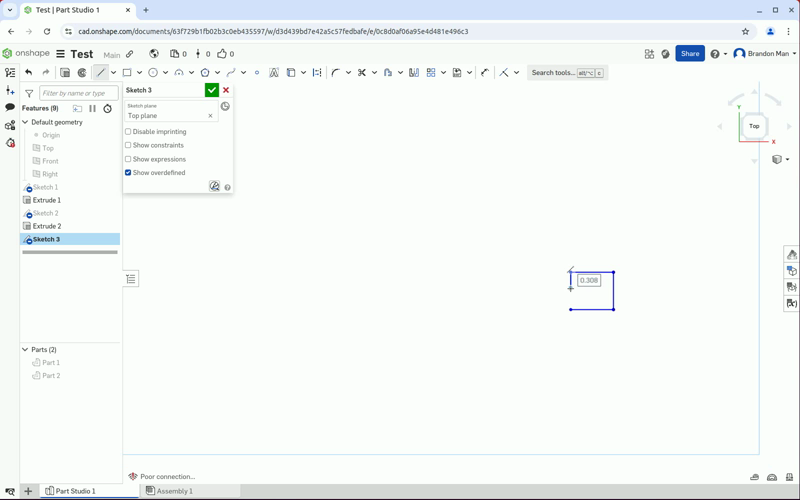
scroll(-6)
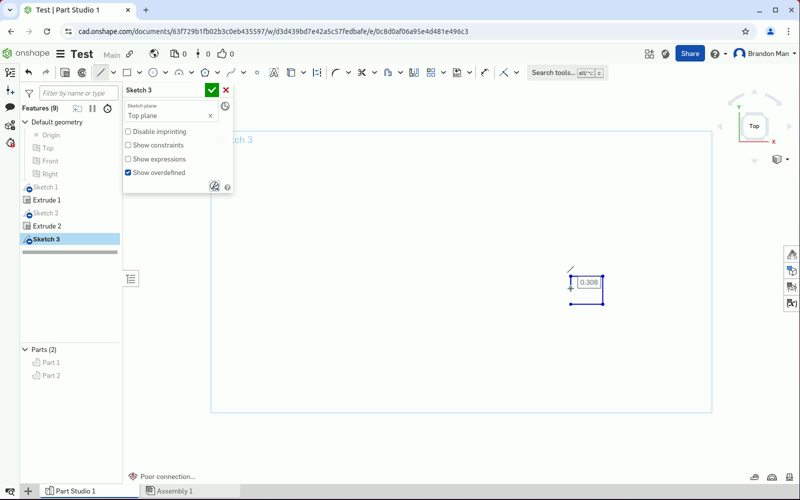
scroll(-6)
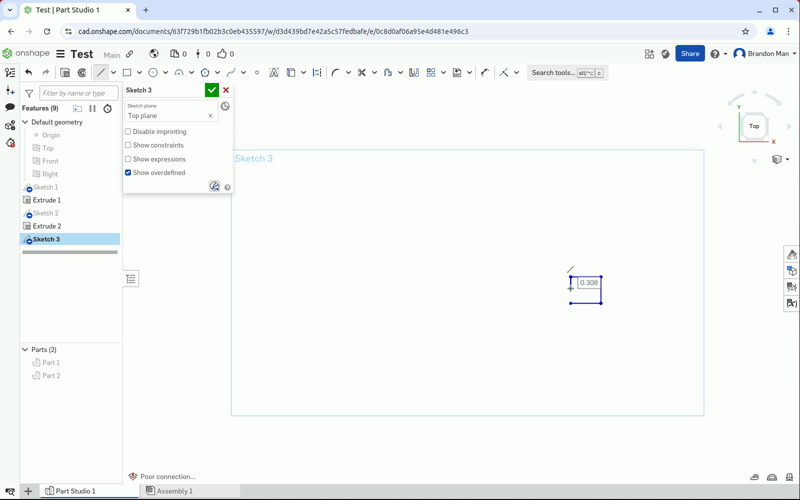
scroll(-6)
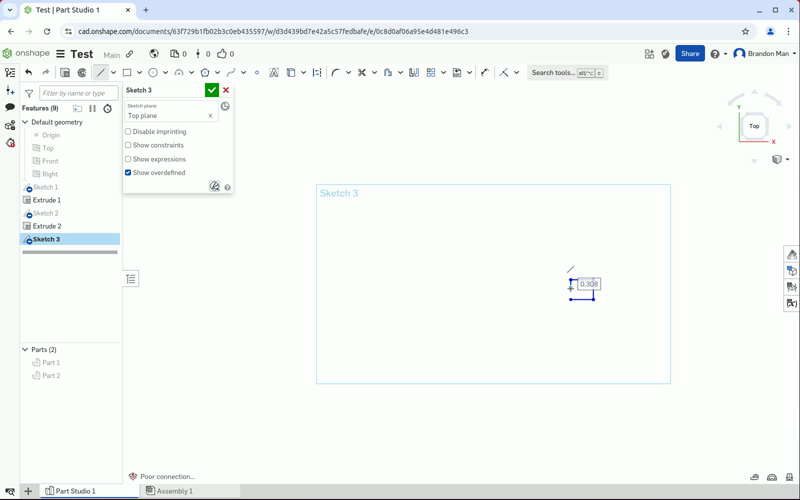
scroll(-6)
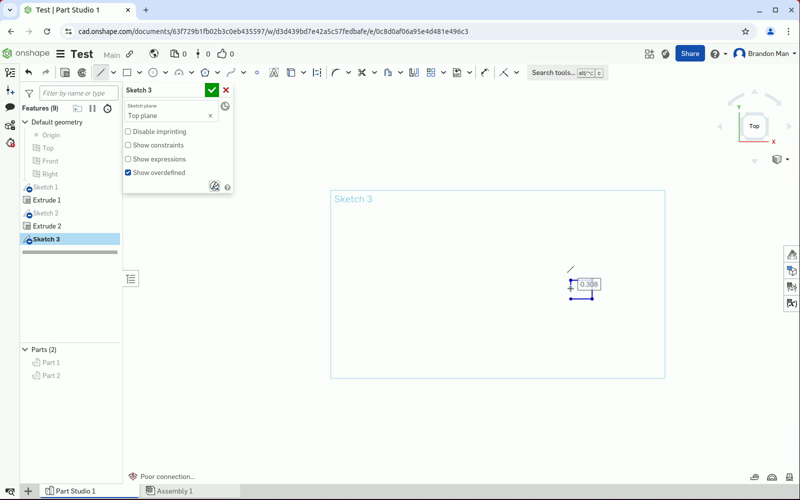
scroll(-6)
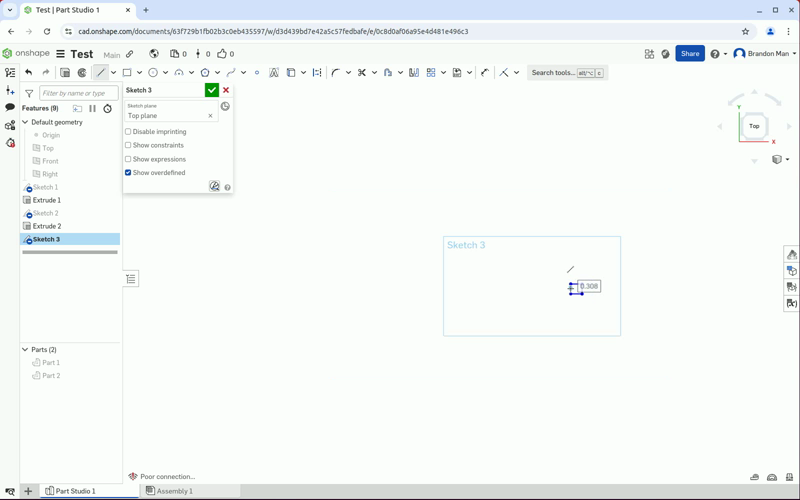
scroll(-6)
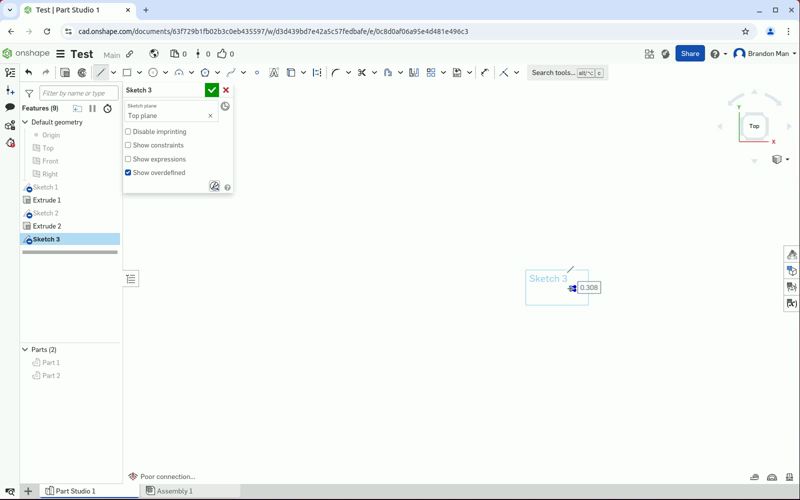
key_up(shift)
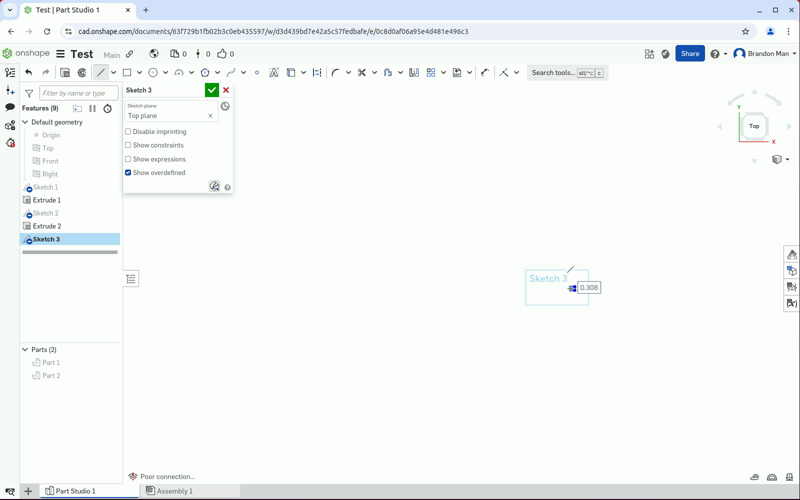
mouse_move(589, 288)
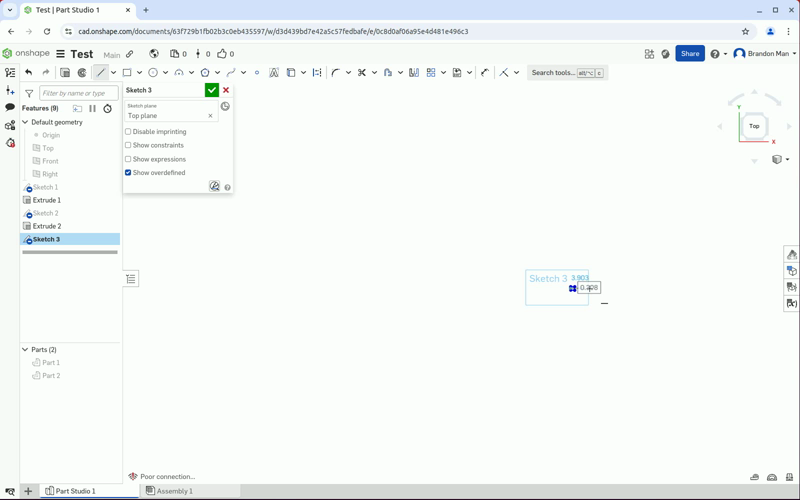
key_down(shift)
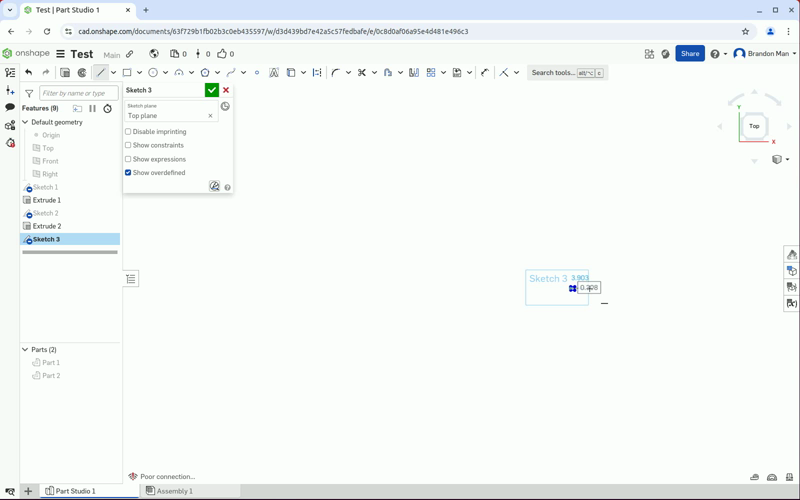
mouse_move(570, 290)
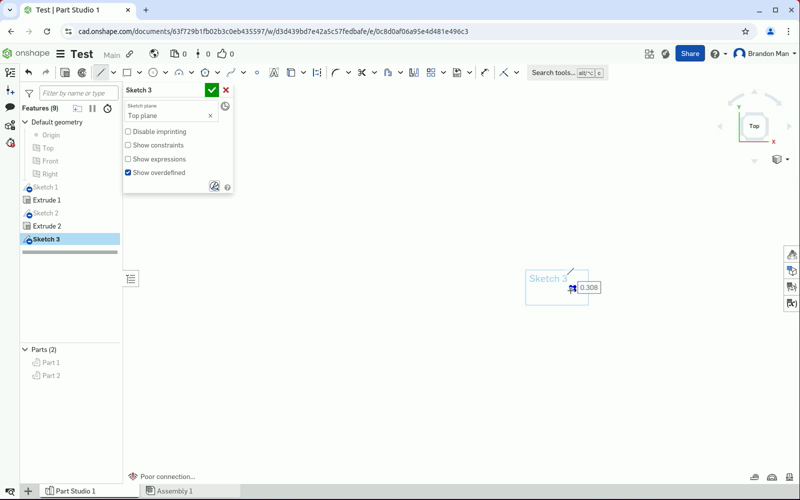
scroll(6)
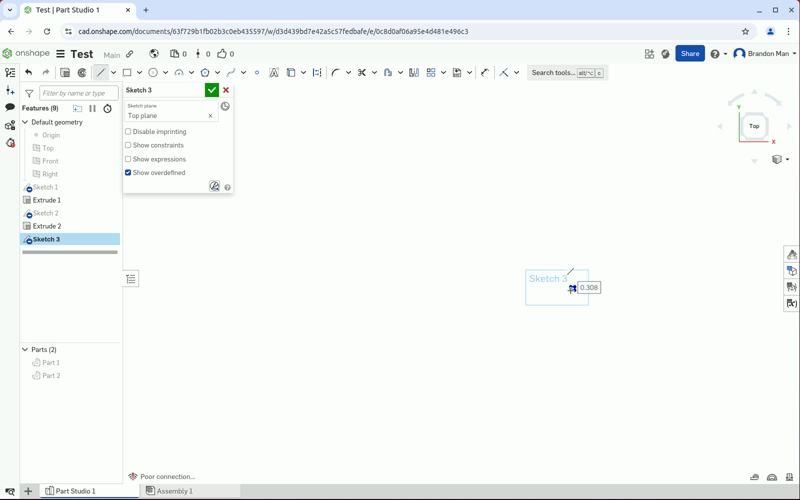
scroll(6)
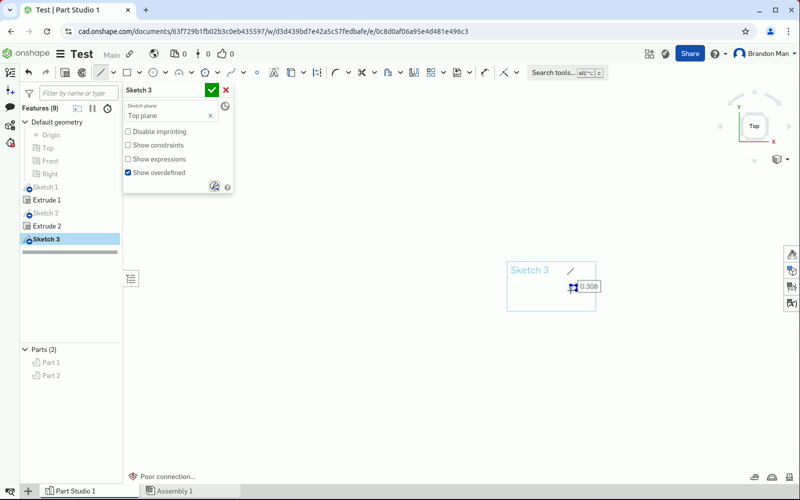
scroll(6)
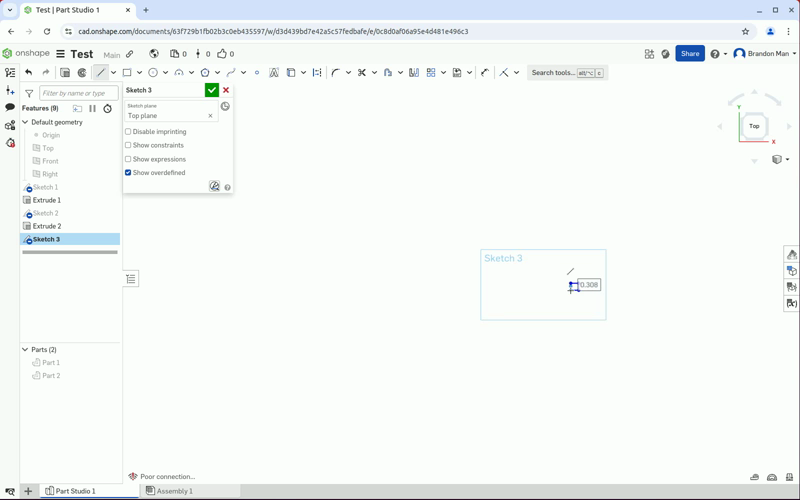
scroll(6)
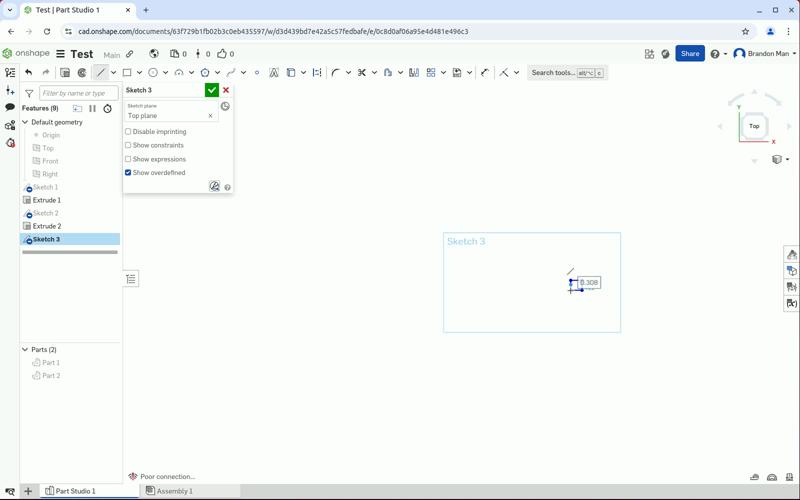
scroll(6)
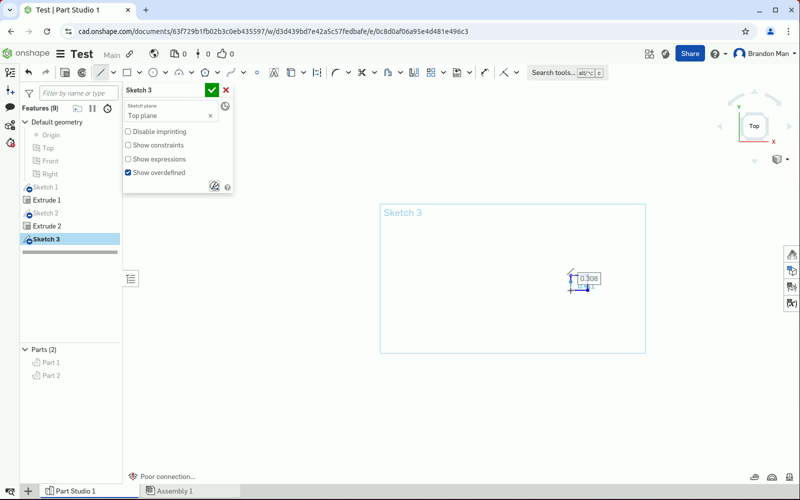
scroll(6)
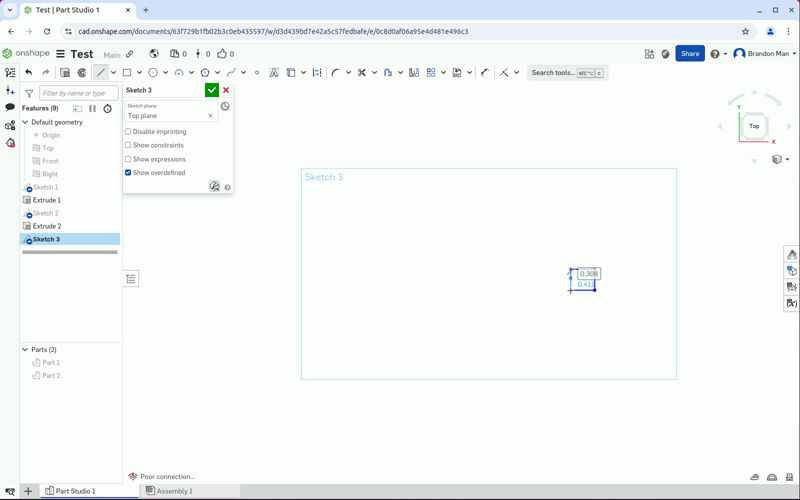
scroll(6)
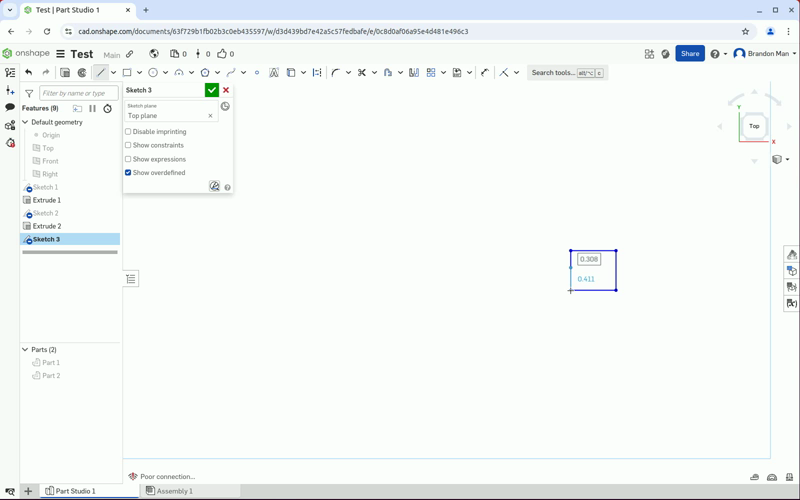
key_up(shift)
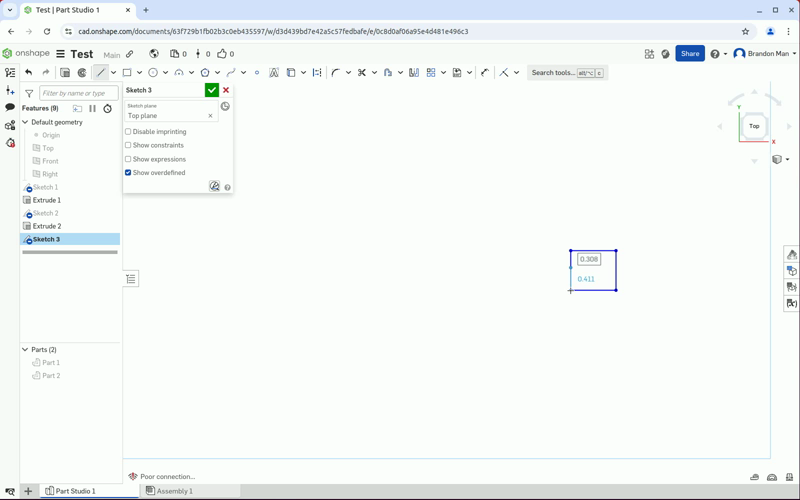
click(570, 290)
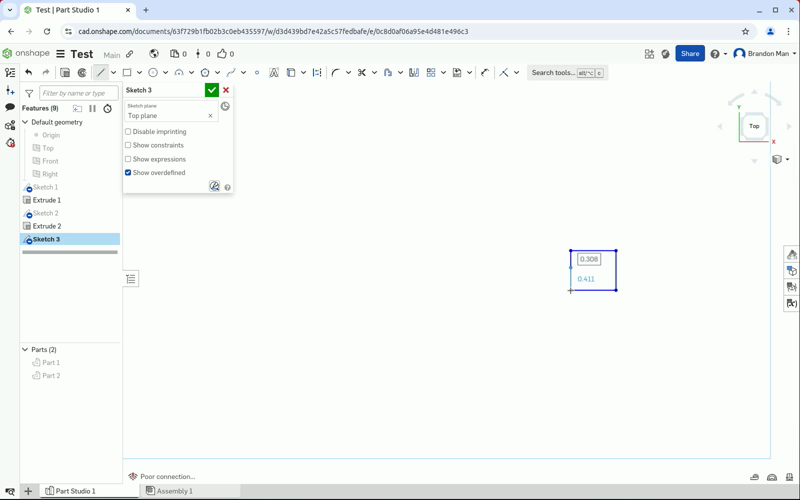
scroll(-6)
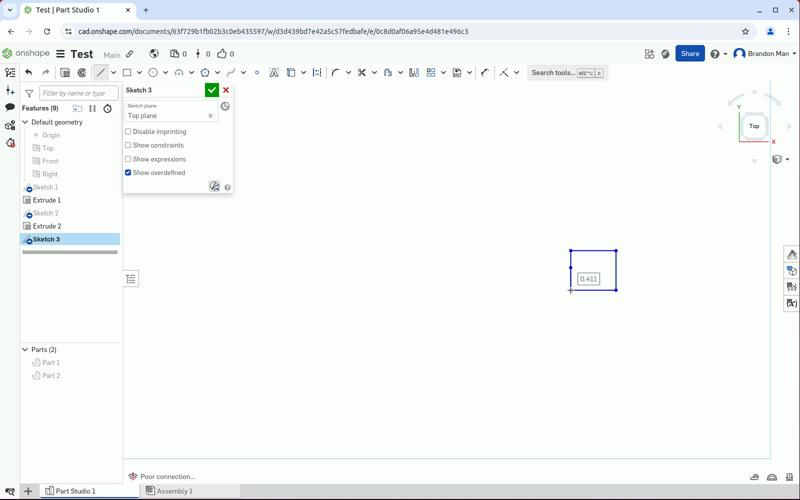
scroll(-6)
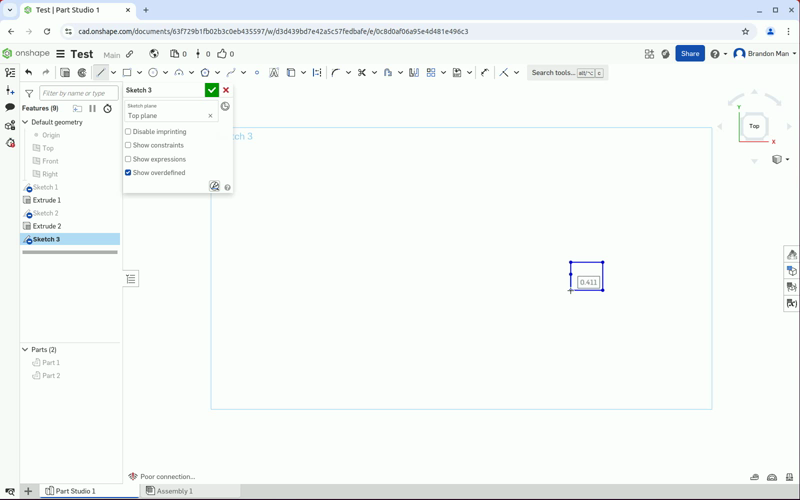
scroll(-6)
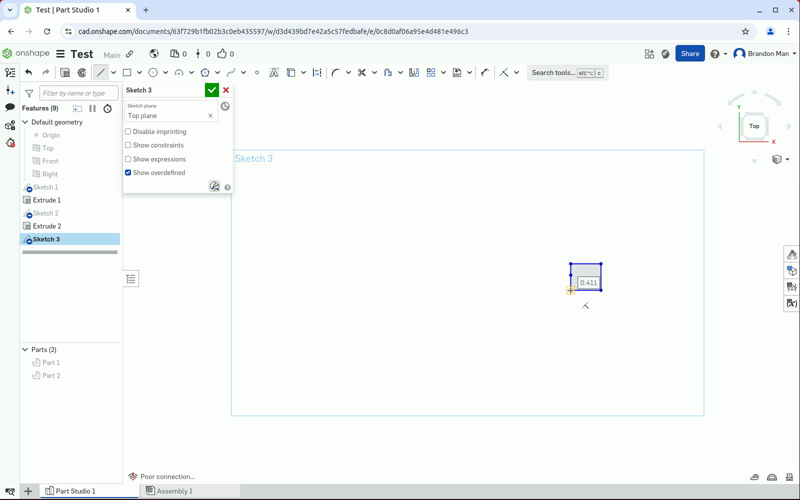
scroll(-6)
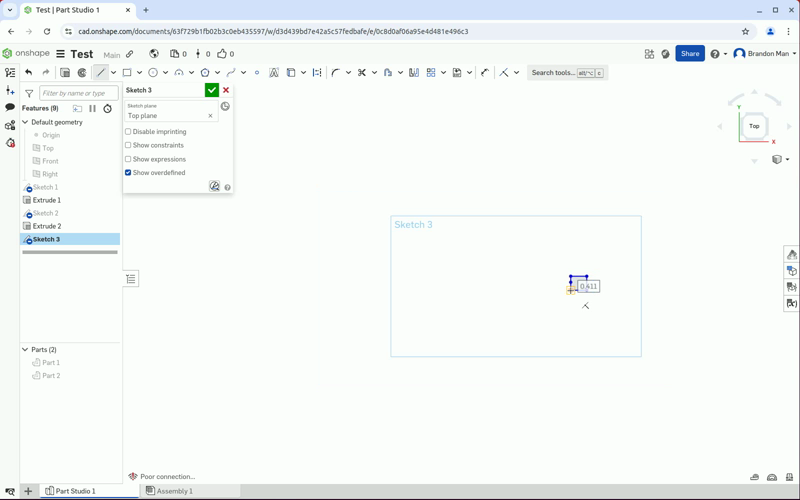
scroll(-6)
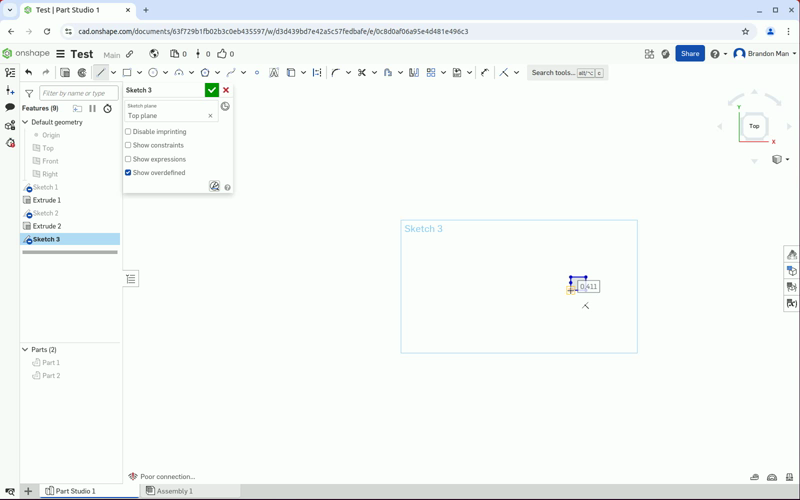
scroll(-6)
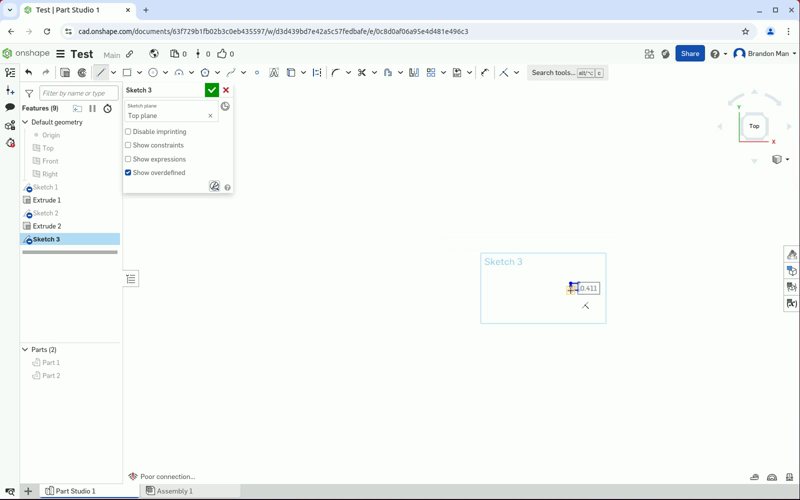
scroll(-6)
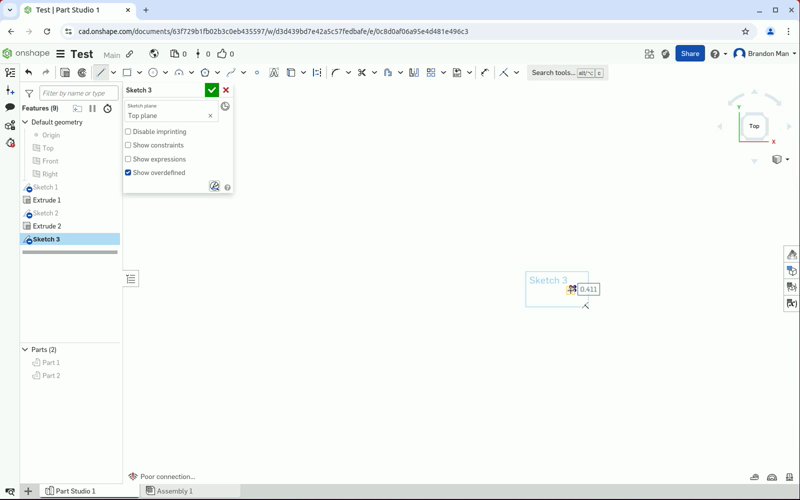
key(esc)
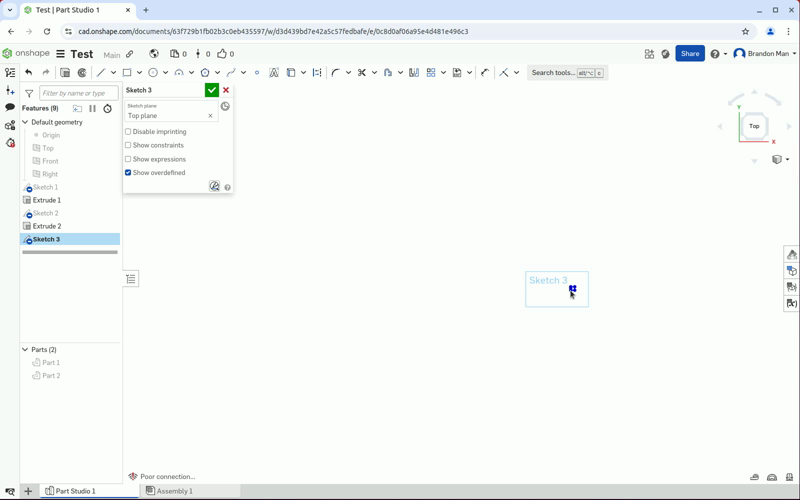
mouse_move(574, 287)
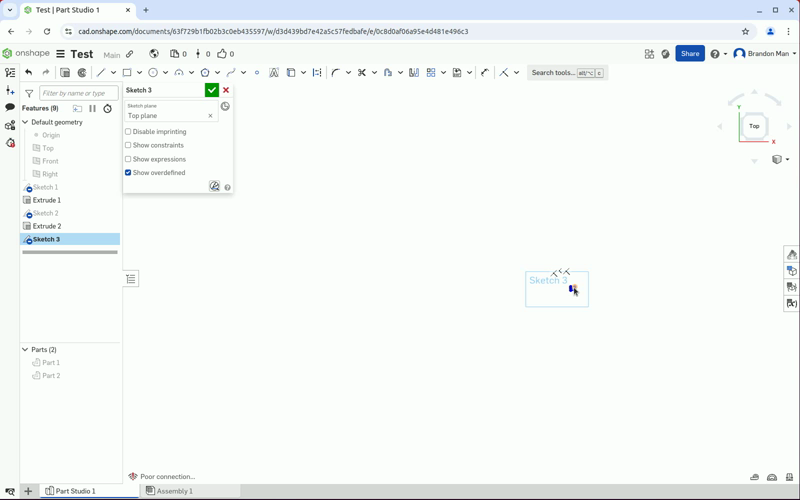
scroll(6)
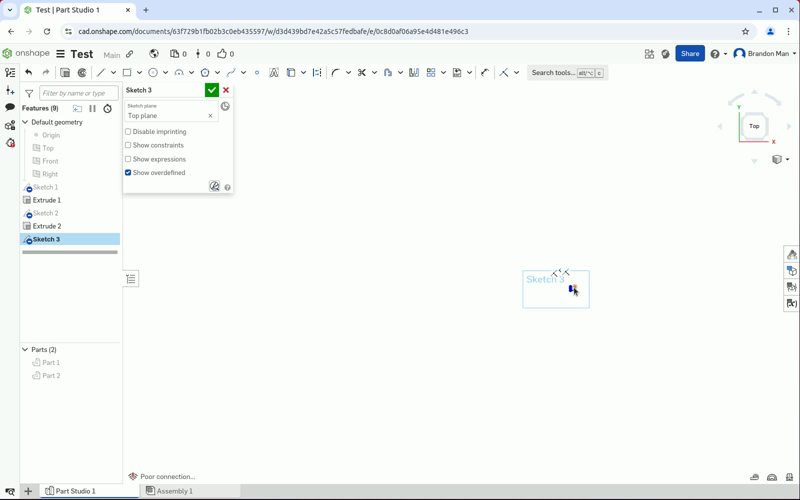
scroll(6)
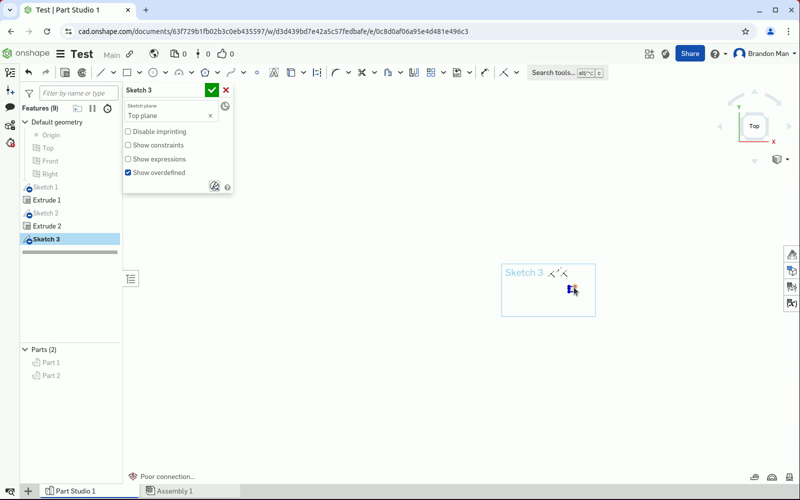
scroll(6)
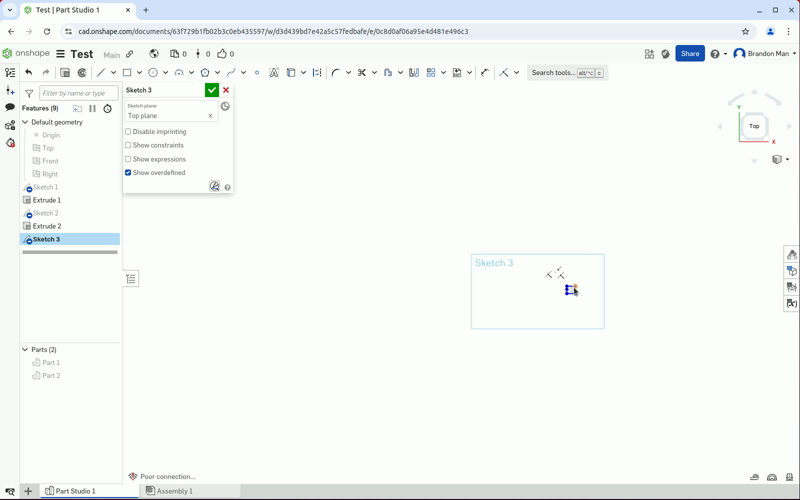
scroll(6)
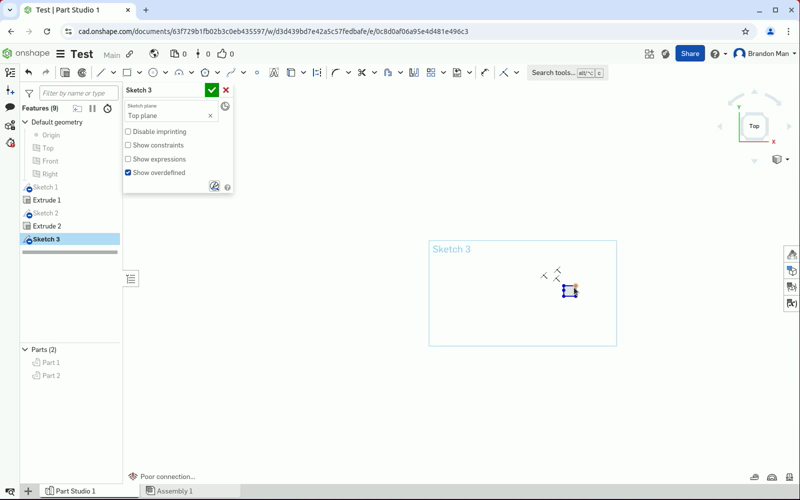
scroll(6)
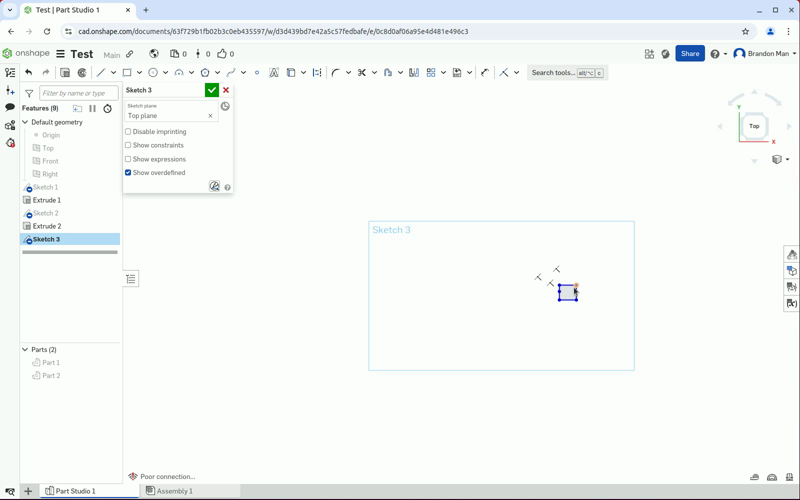
scroll(6)
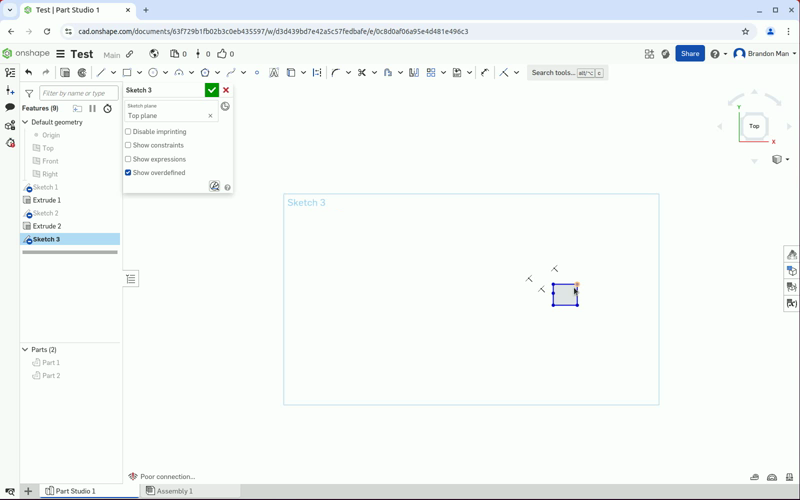
scroll(6)
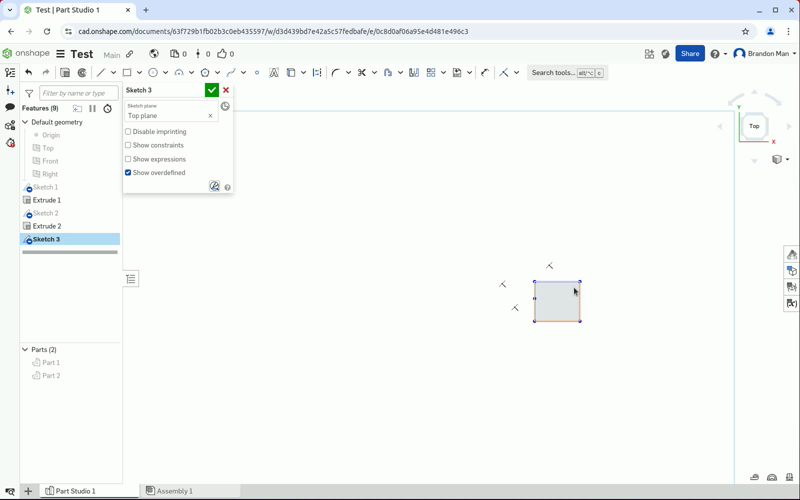
click(574, 287)
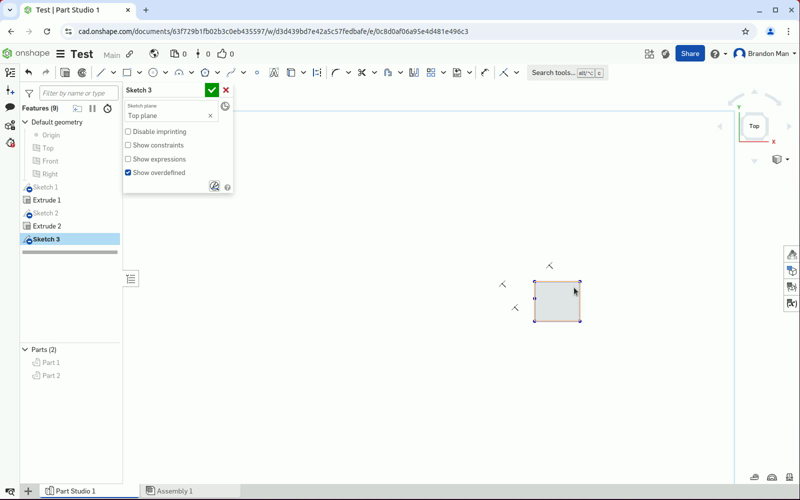
scroll(-6)
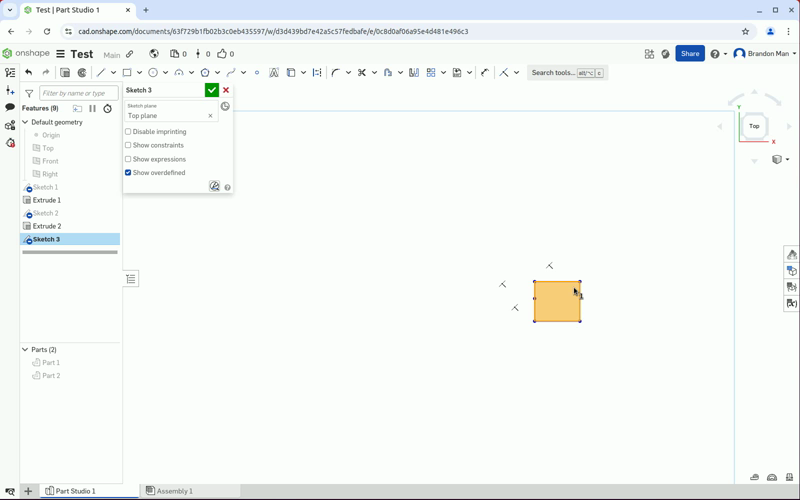
scroll(-6)
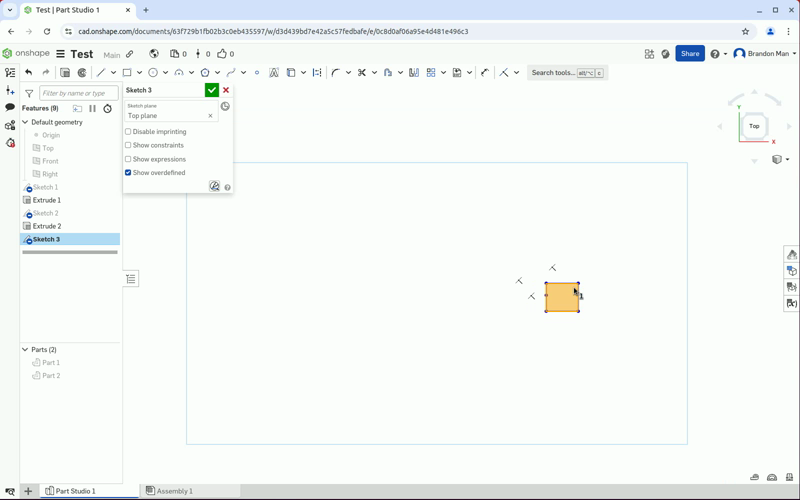
scroll(-6)
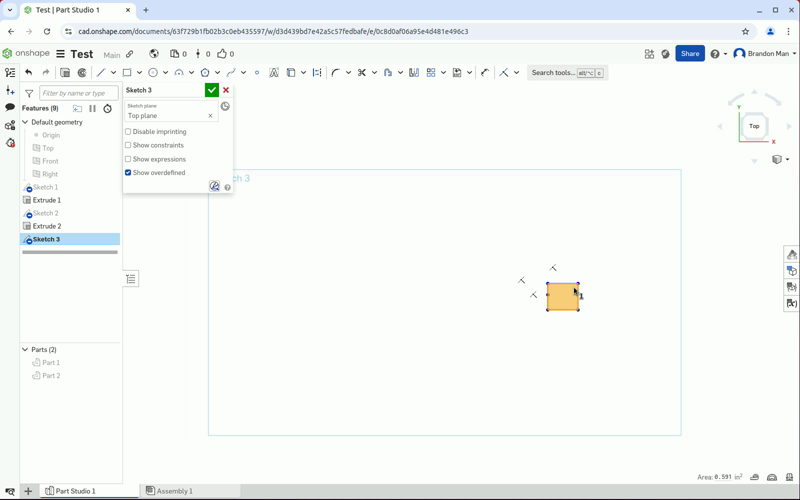
scroll(-6)
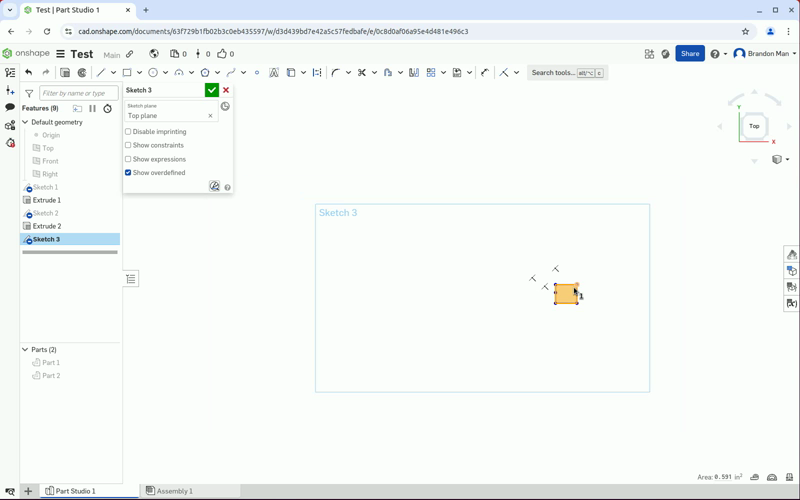
scroll(-6)
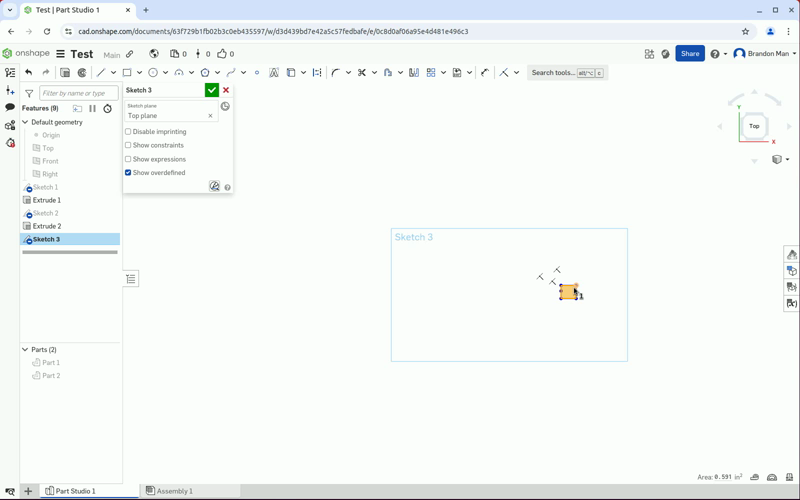
scroll(-6)
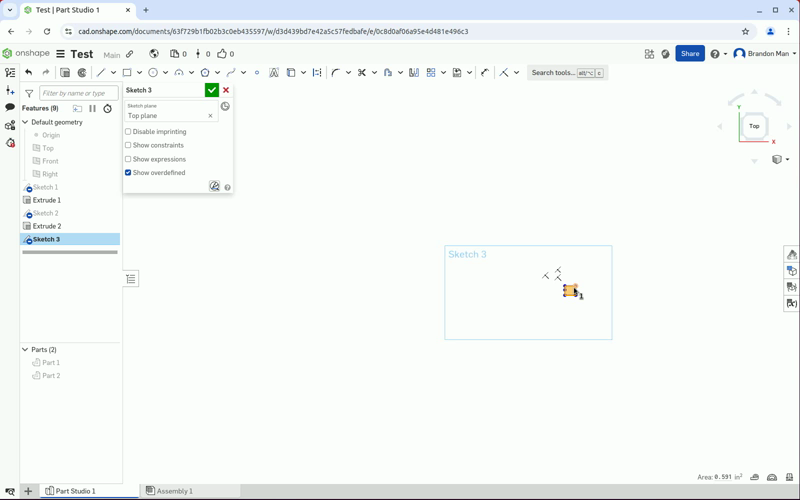
scroll(-6)
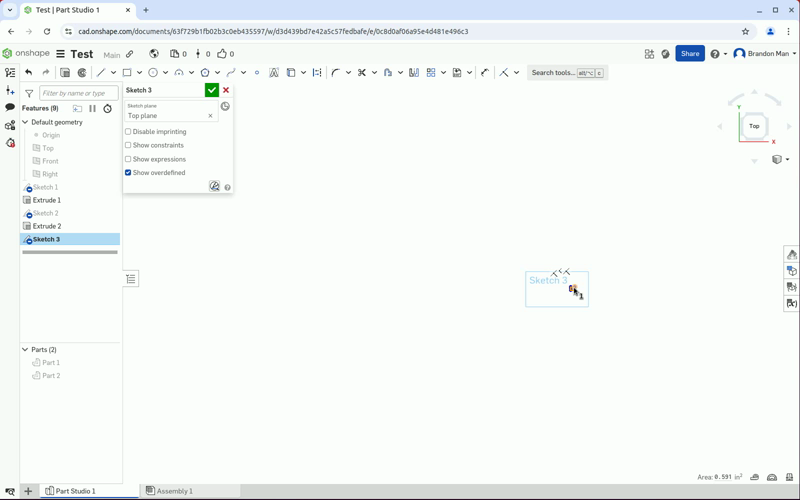
mouse_move(73, 352)
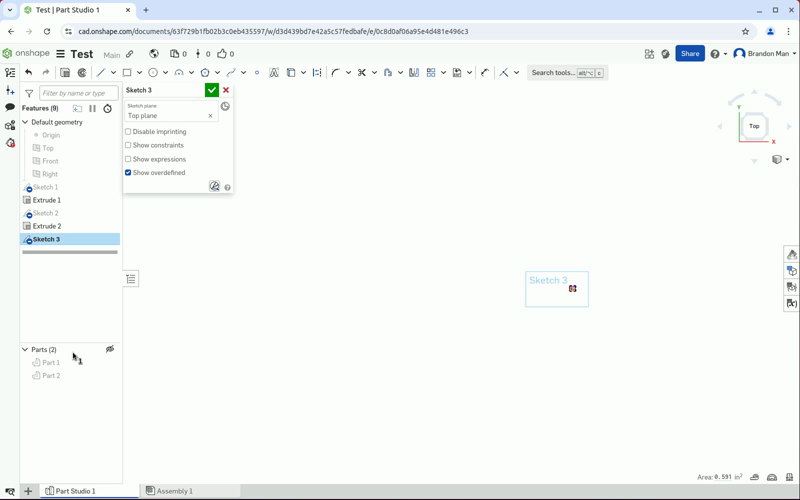
key(shift+y)
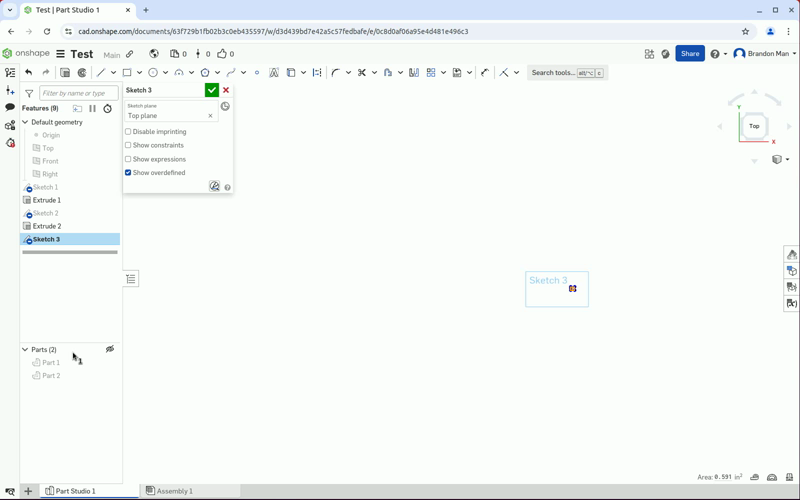
key(shift+e)
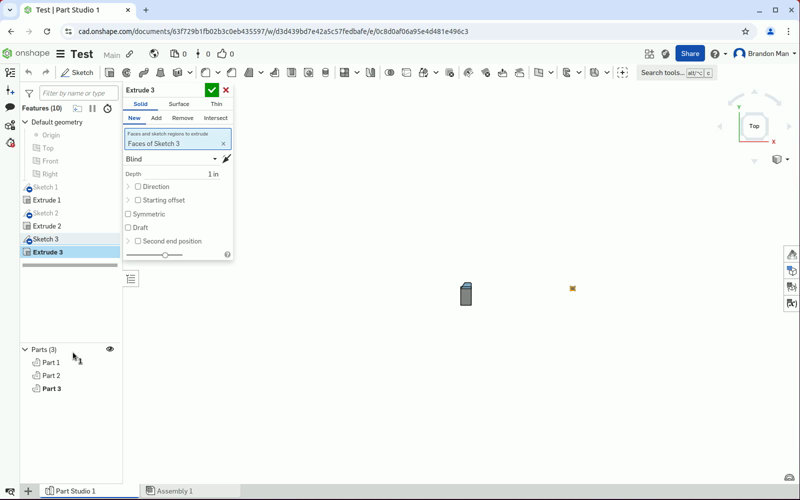
mouse_move(143, 106)
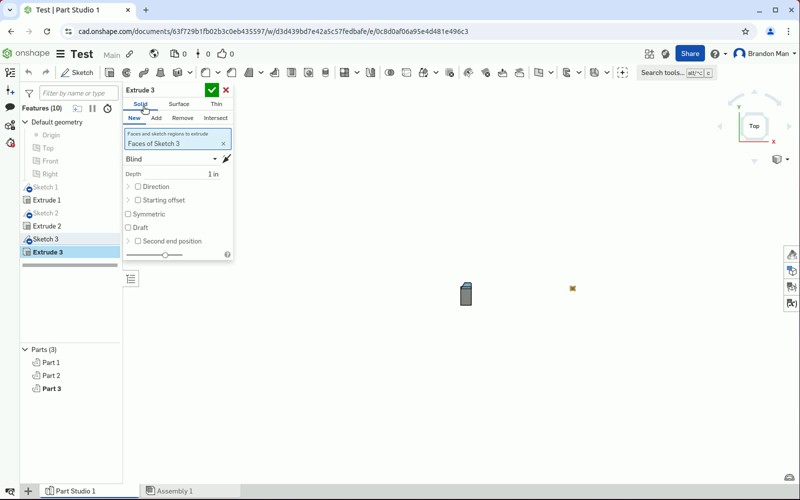
click(143, 106)
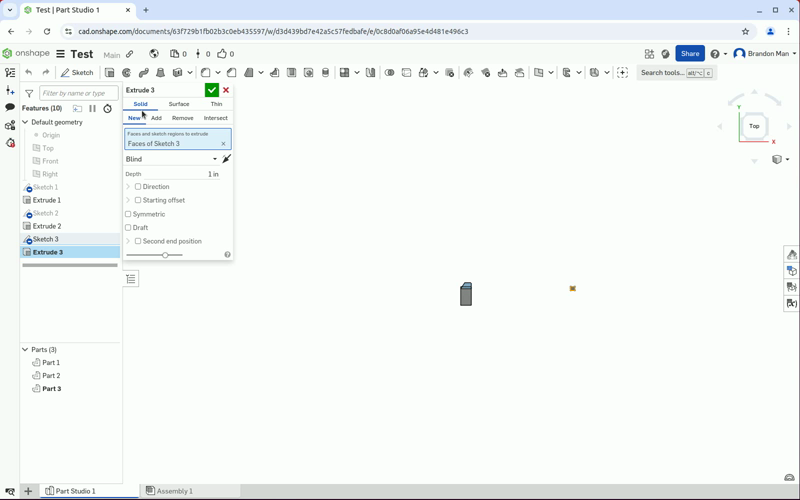
mouse_move(137, 120)
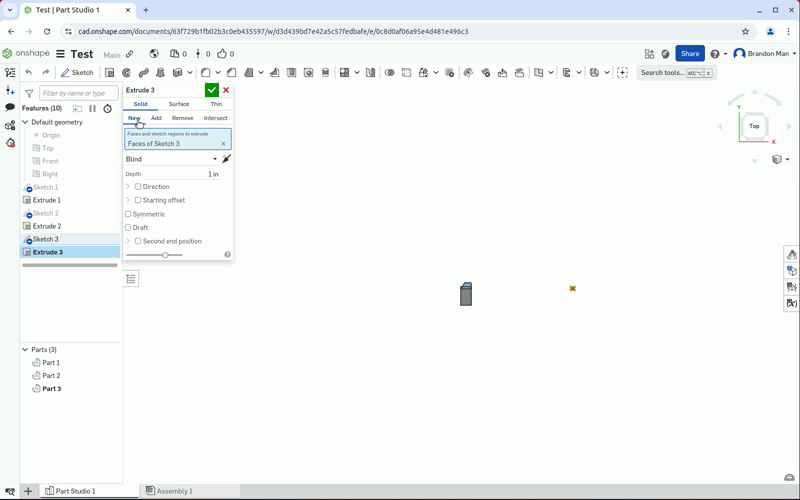
click(137, 120)
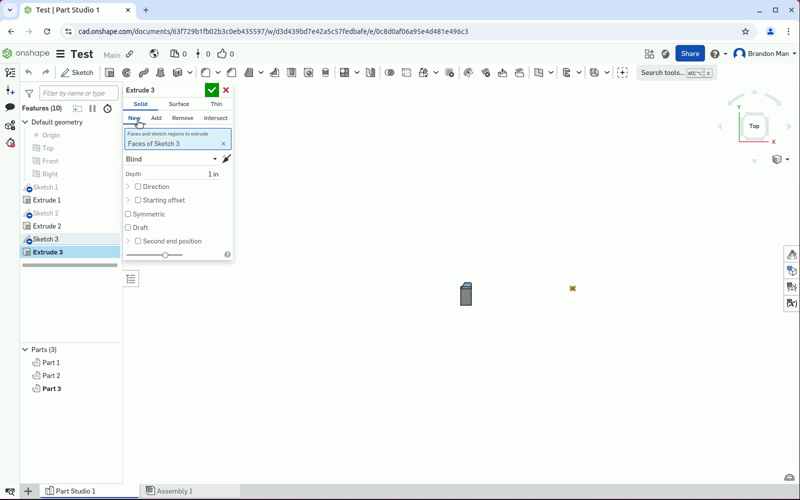
key(tab, 4)
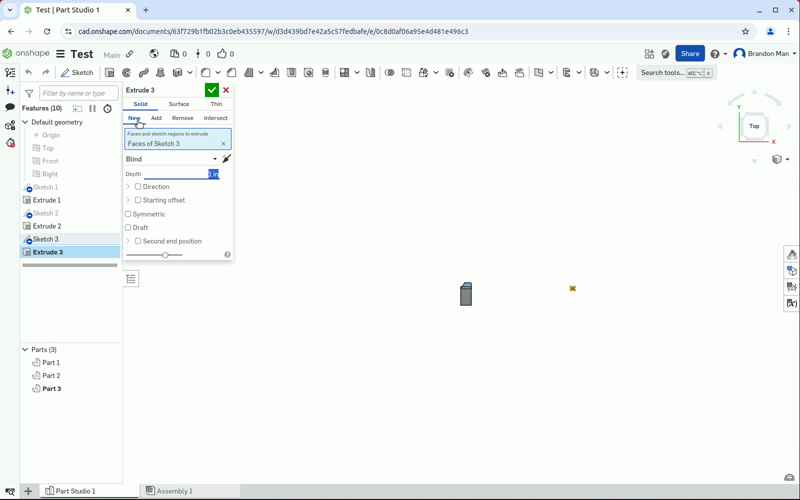
text(0.482)
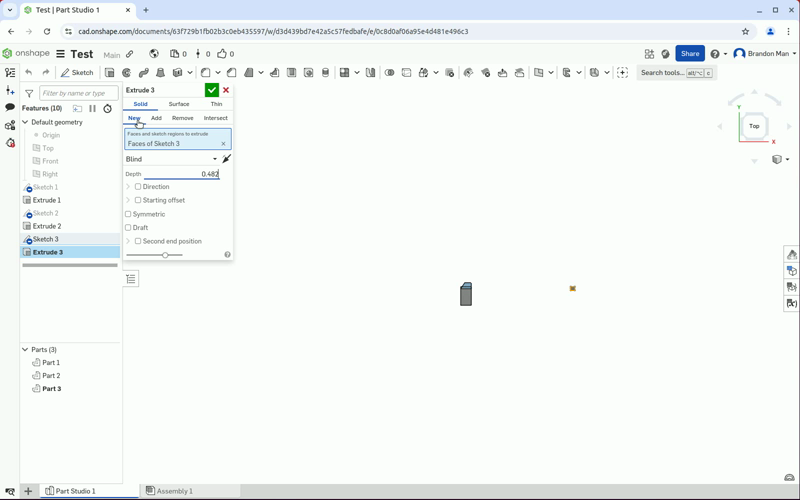
key(tab, 3)
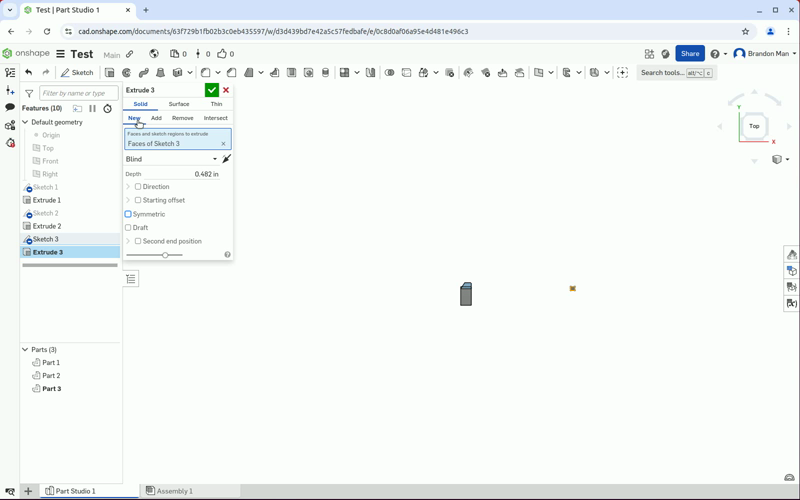
key(space)
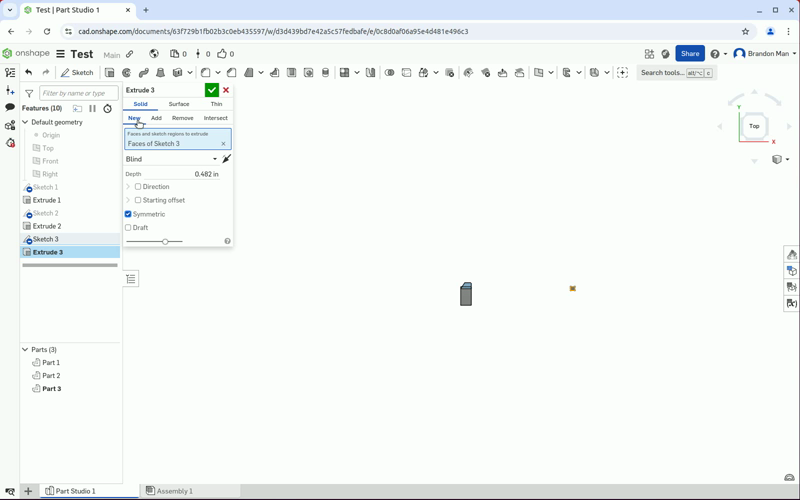
key(enter)
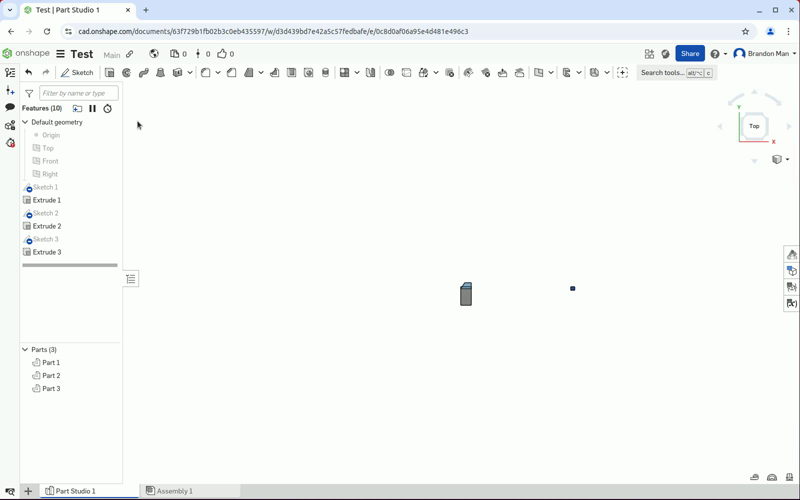
key(shift+h)
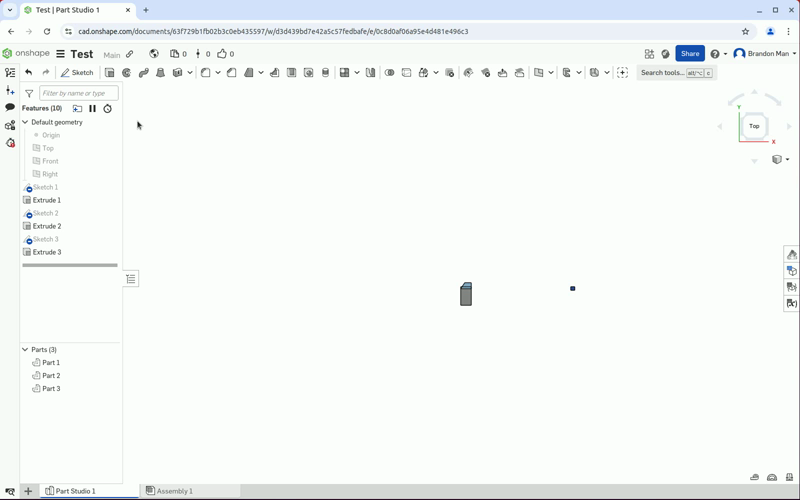
key(shift+h)
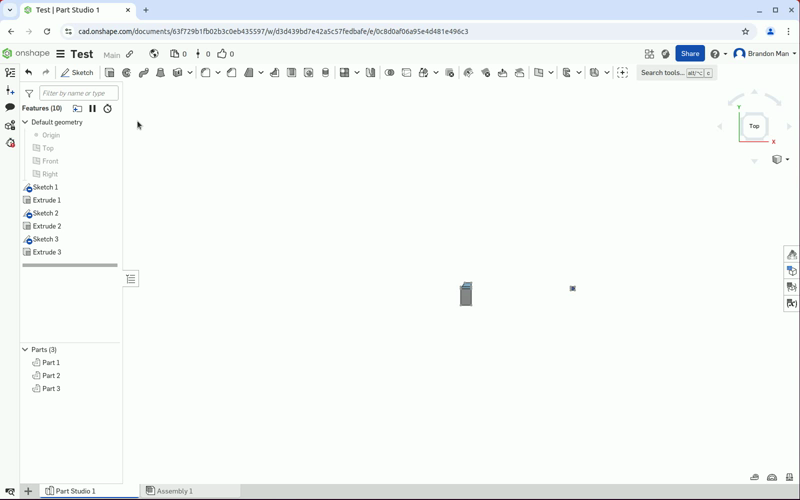
key(shift+7)
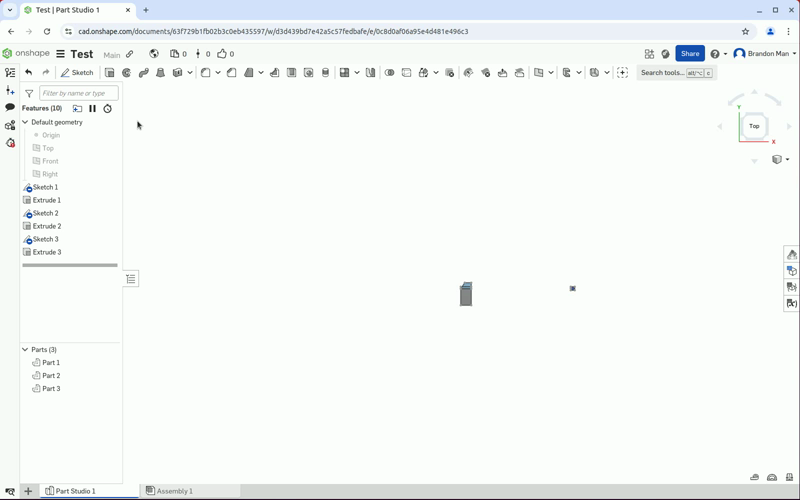
key(up, 3)
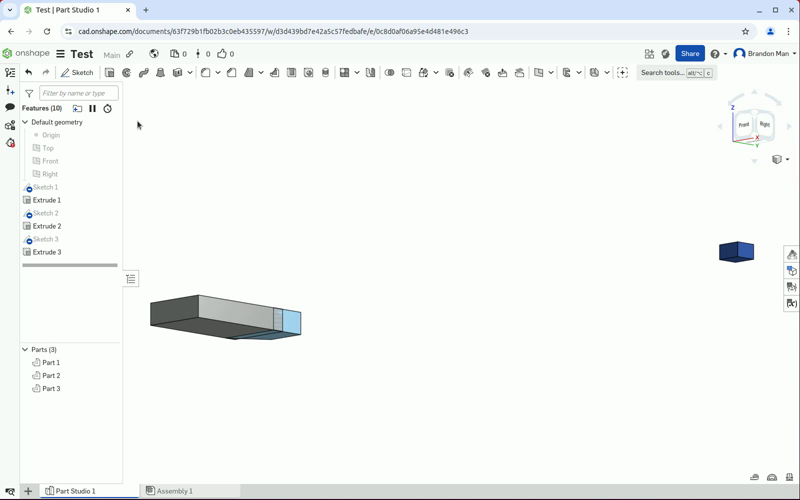
key(left, 3)
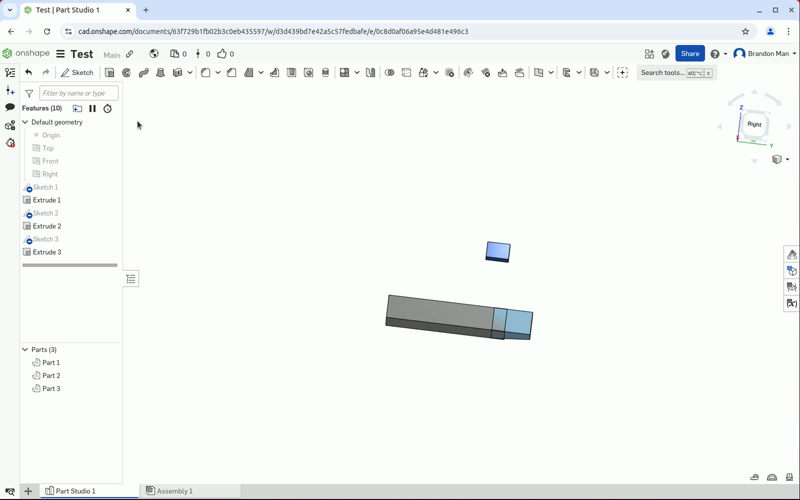
key(right, 3)
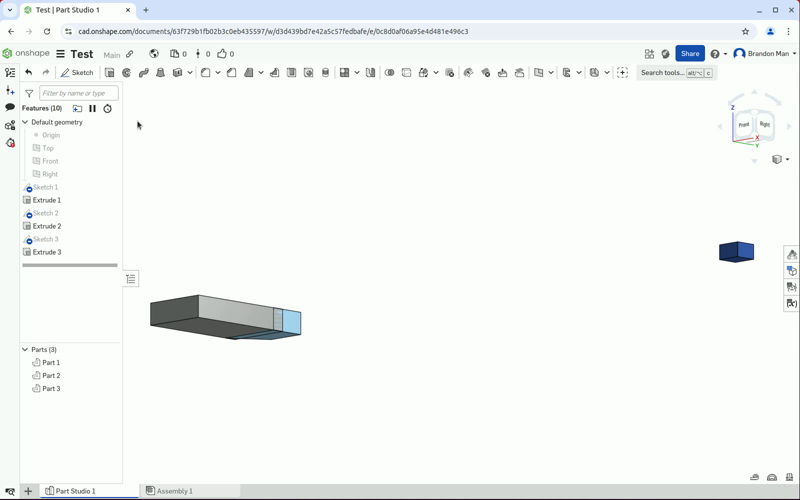
key(down, 3)
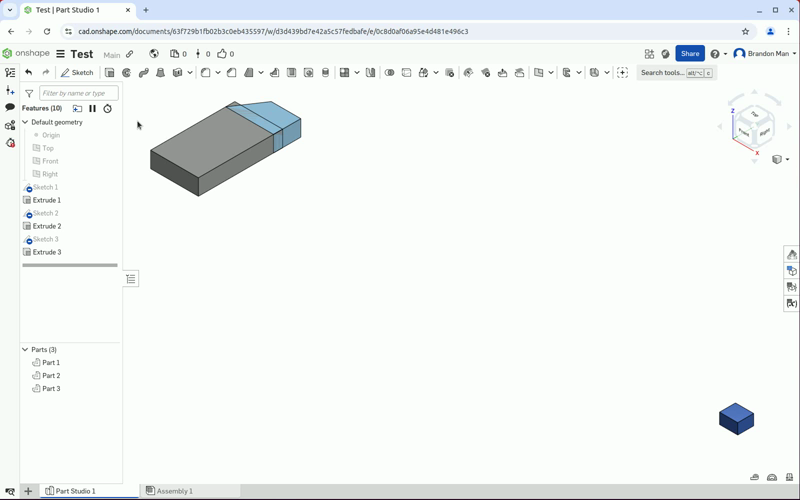
mouse_move(73, 189)
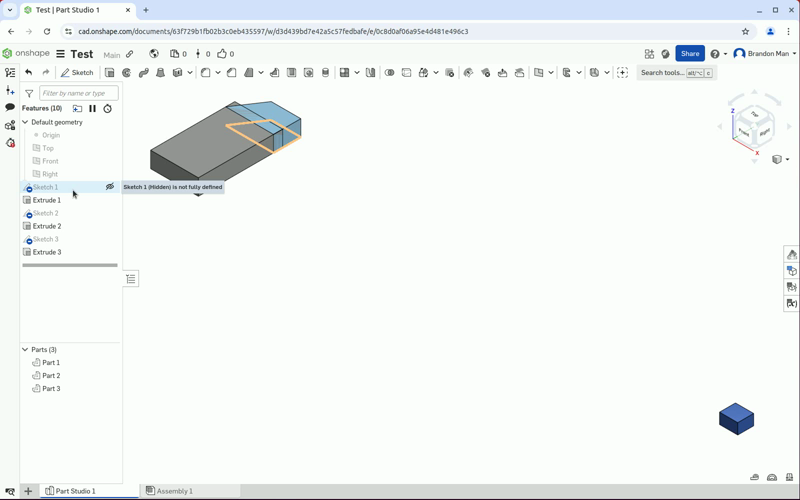
click(73, 189)